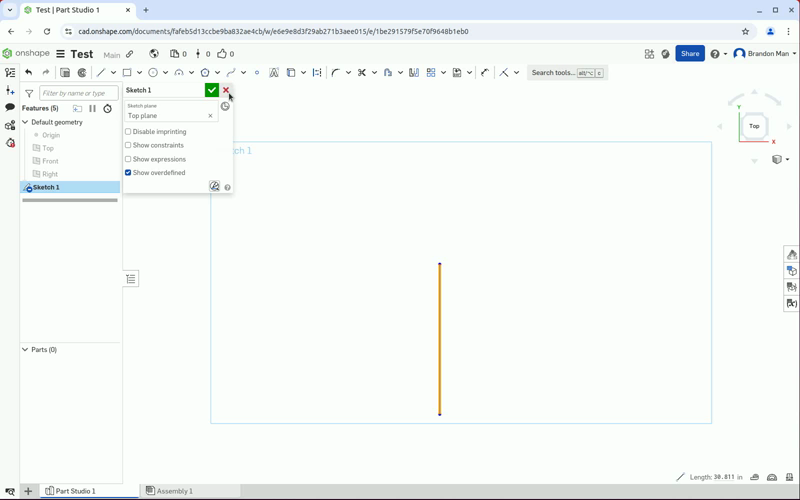
key(shift+h)
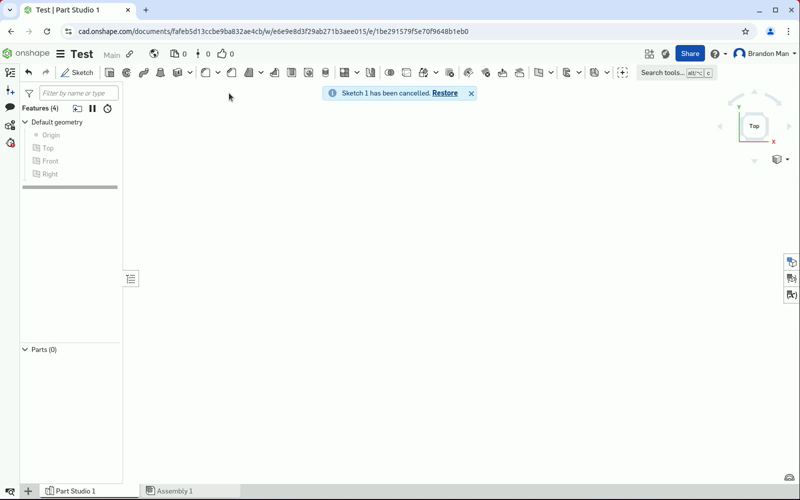
mouse_move(73, 352)
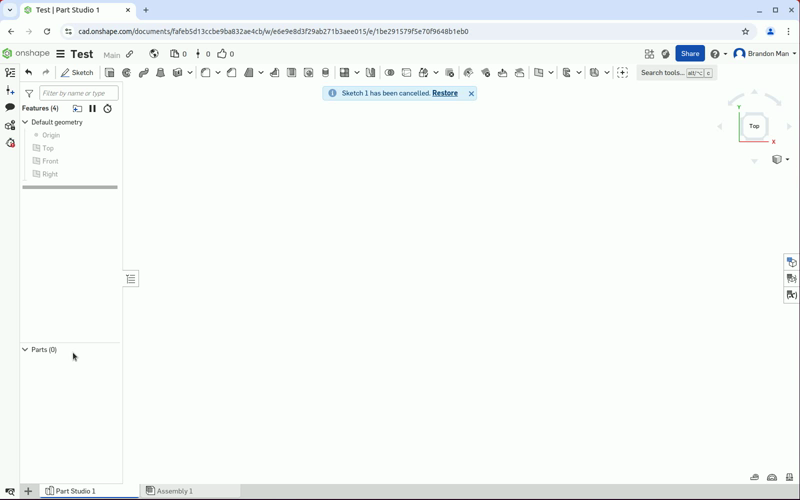
key(y)
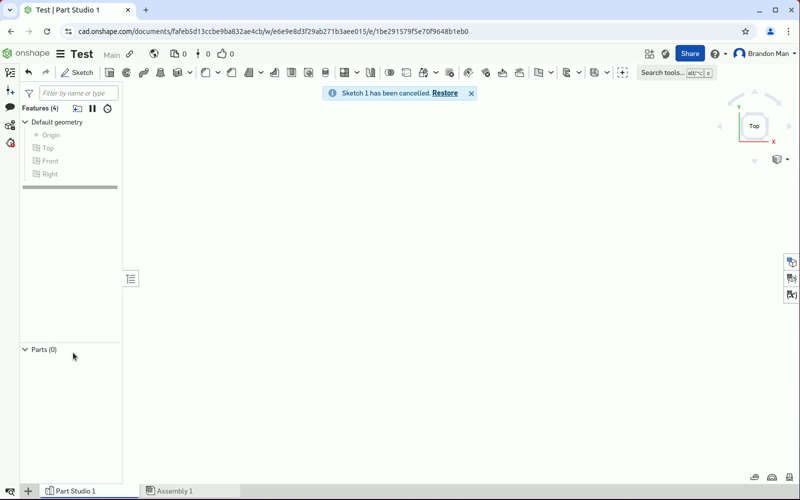
key(shift+p)
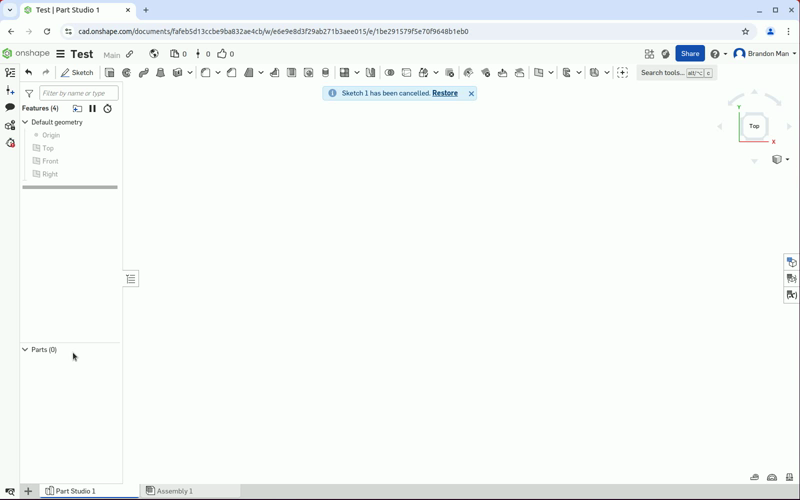
key(space)
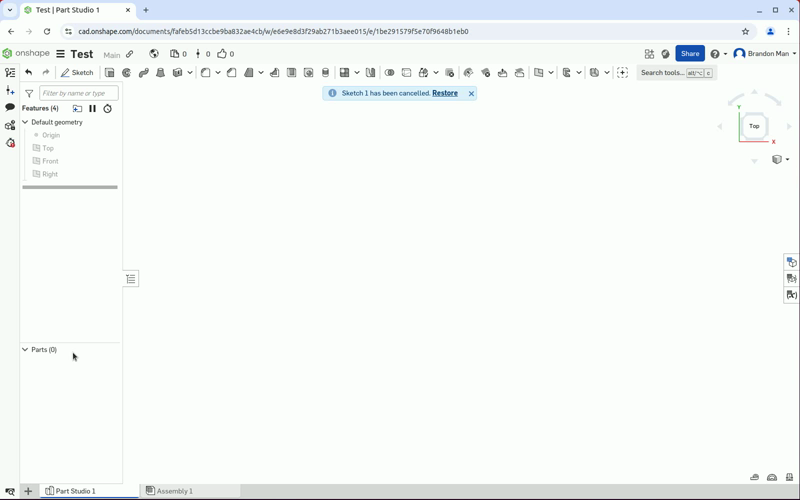
key_down(shift)
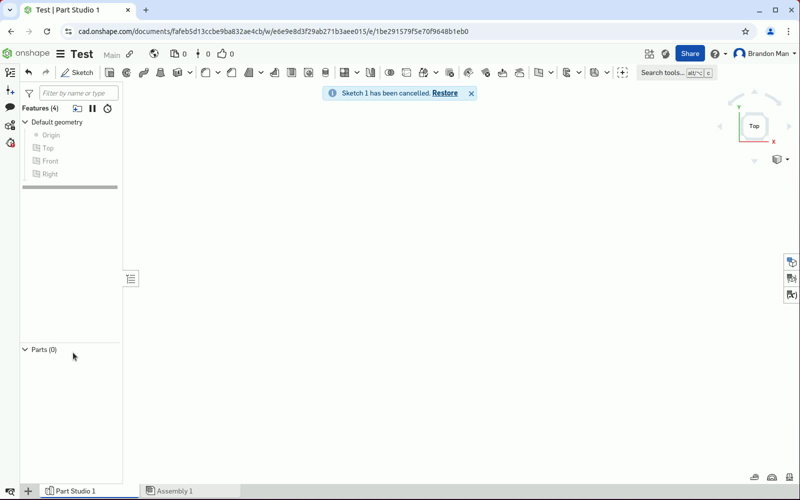
key(up)
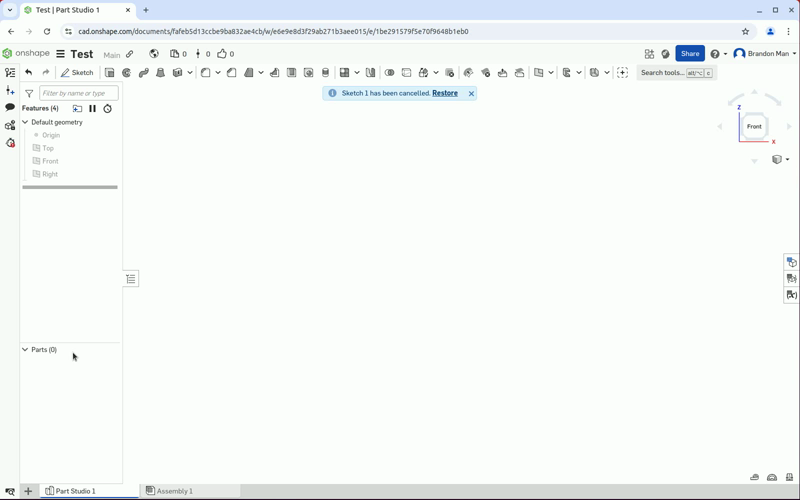
key_up(shift)
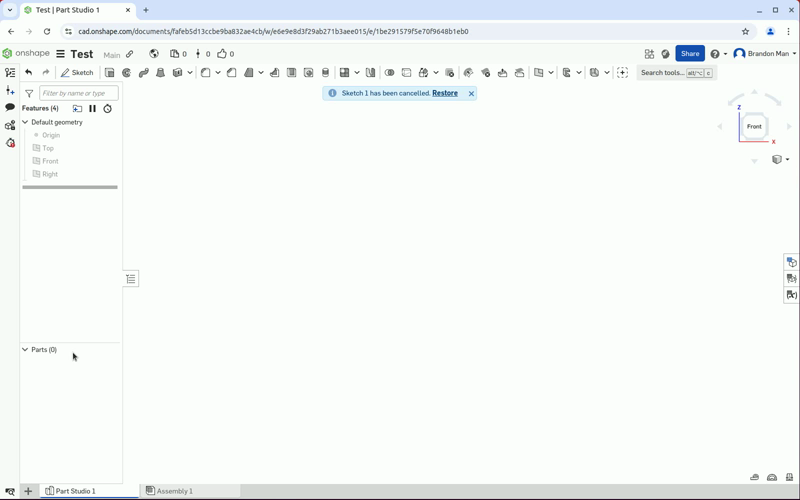
mouse_move(73, 352)
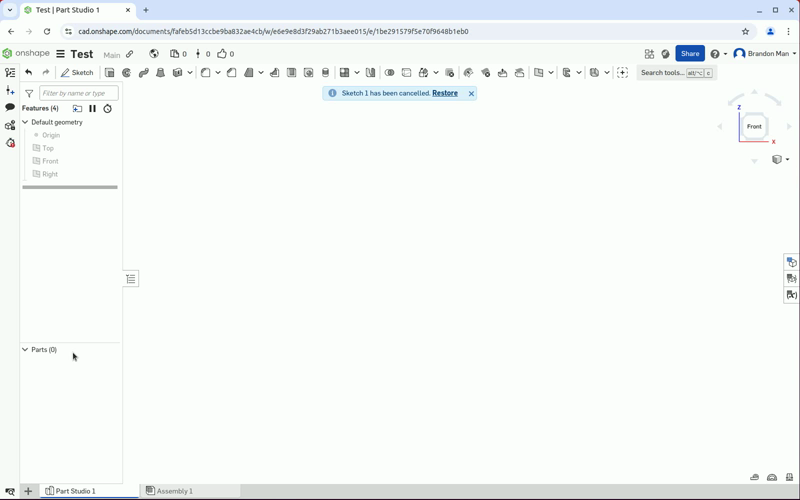
key(shift+y)
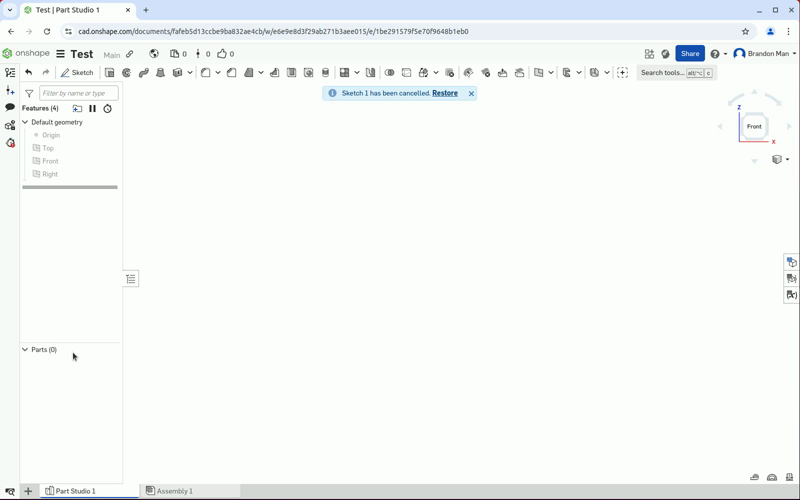
key(shift+s)
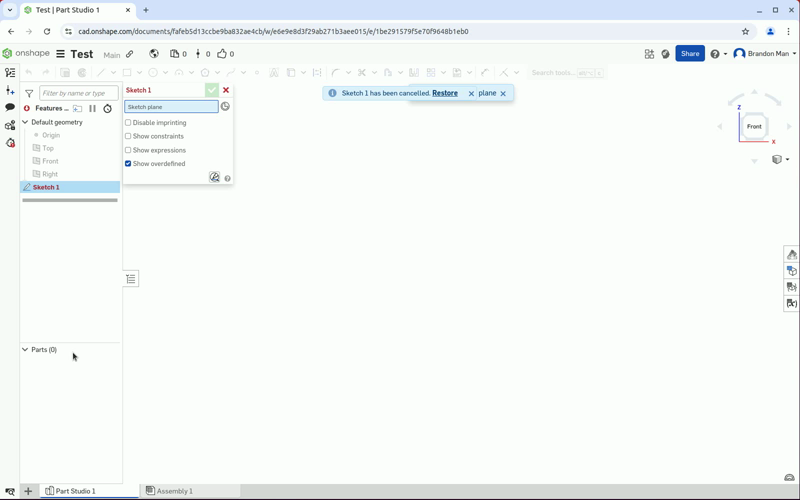
mouse_move(73, 163)
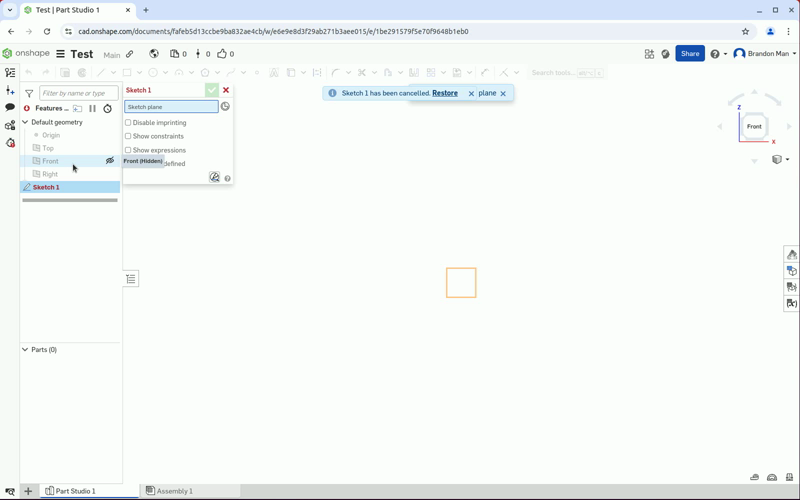
click(73, 163)
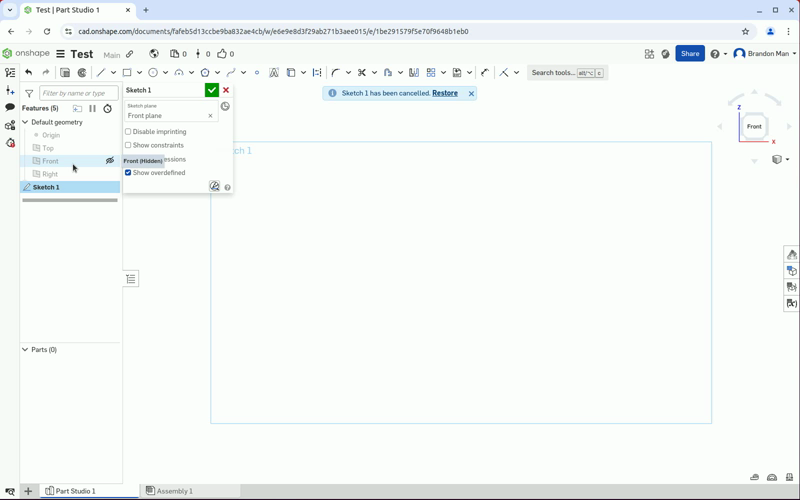
mouse_move(73, 352)
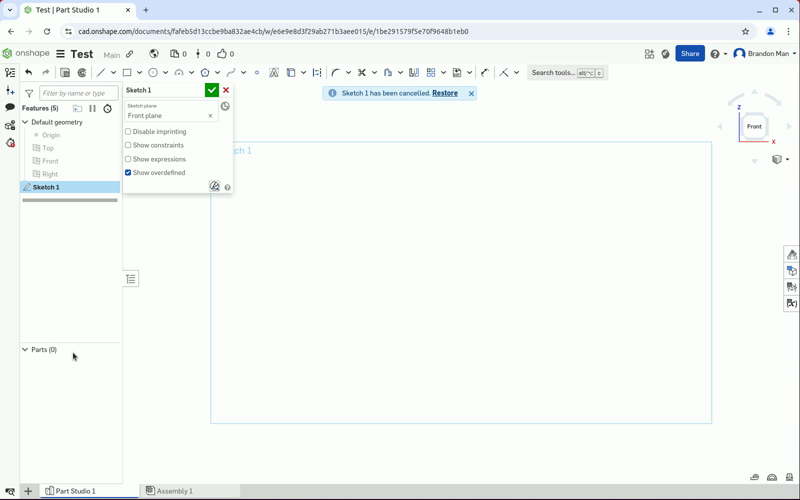
key(y)
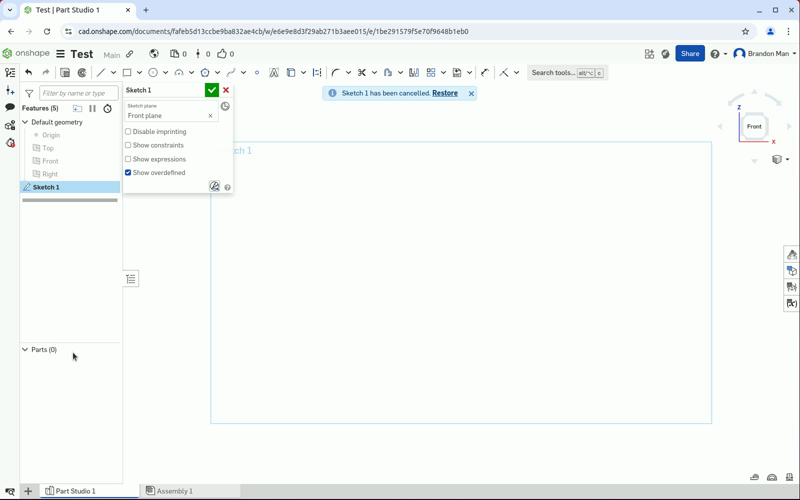
key(l)
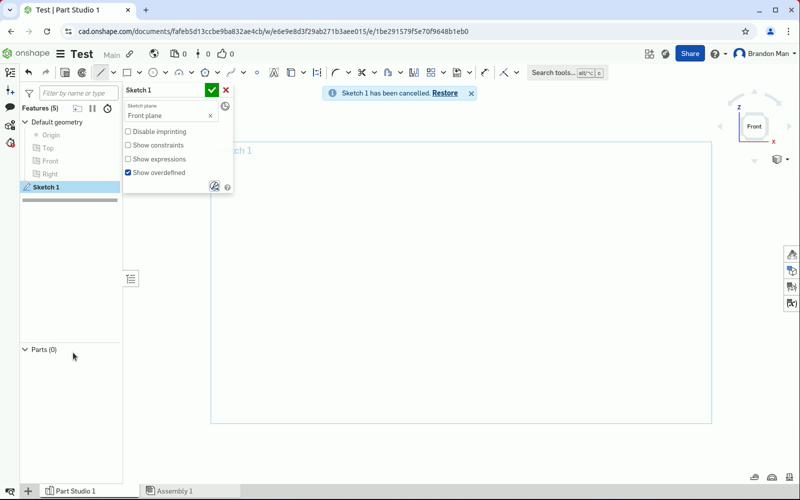
key_down(shift)
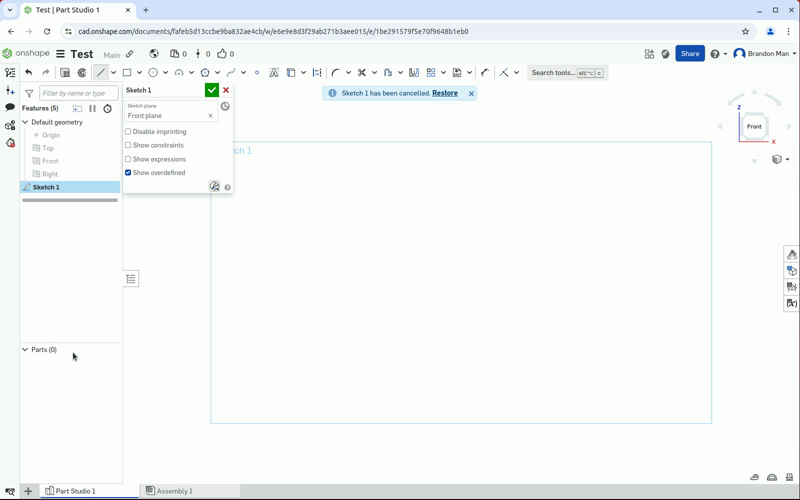
mouse_move(460, 339)
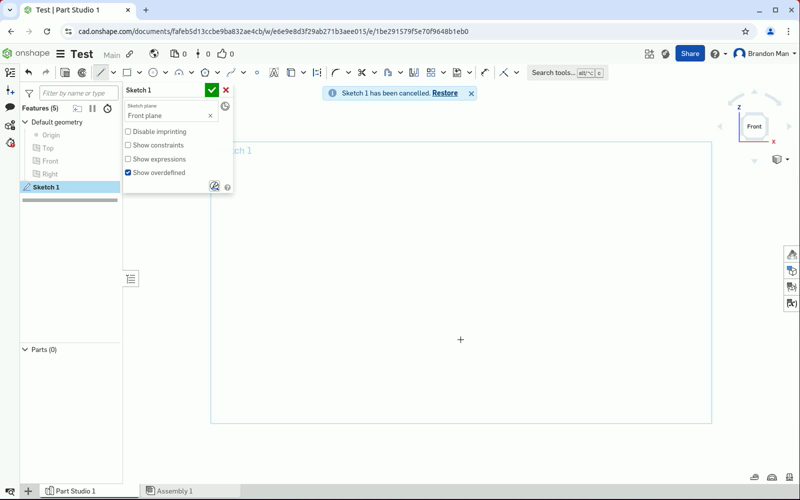
click(460, 339)
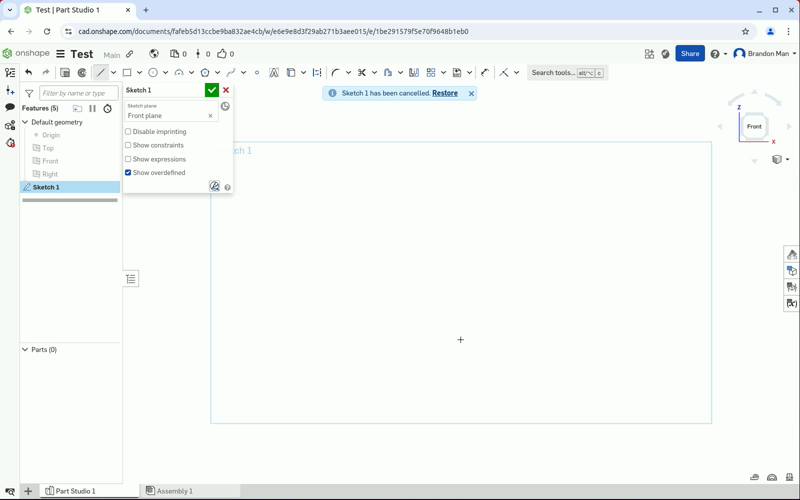
key_up(shift)
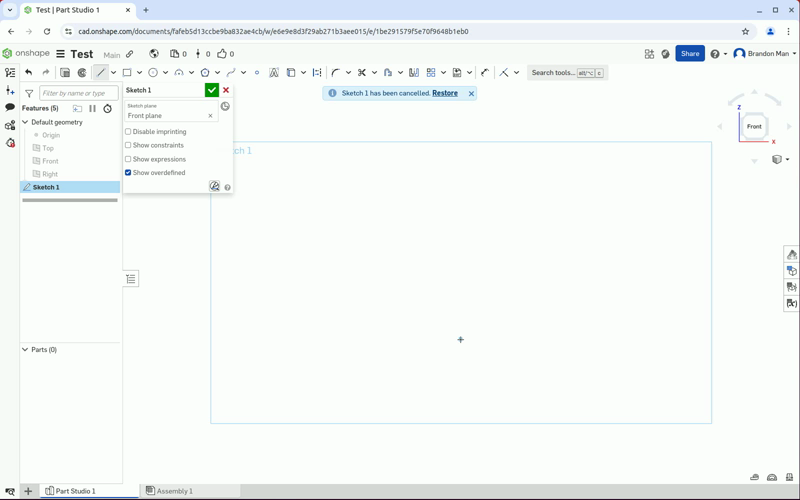
key_down(shift)
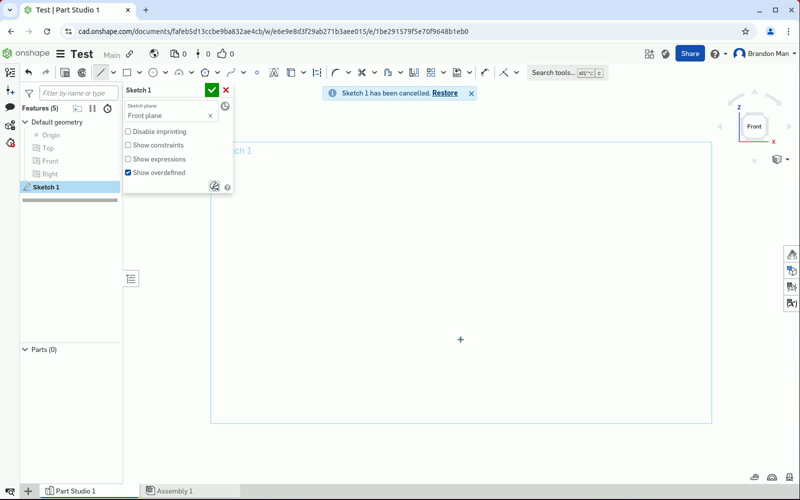
mouse_move(490, 339)
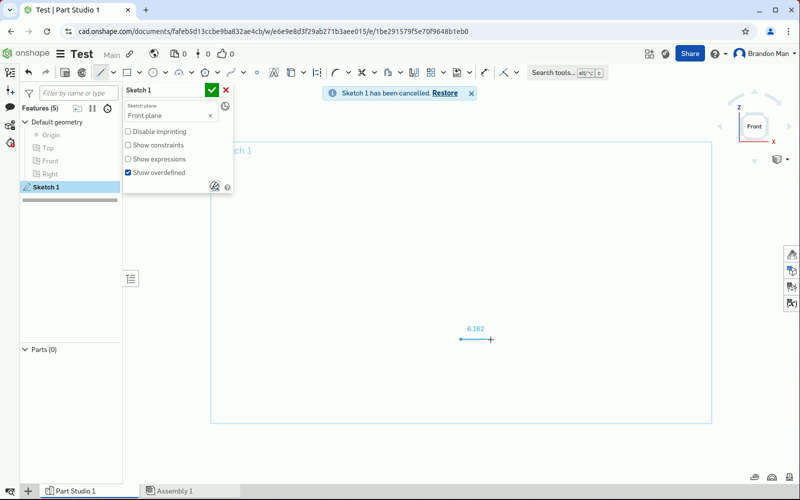
mouse_move(480, 339)
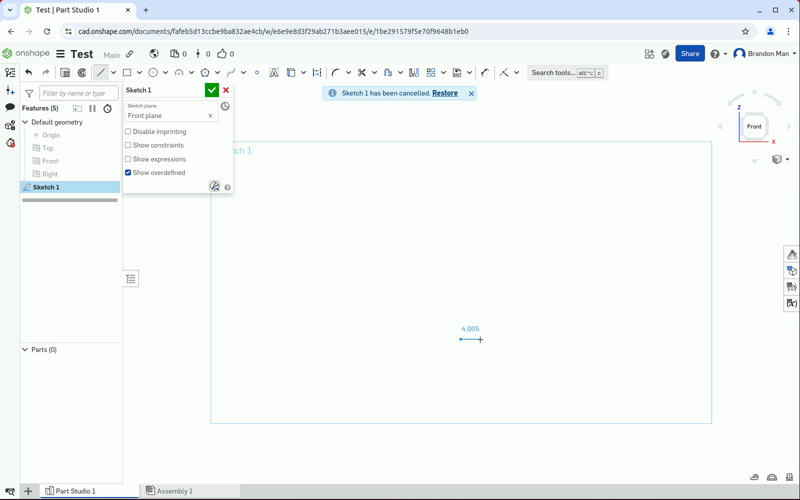
click(480, 339)
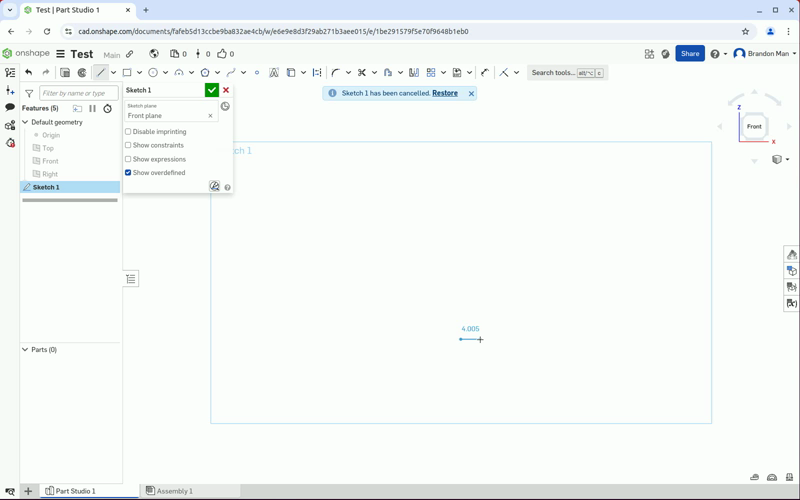
key_up(shift)
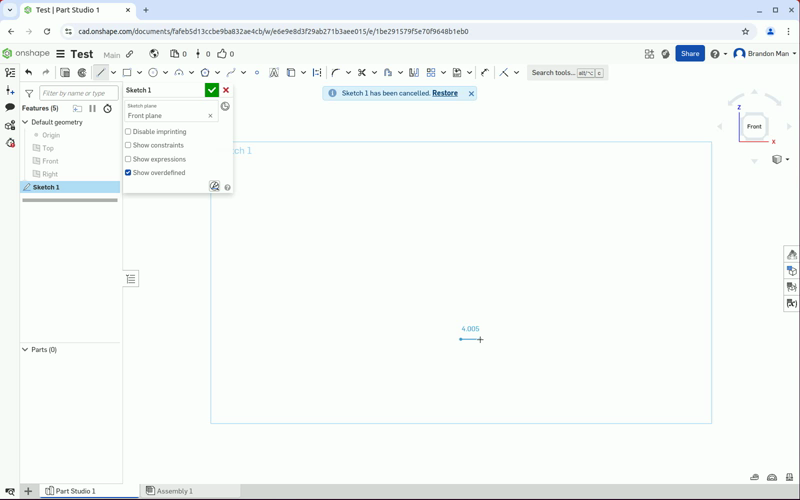
key_down(shift)
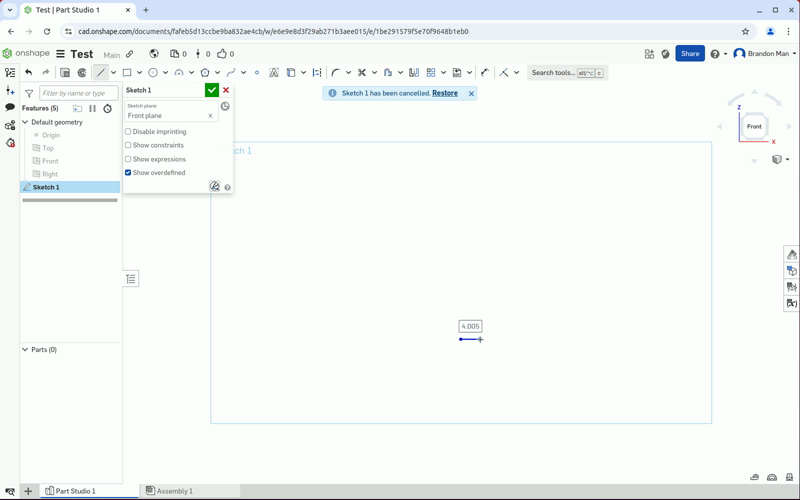
mouse_move(510, 339)
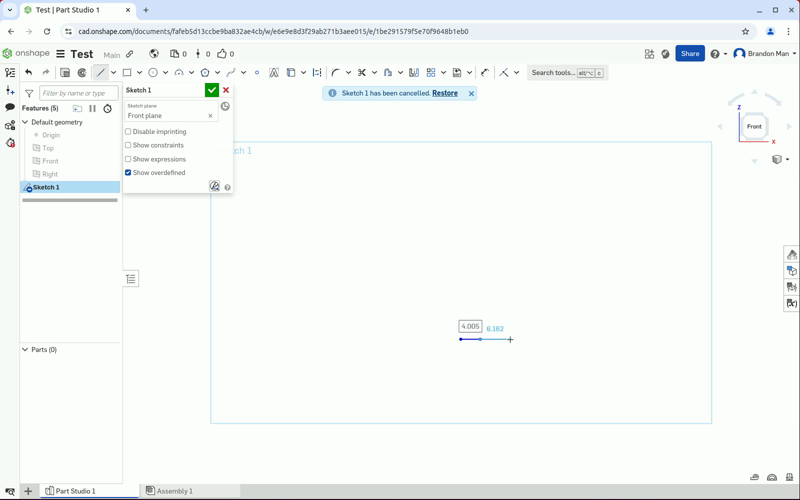
mouse_move(480, 282)
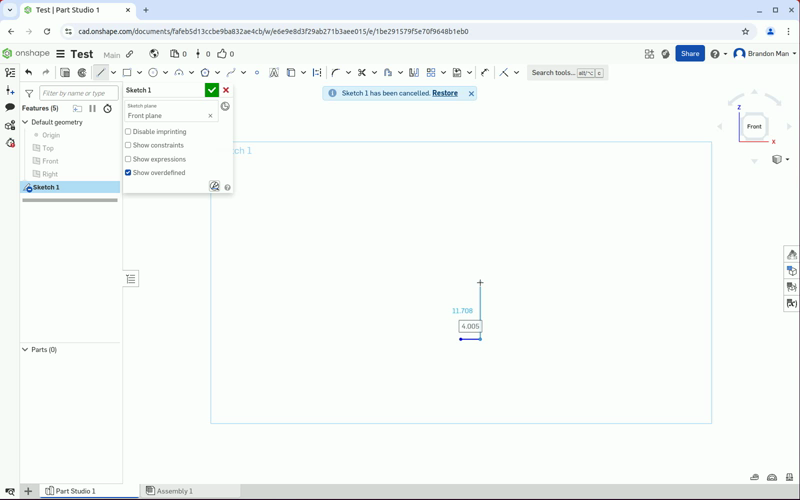
click(480, 282)
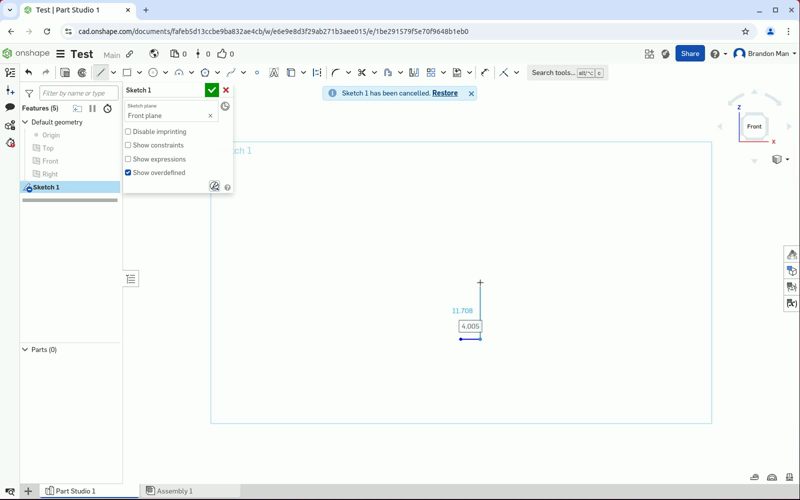
key_up(shift)
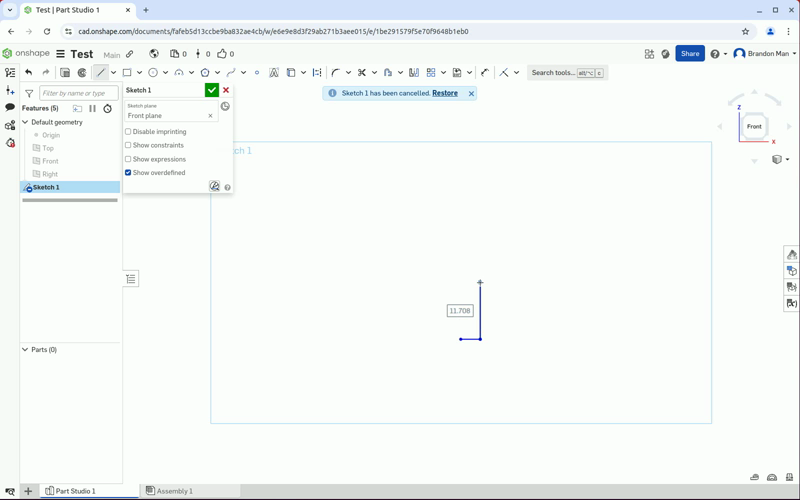
key_down(shift)
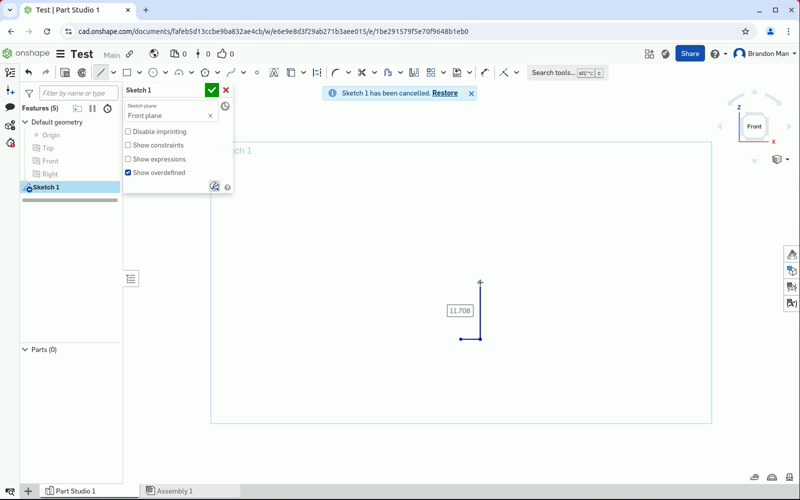
mouse_move(510, 282)
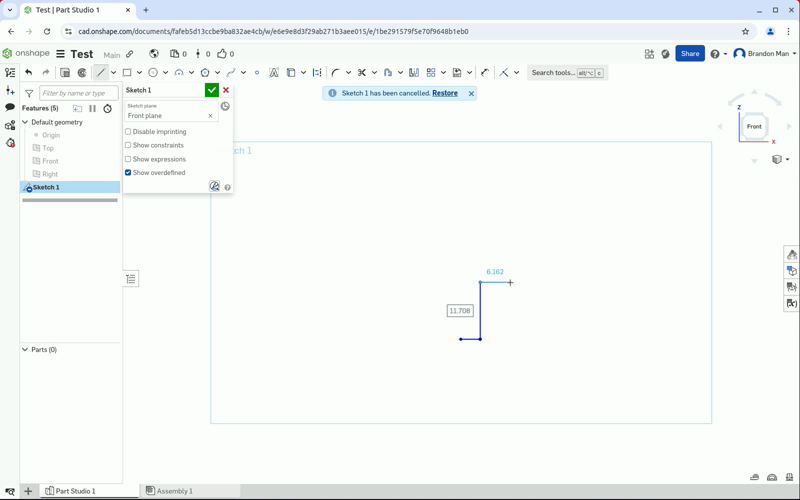
mouse_move(460, 282)
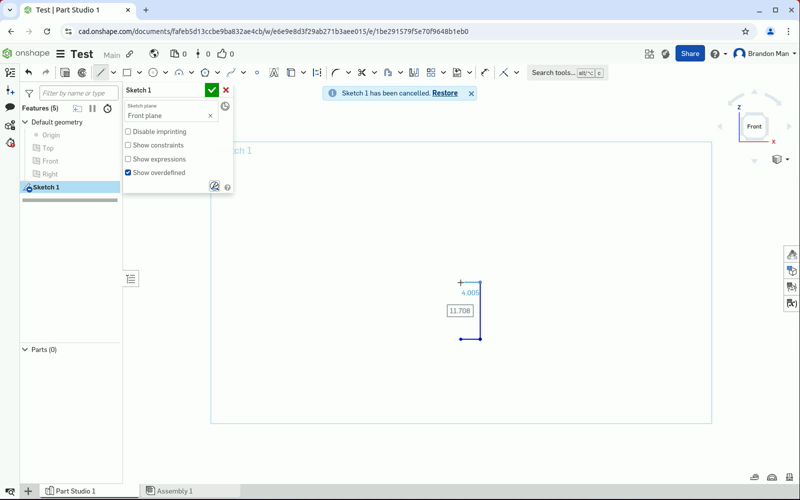
click(460, 282)
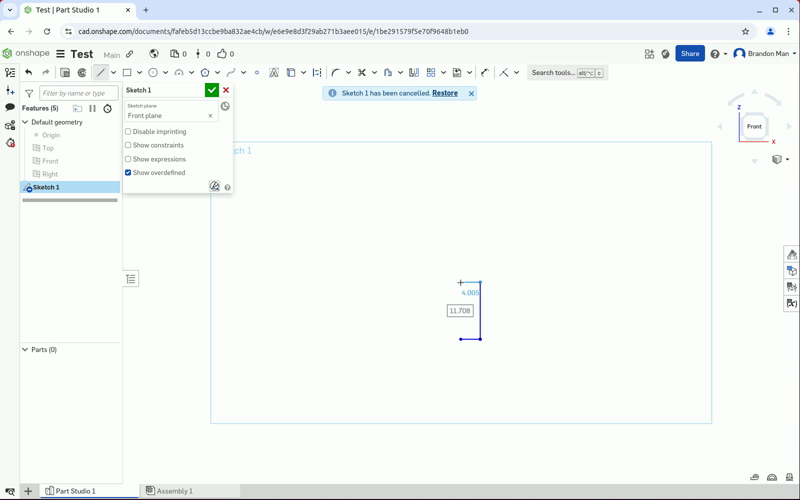
key_up(shift)
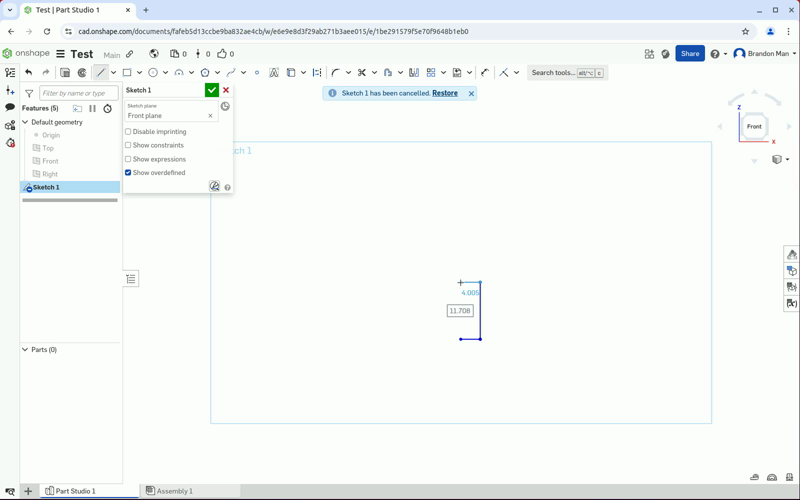
mouse_move(490, 282)
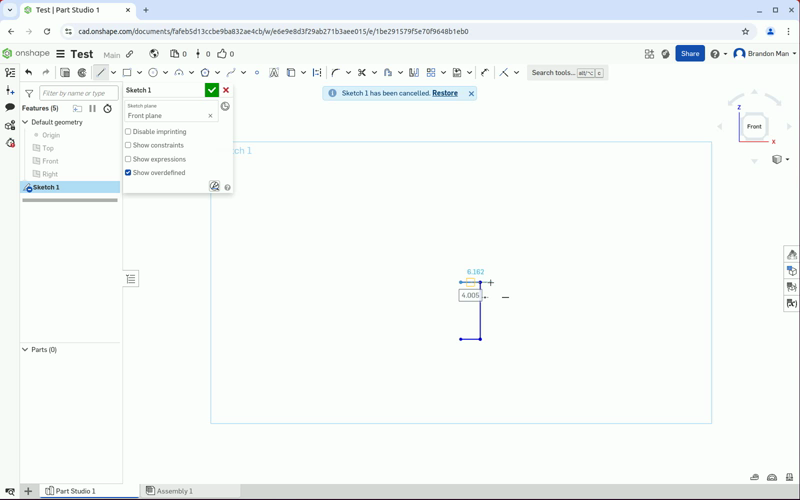
key_down(shift)
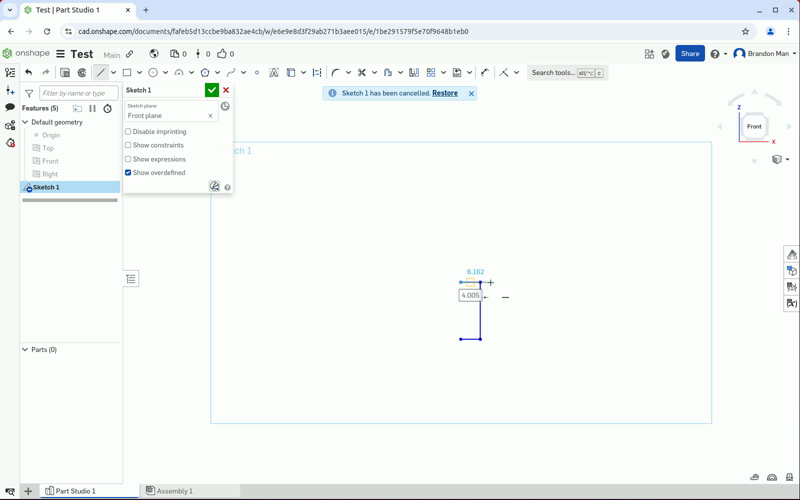
mouse_move(460, 339)
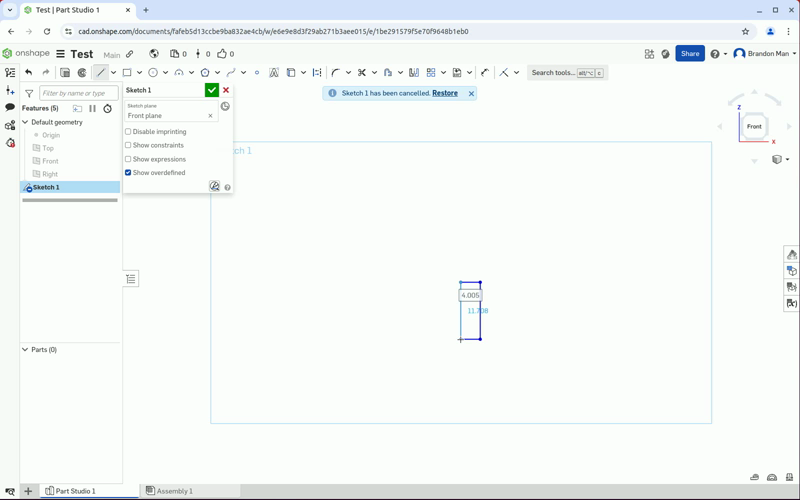
key_up(shift)
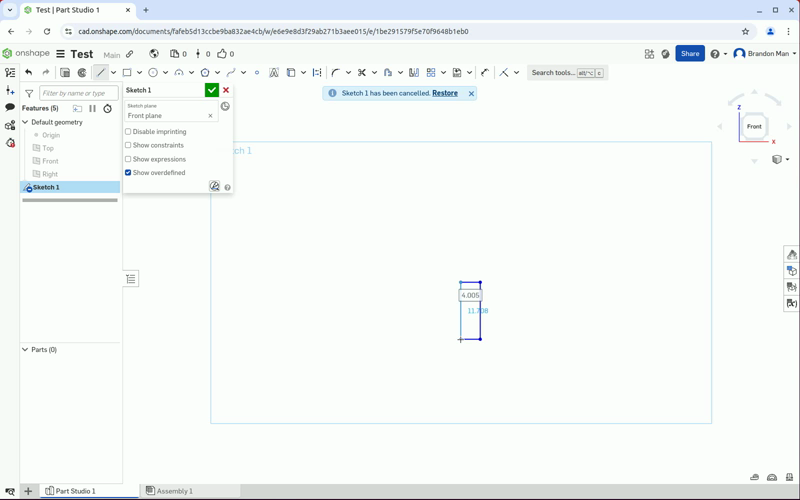
click(460, 339)
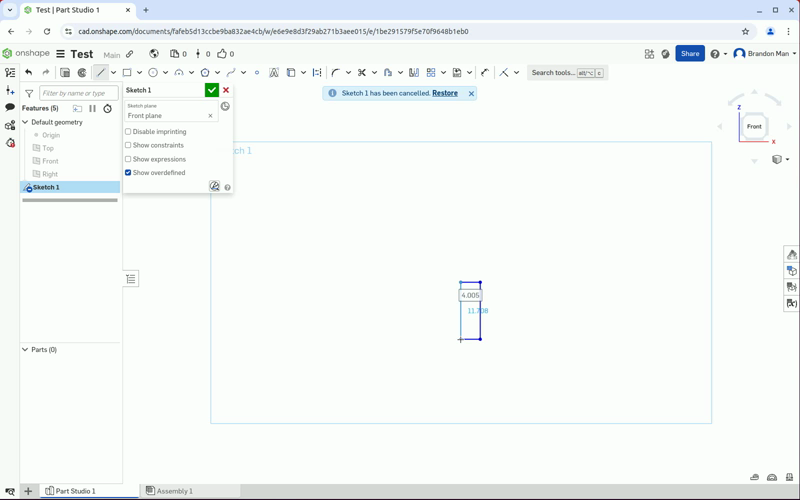
key(esc)
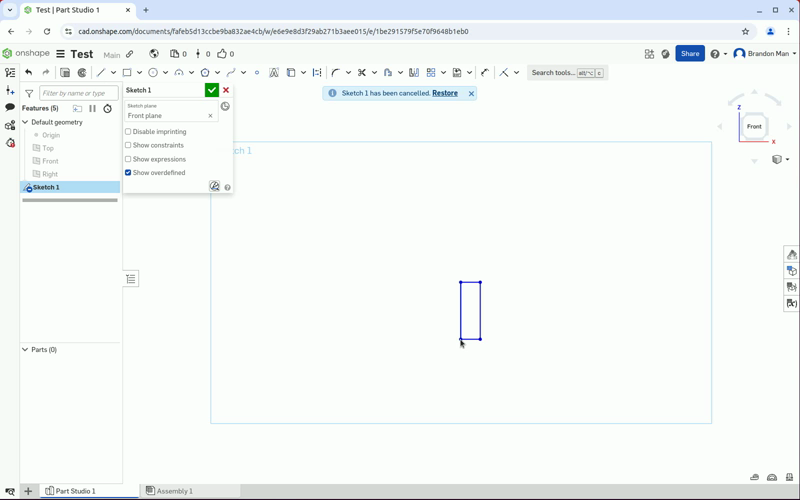
mouse_move(468, 294)
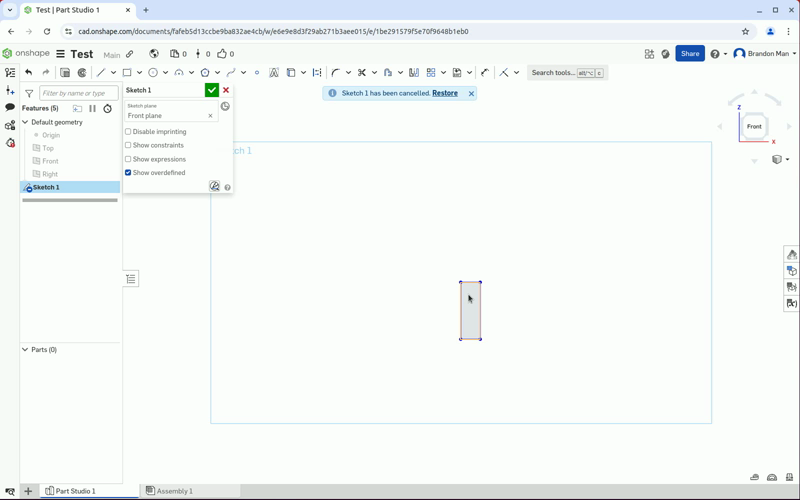
scroll(6)
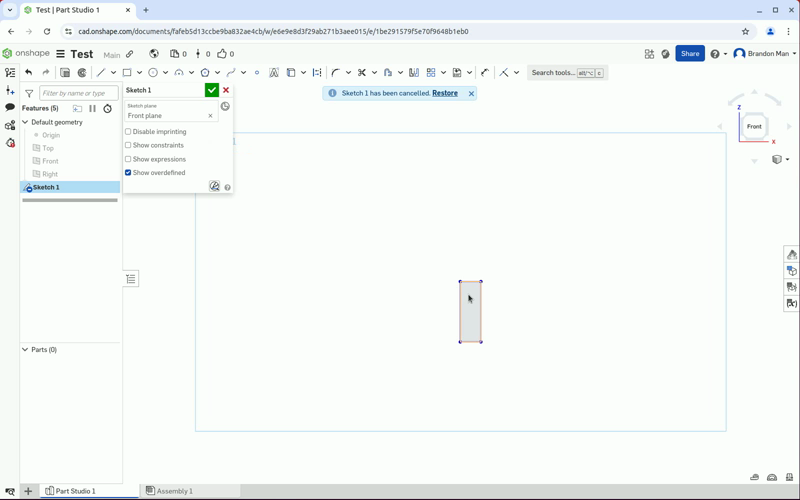
scroll(6)
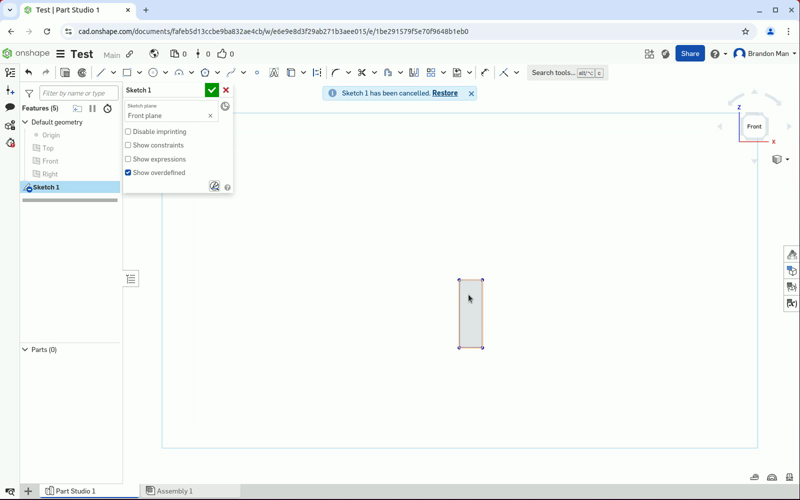
scroll(6)
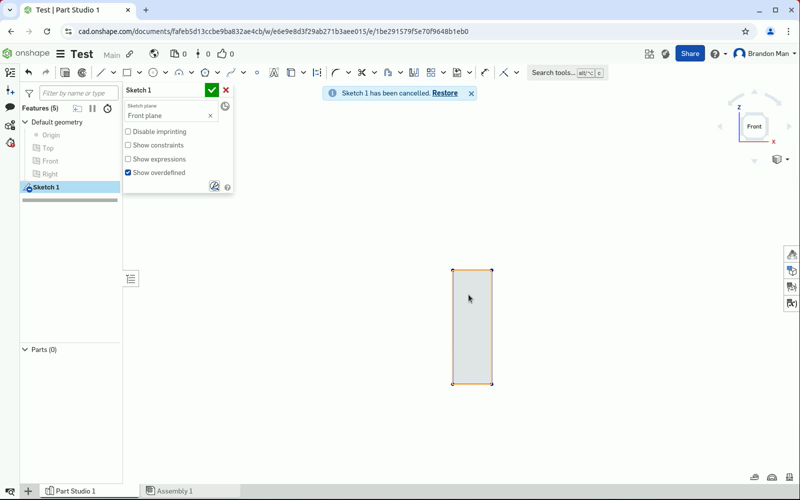
scroll(6)
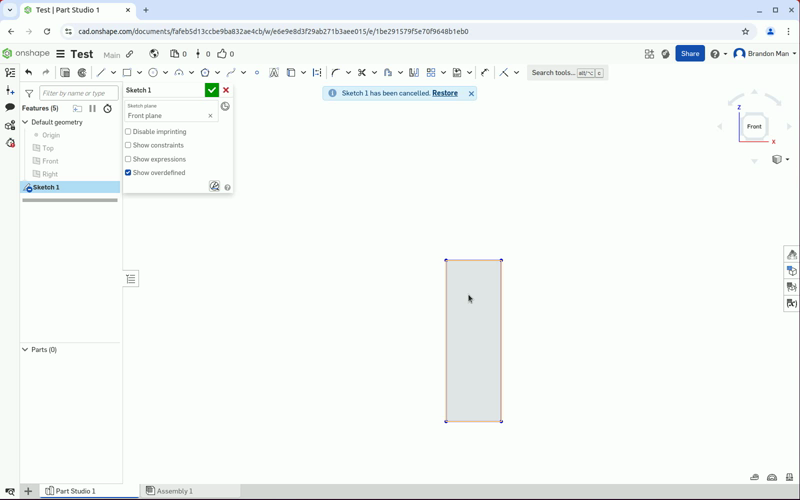
scroll(6)
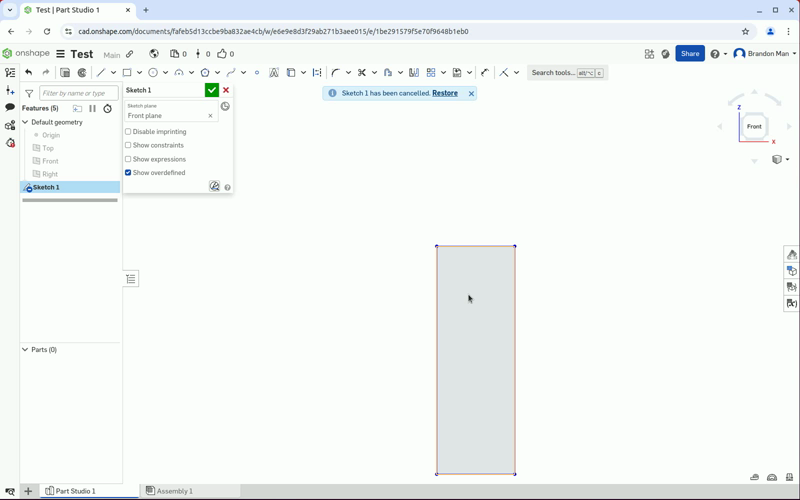
scroll(6)
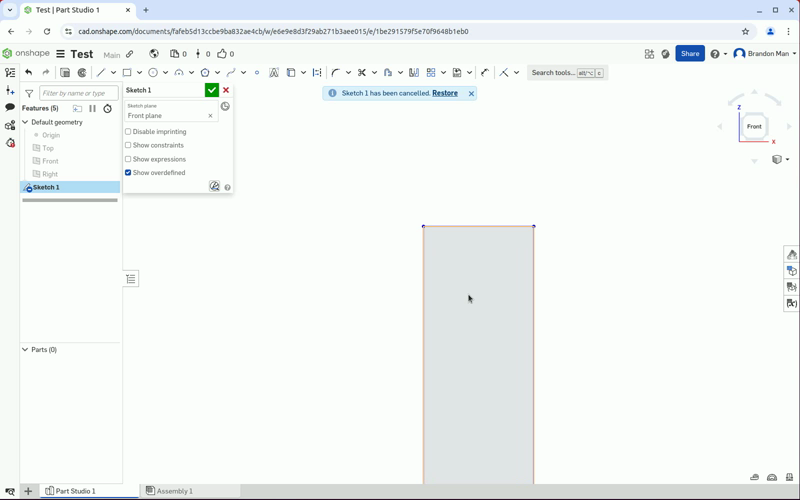
scroll(6)
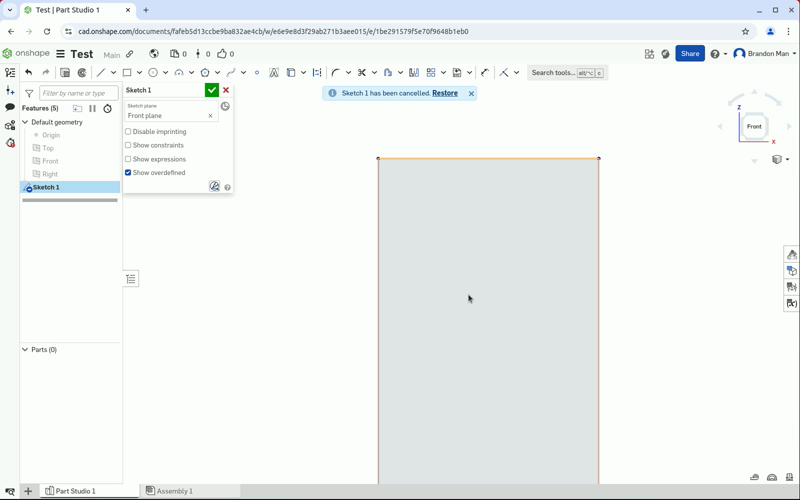
click(468, 294)
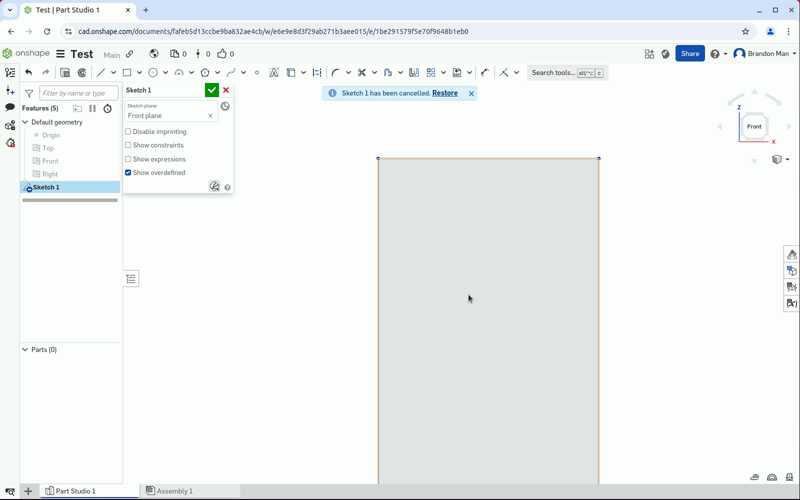
scroll(-6)
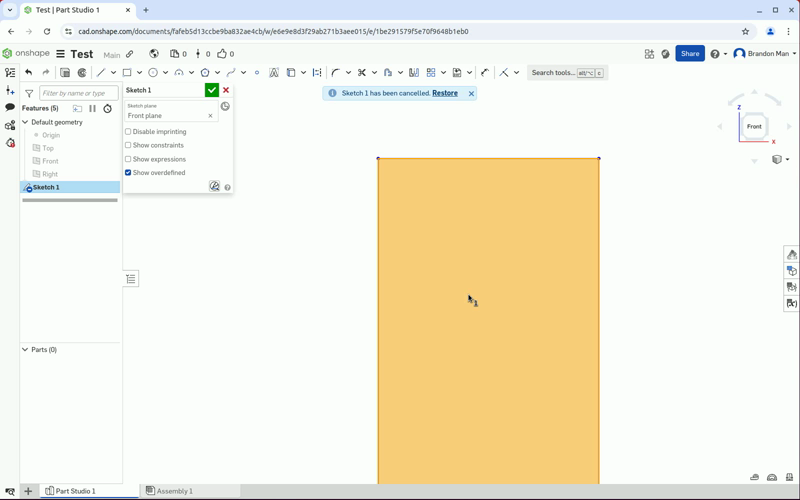
scroll(-6)
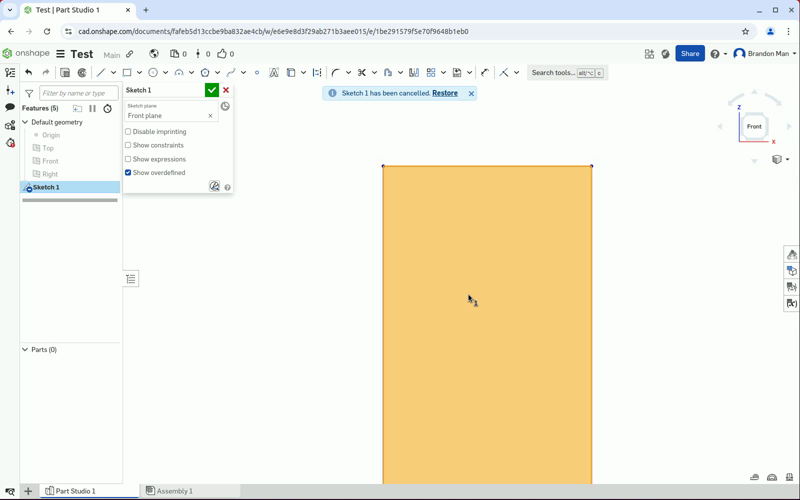
scroll(-6)
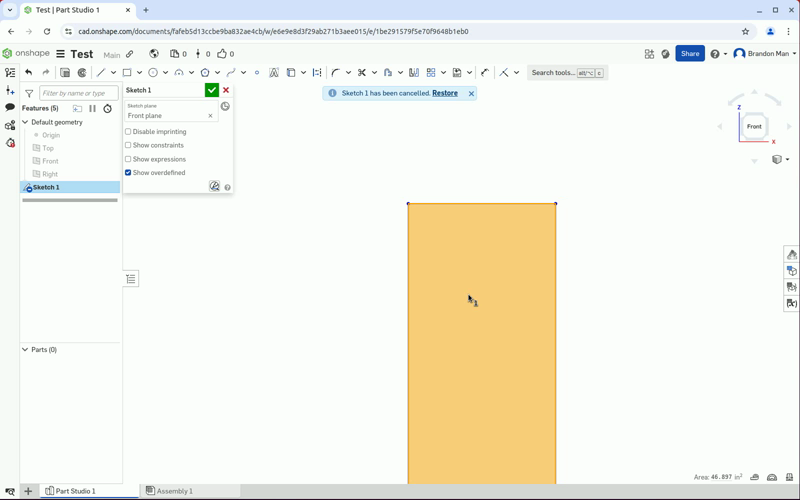
scroll(-6)
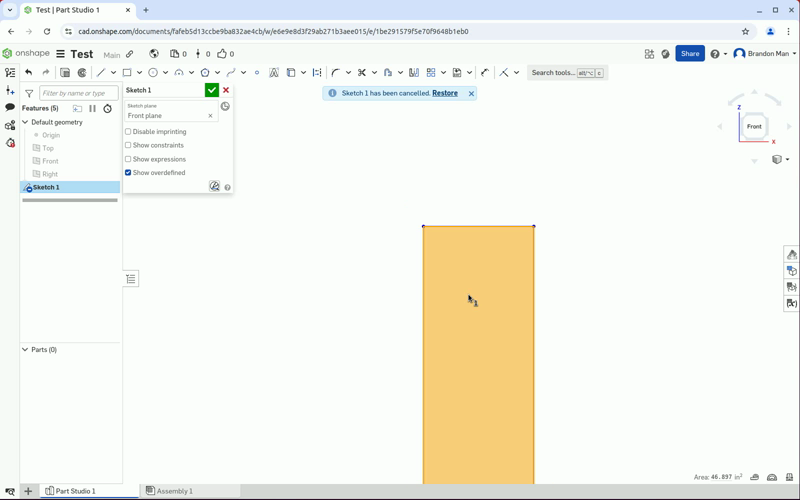
scroll(-6)
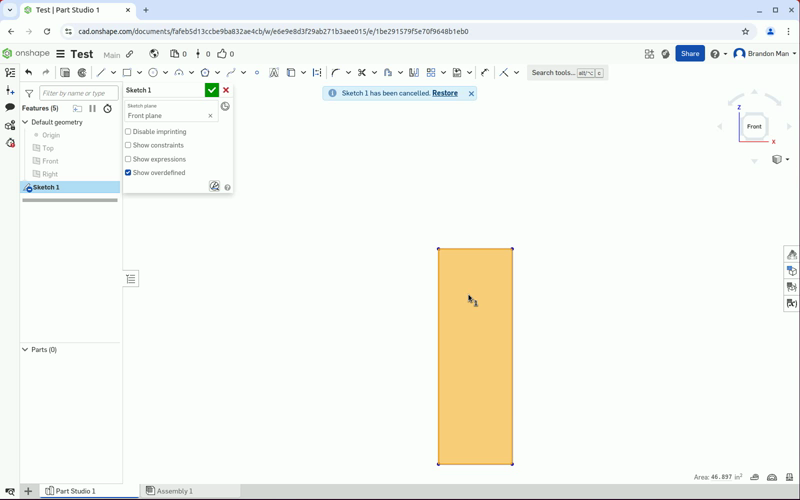
scroll(-6)
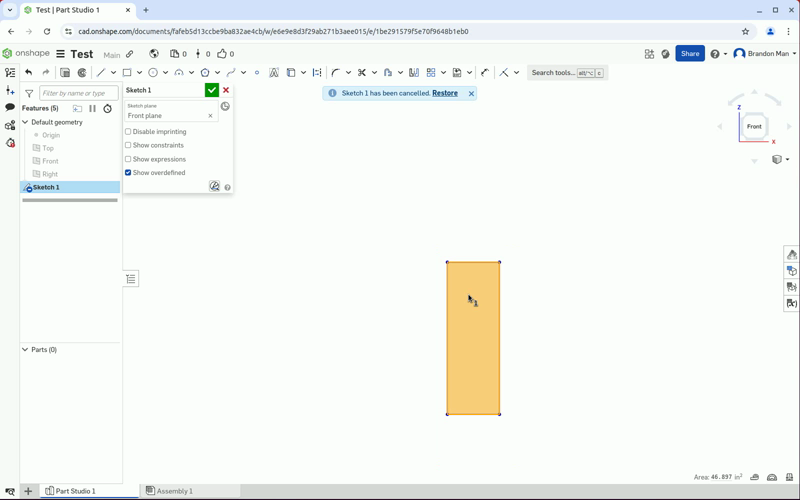
scroll(-6)
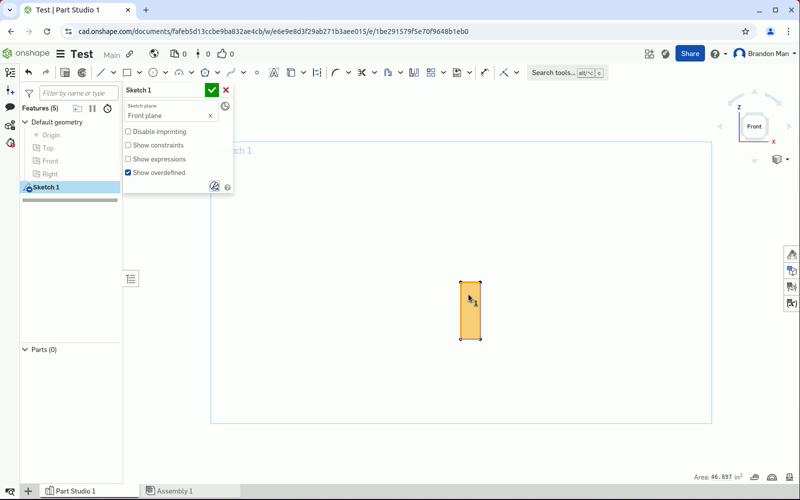
mouse_move(73, 352)
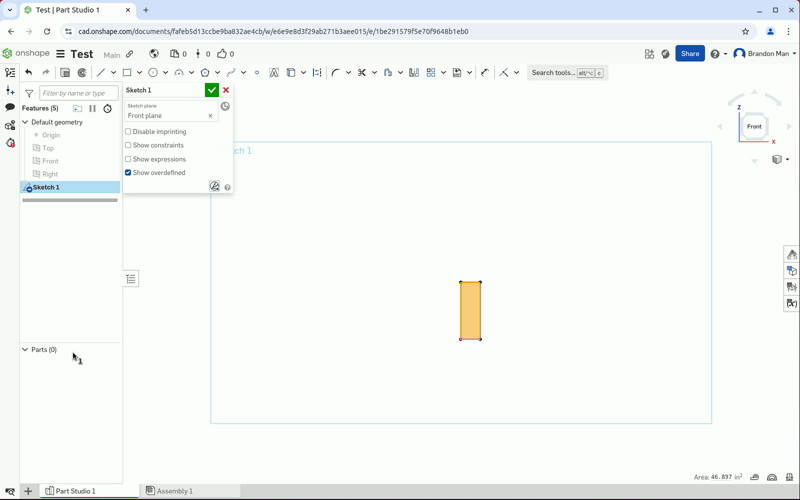
key(shift+y)
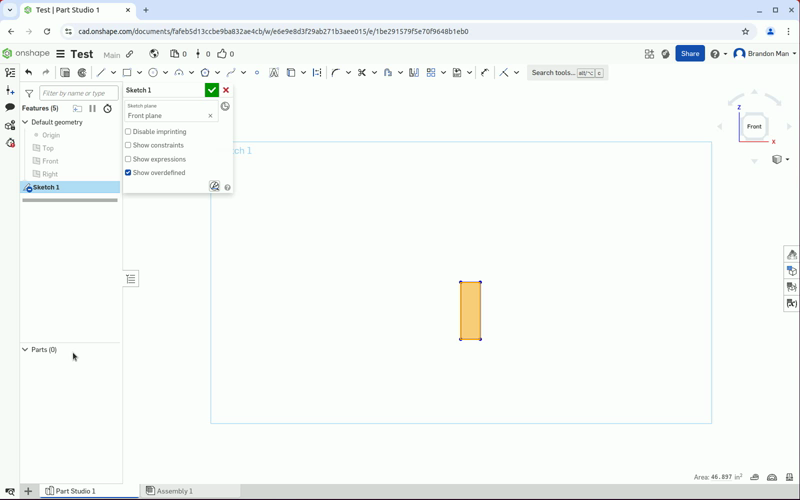
key(shift+e)
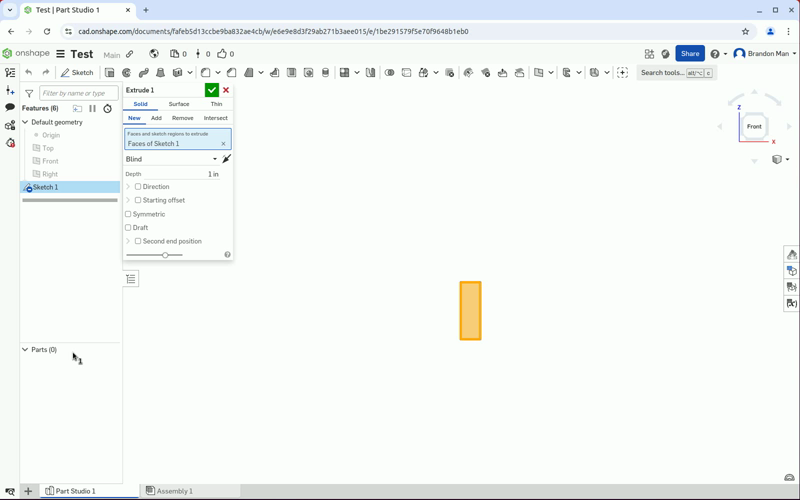
mouse_move(143, 106)
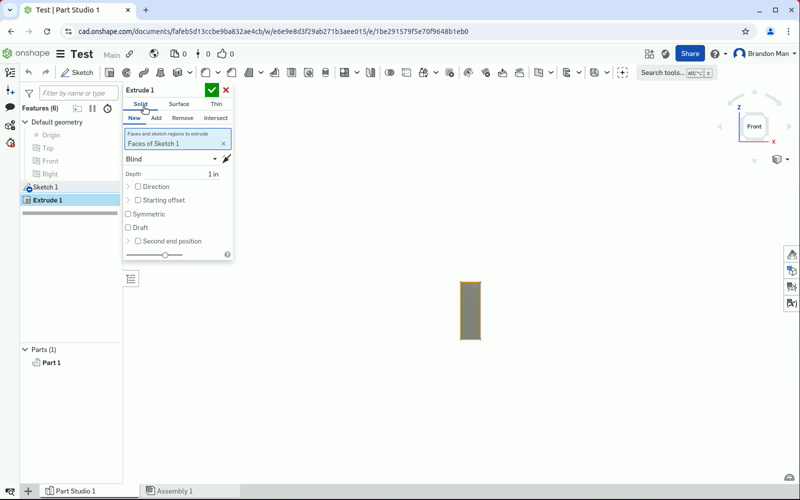
click(143, 106)
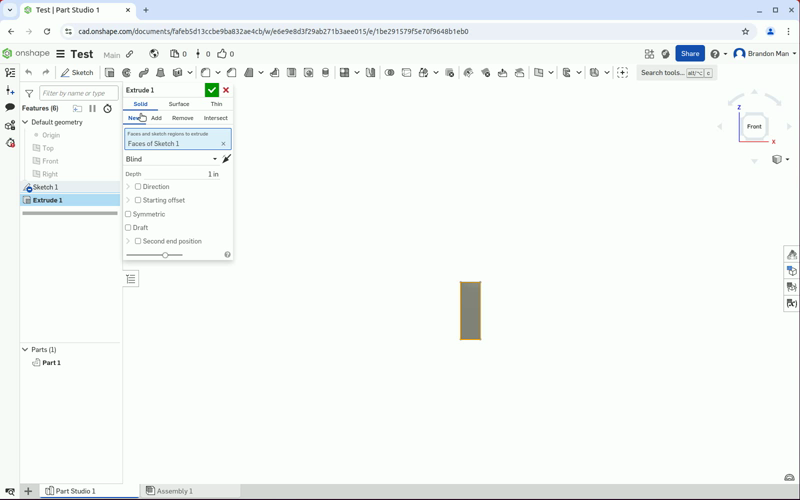
mouse_move(137, 120)
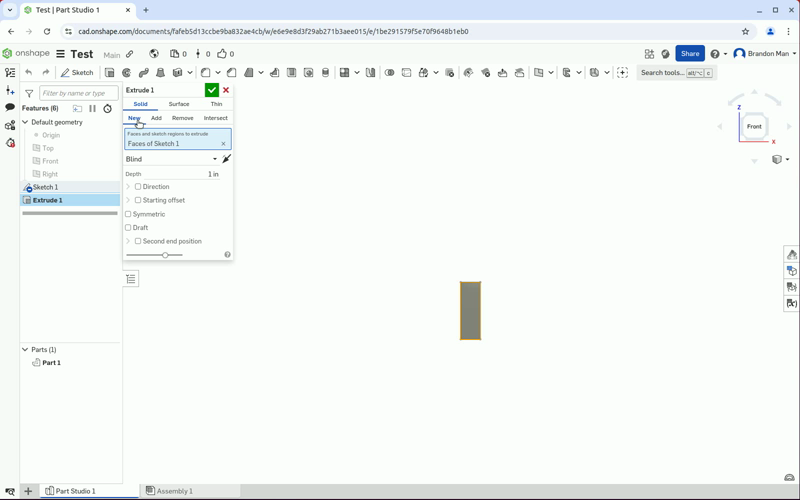
click(137, 120)
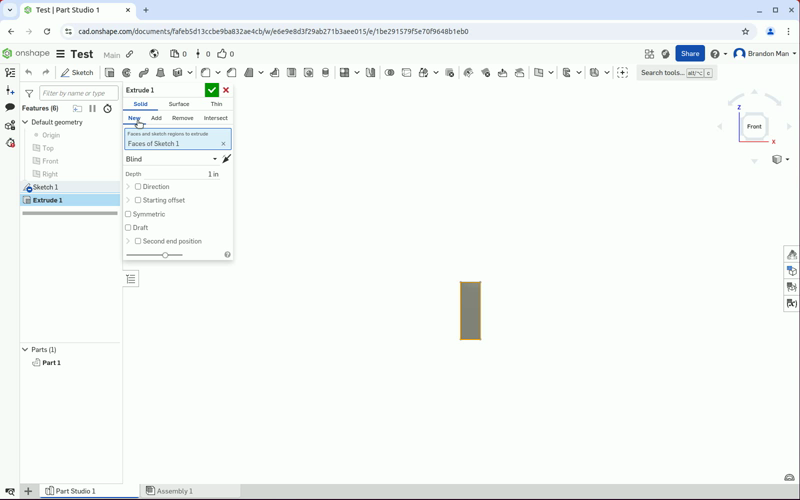
key(tab, 4)
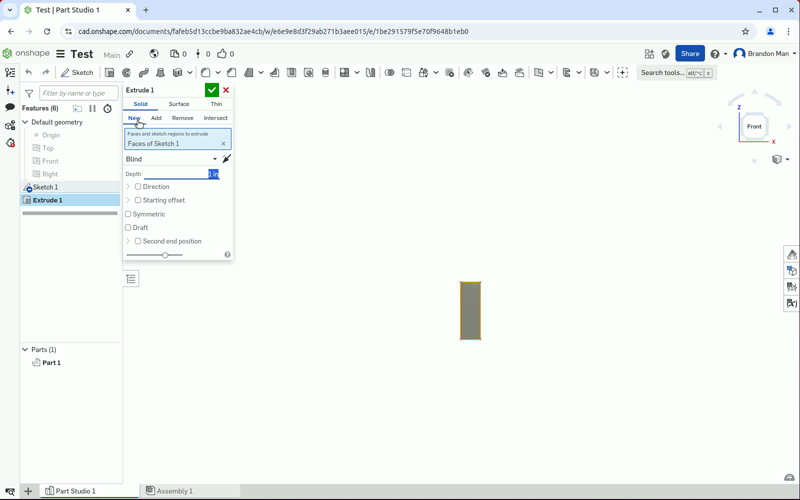
text(11.554)
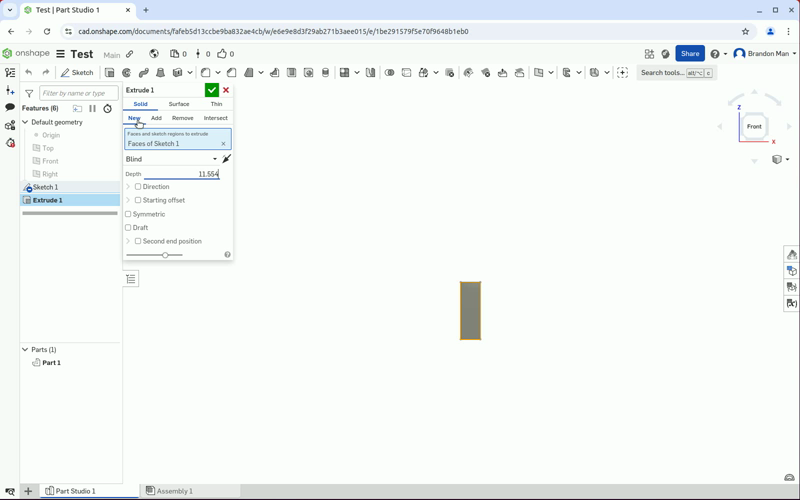
key(enter)
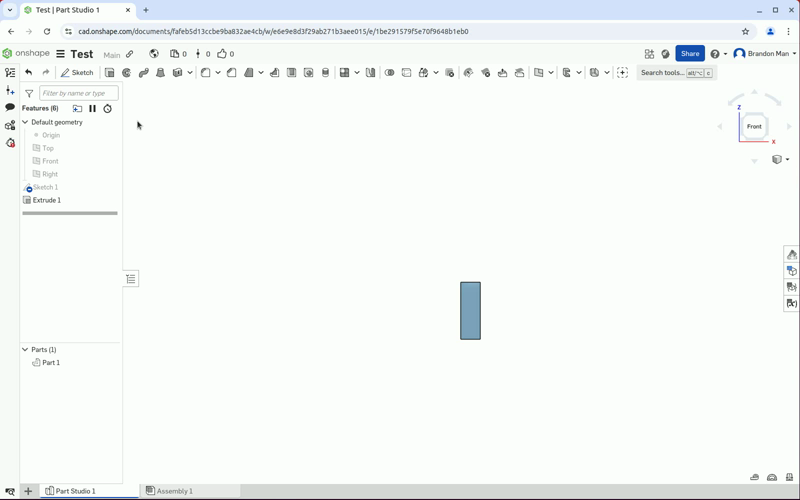
key(shift+h)
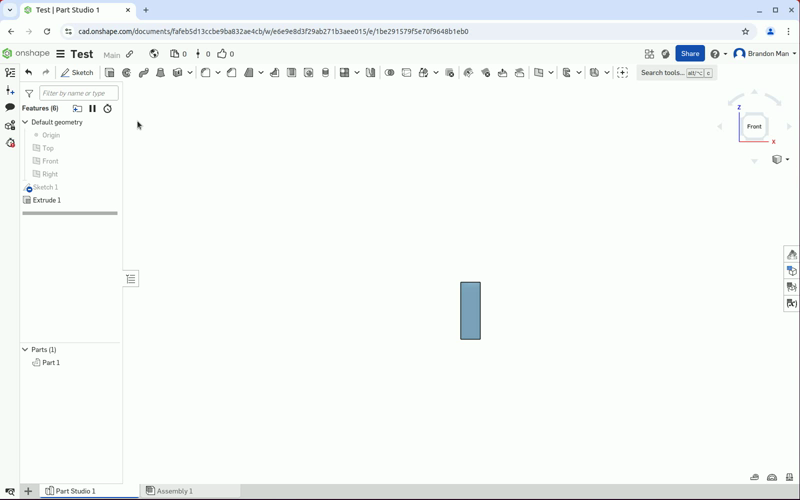
key(shift+h)
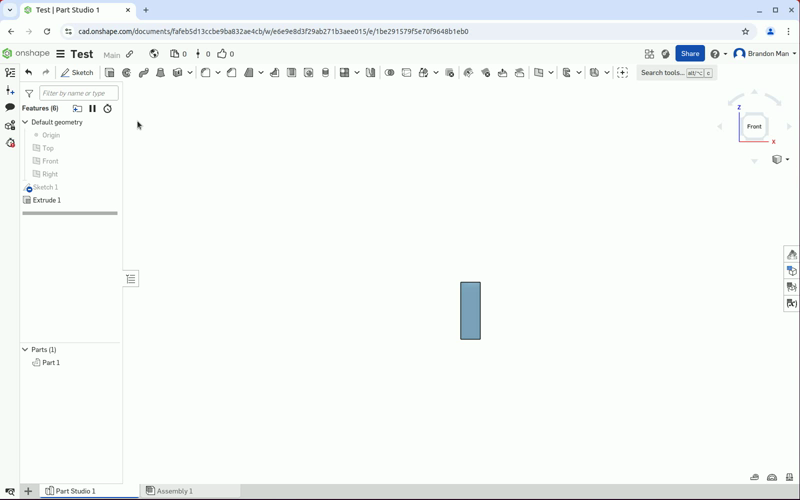
mouse_move(73, 189)
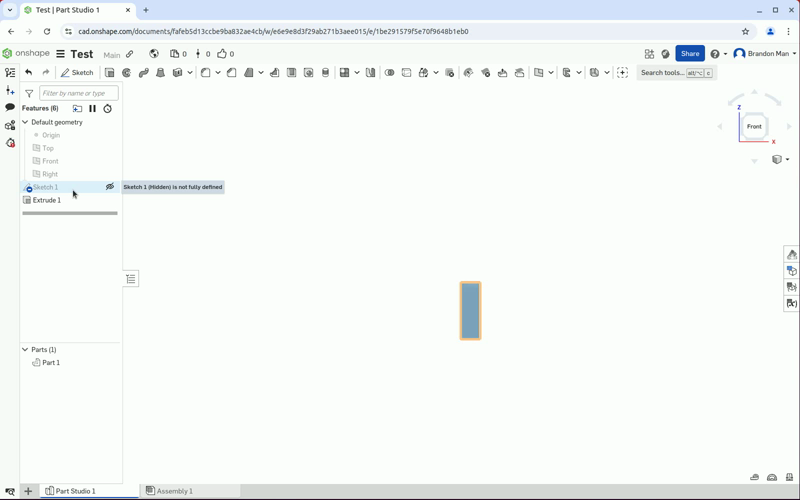
click(73, 189)
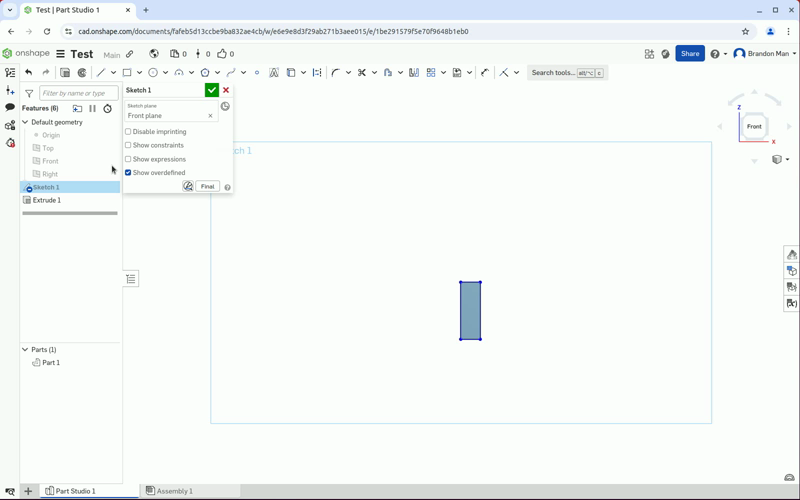
mouse_move(229, 92)
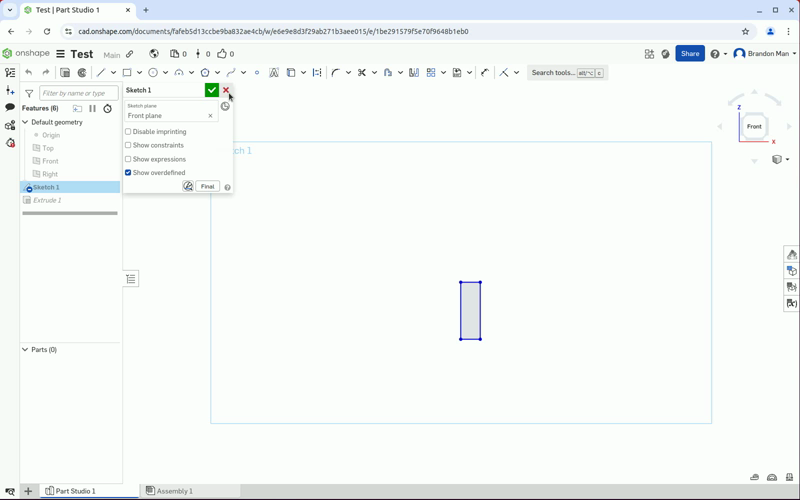
click(229, 92)
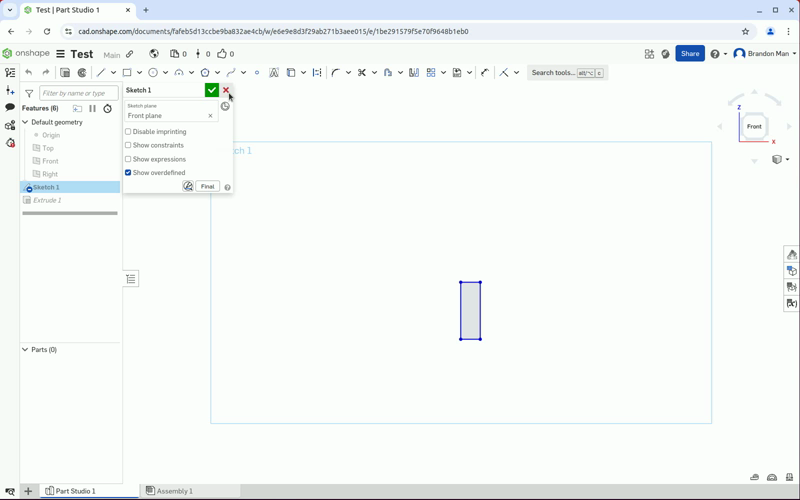
key(shift+s)
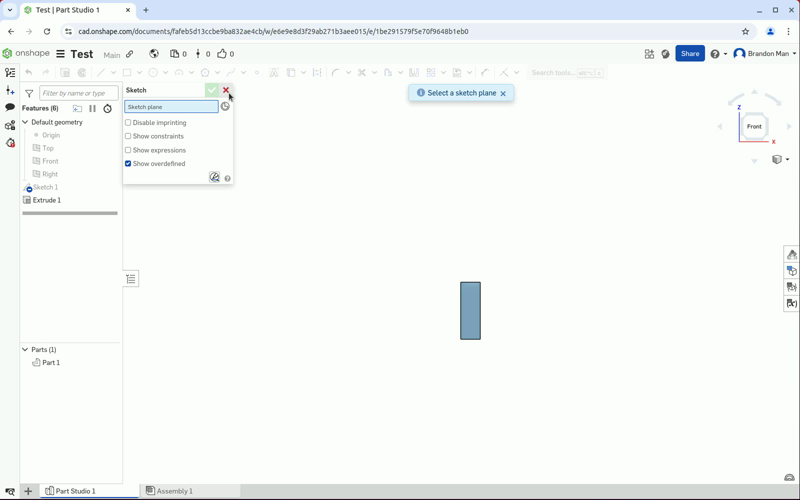
mouse_move(73, 163)
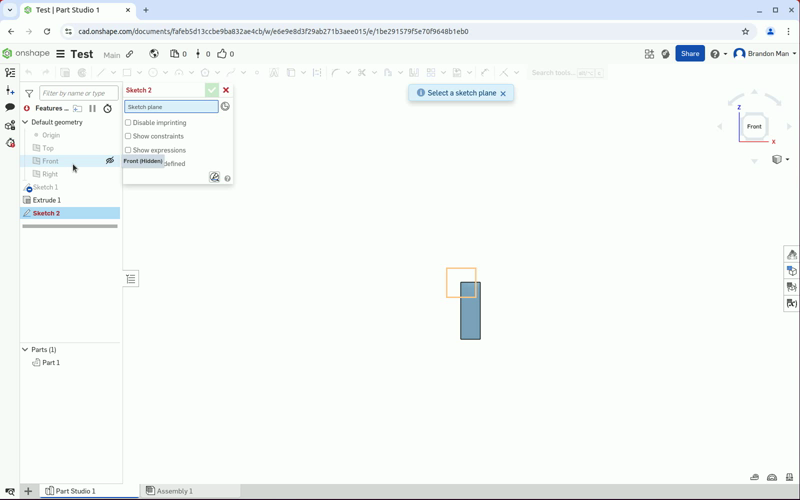
click(73, 163)
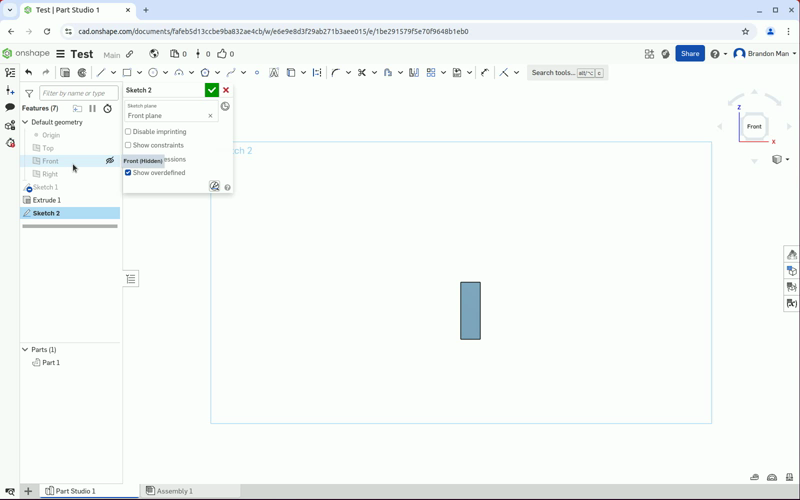
mouse_move(73, 352)
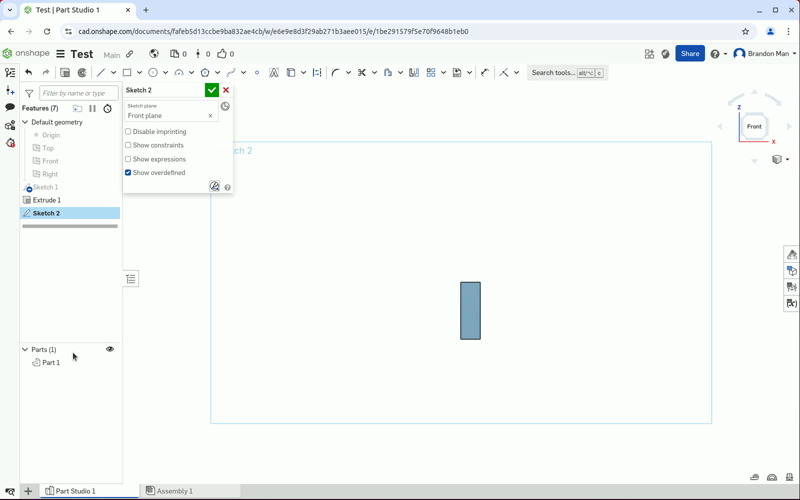
key(y)
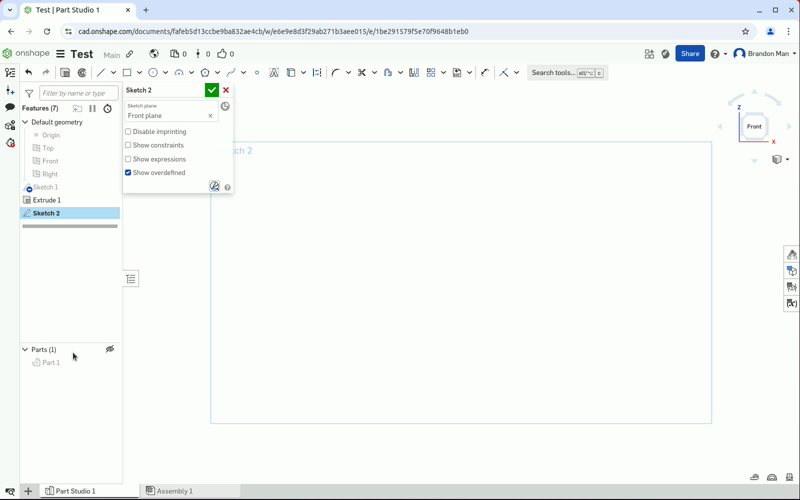
key(l)
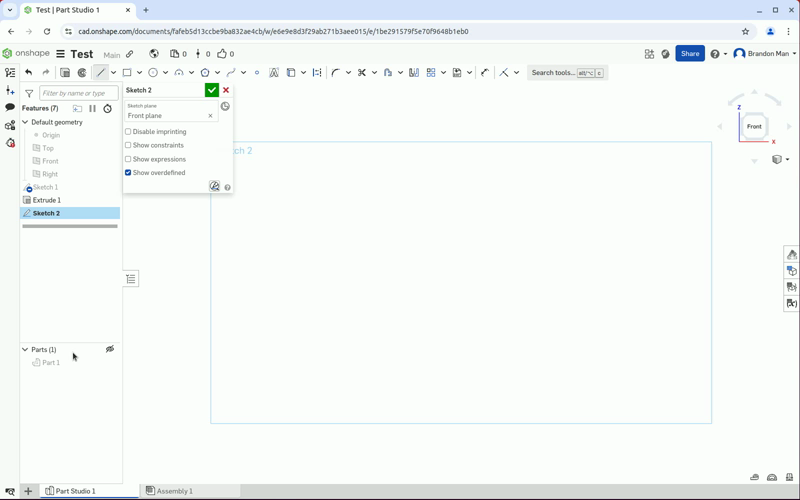
key_down(shift)
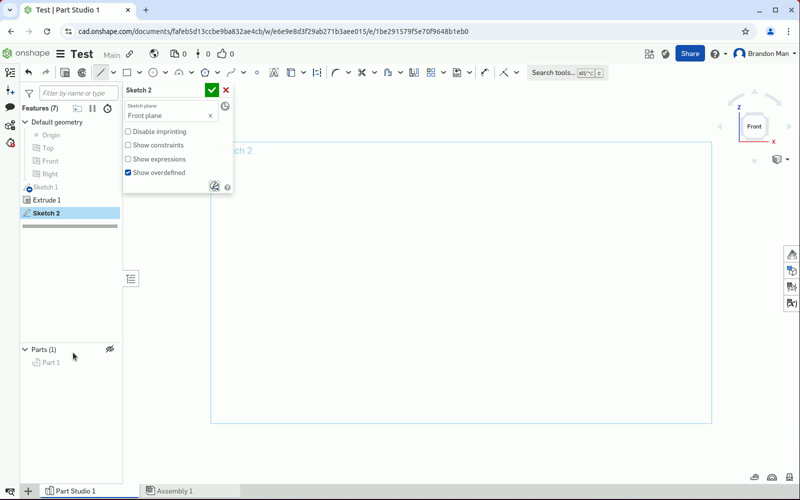
mouse_move(554, 339)
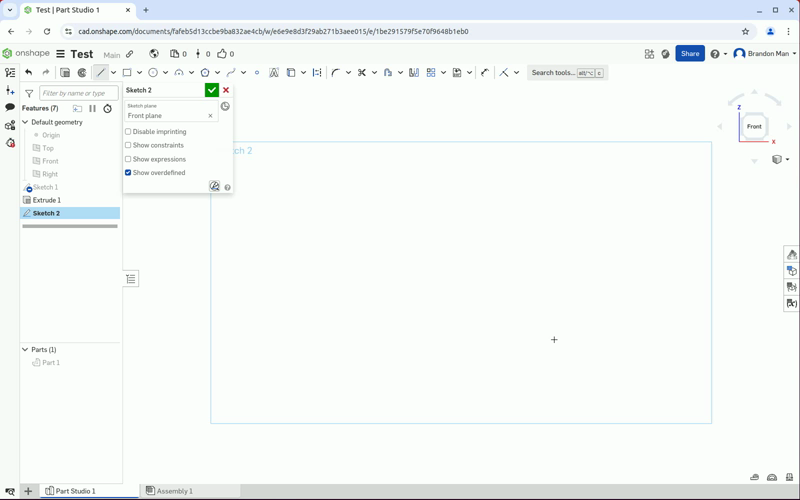
click(554, 339)
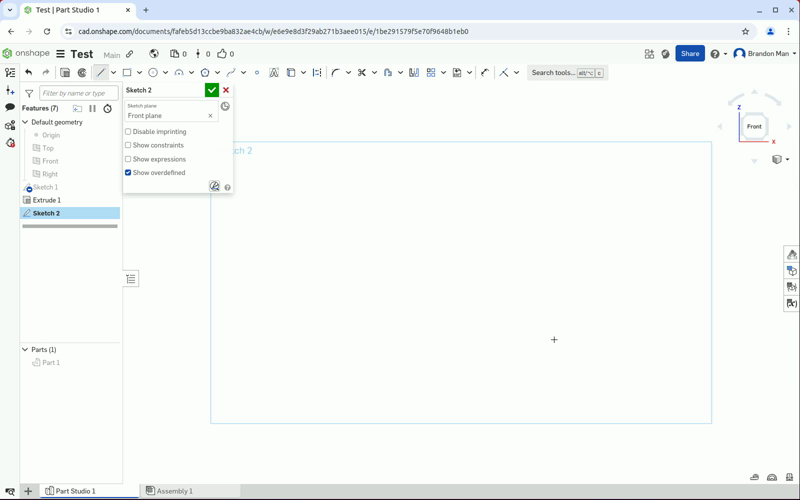
key_up(shift)
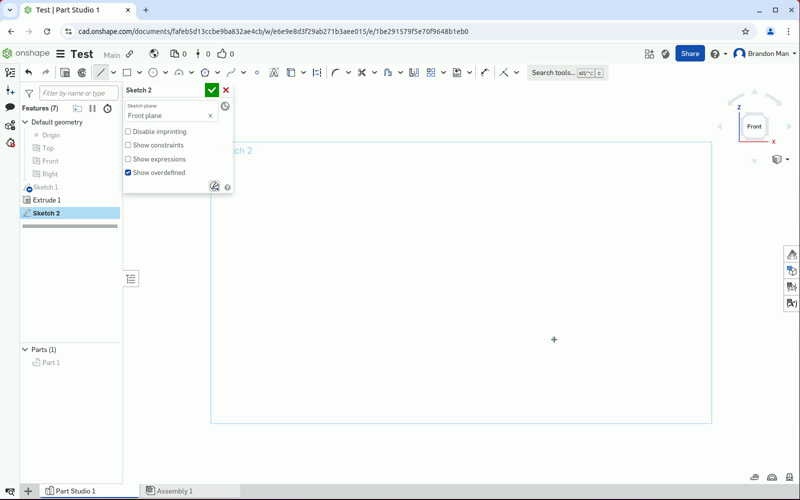
key_down(shift)
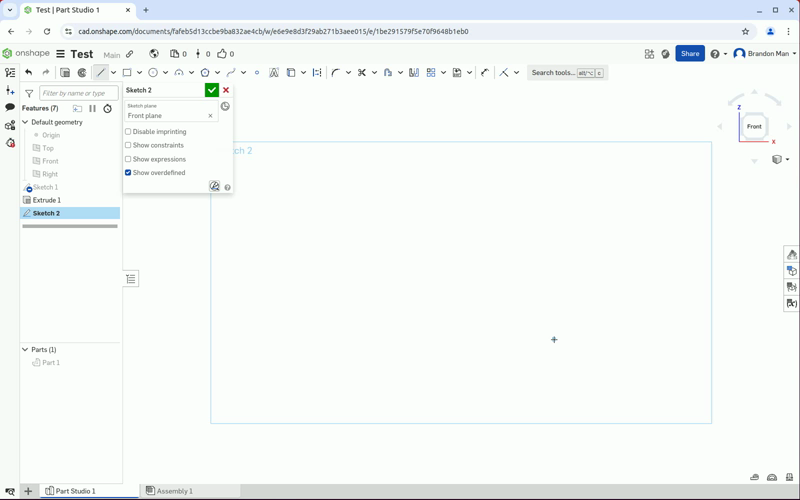
mouse_move(584, 339)
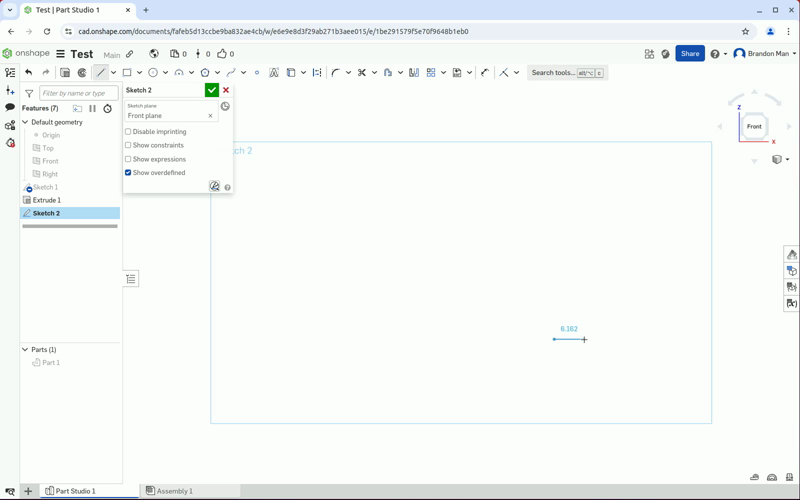
mouse_move(573, 339)
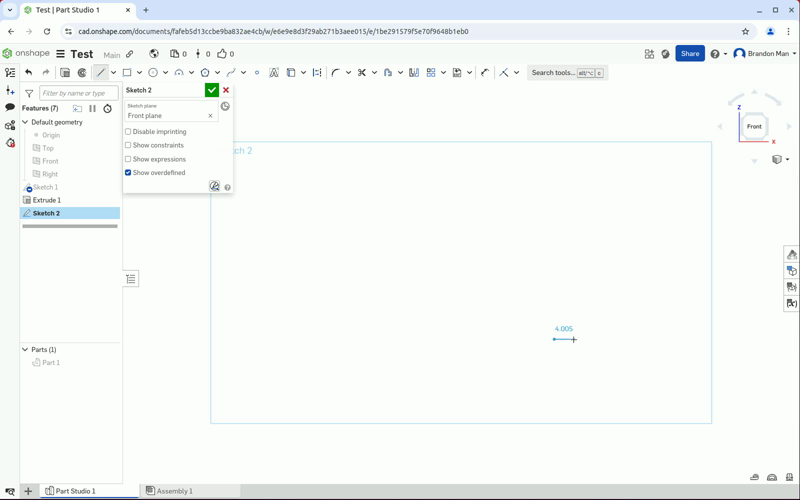
click(573, 339)
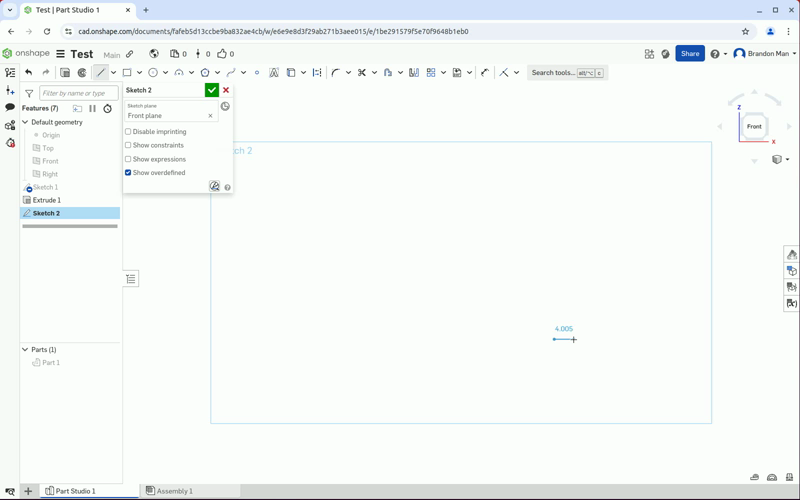
key_up(shift)
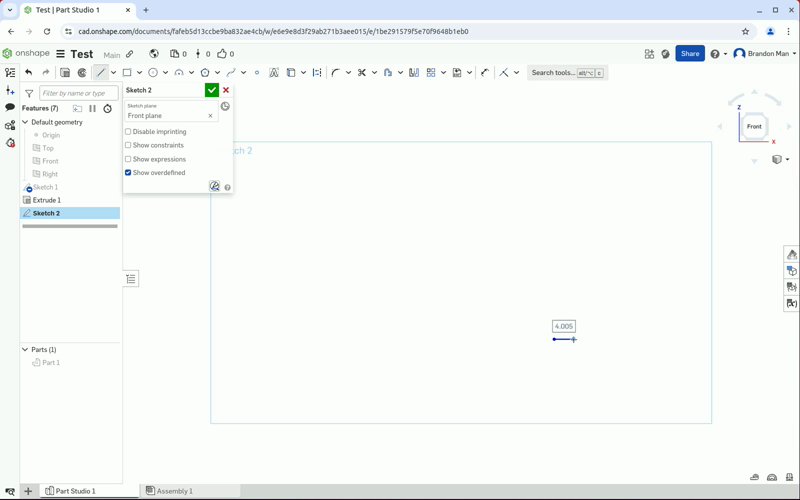
key_down(shift)
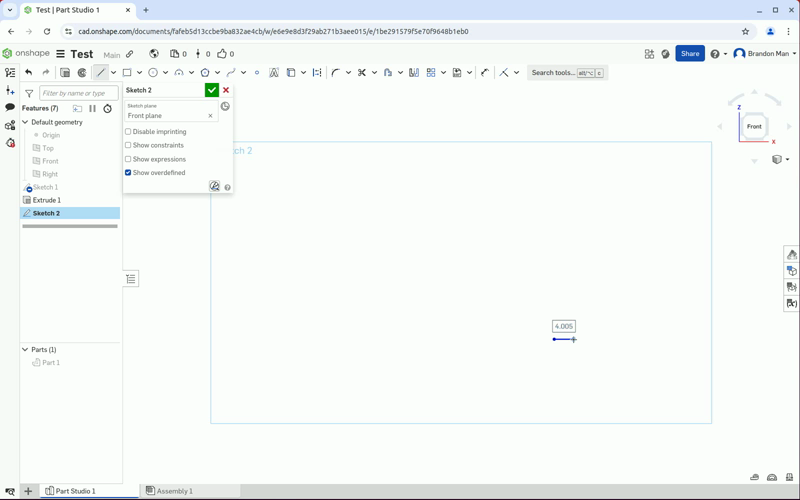
mouse_move(589, 339)
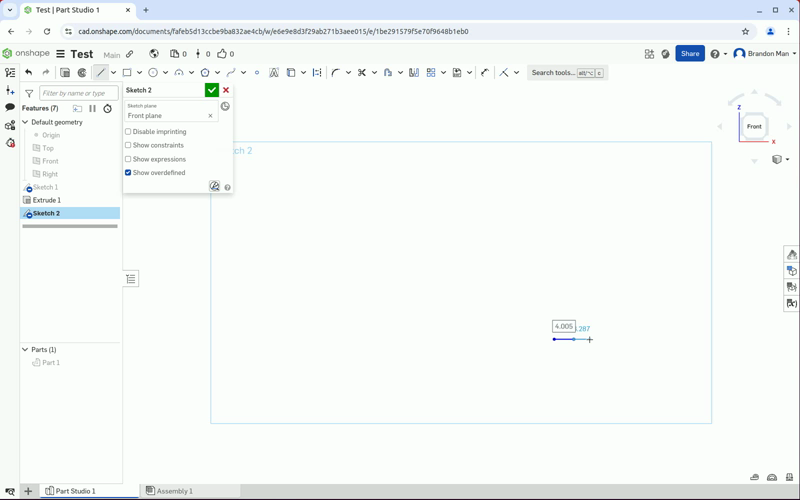
mouse_move(573, 282)
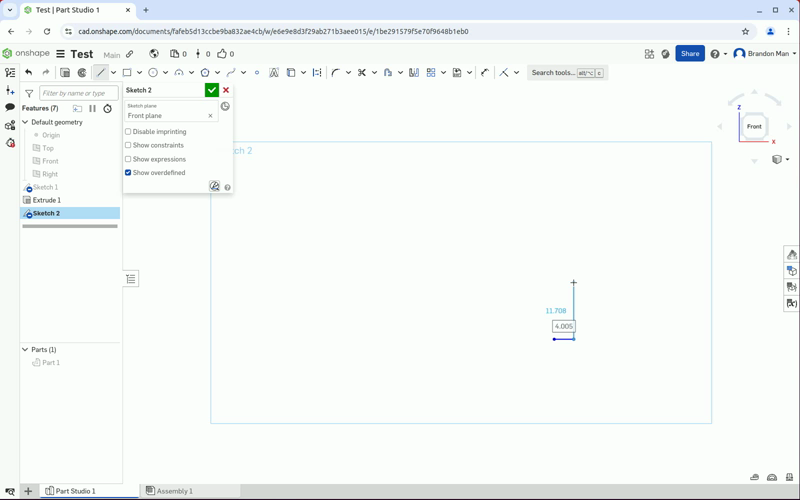
click(573, 282)
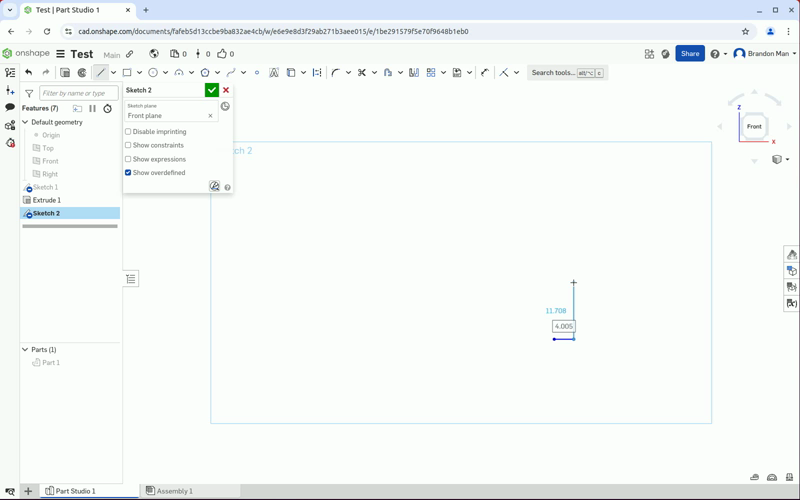
key_up(shift)
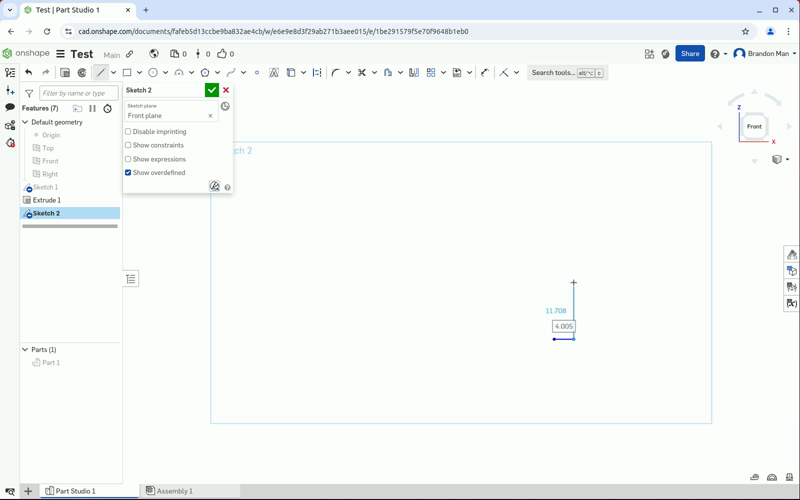
key_down(shift)
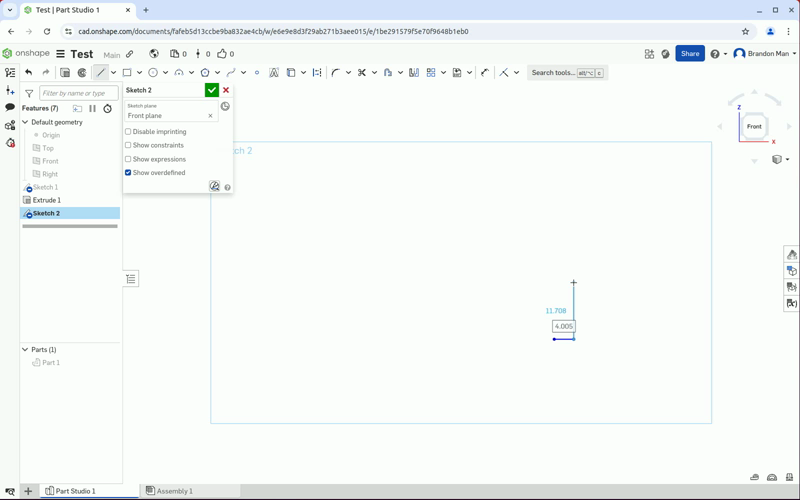
mouse_move(589, 282)
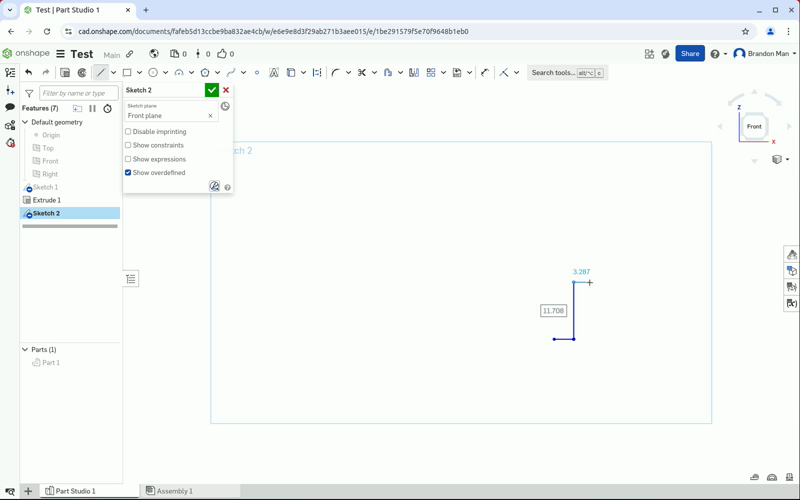
mouse_move(554, 282)
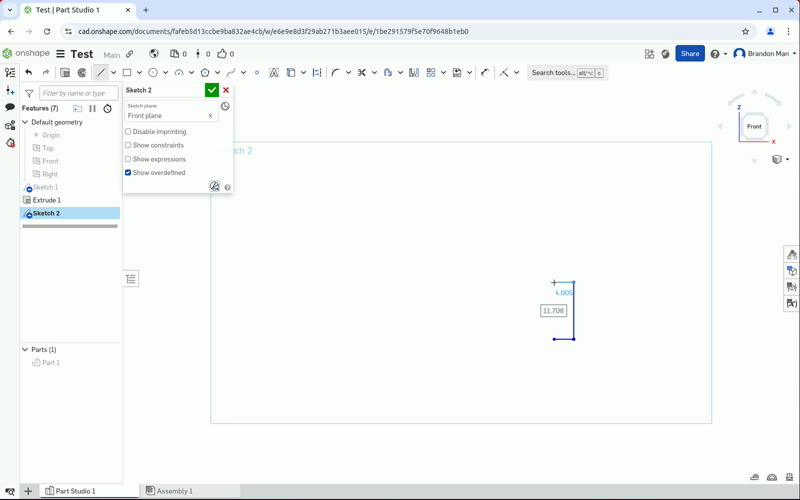
click(554, 282)
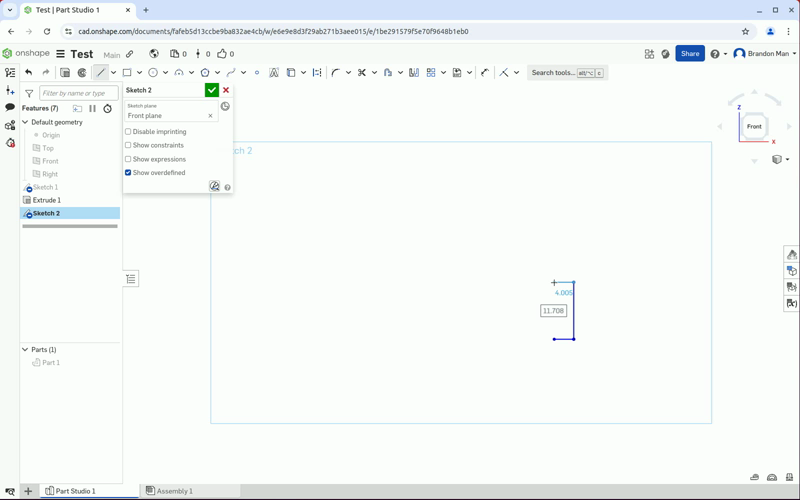
key_up(shift)
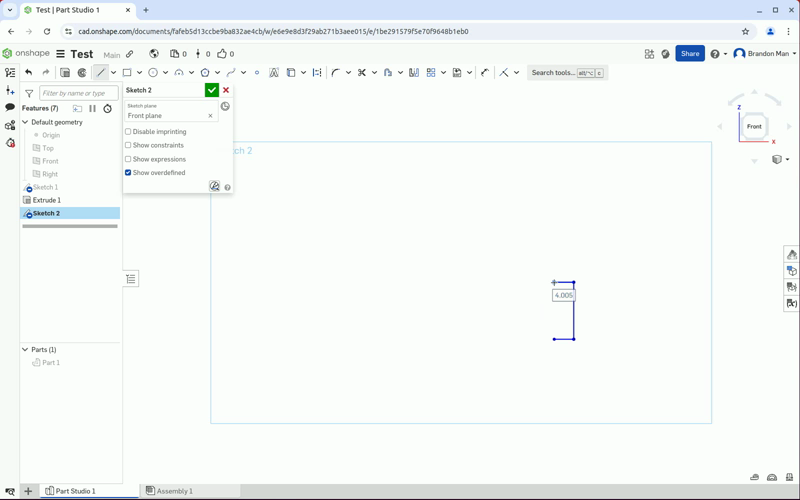
mouse_move(584, 282)
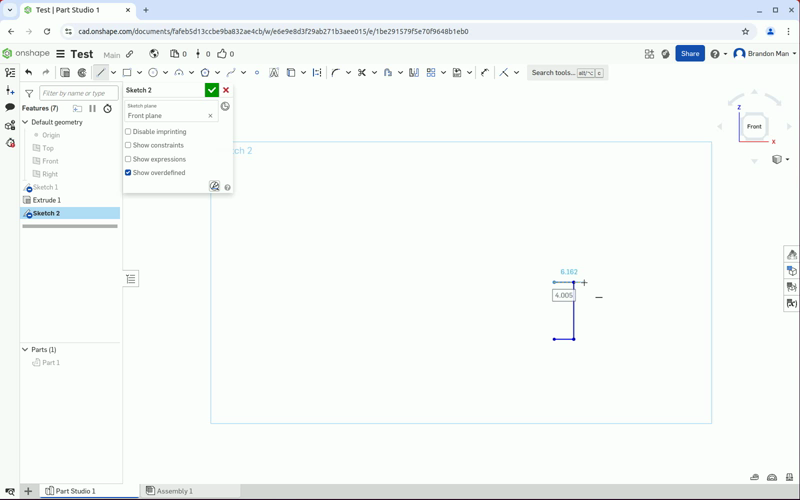
key_down(shift)
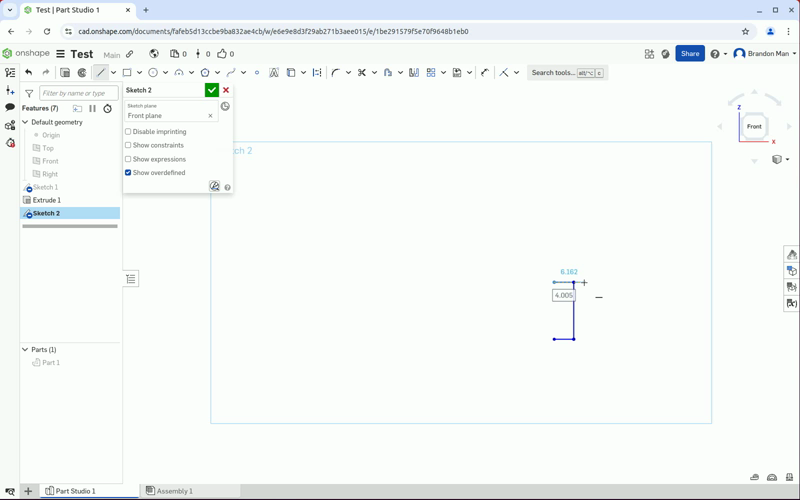
mouse_move(554, 339)
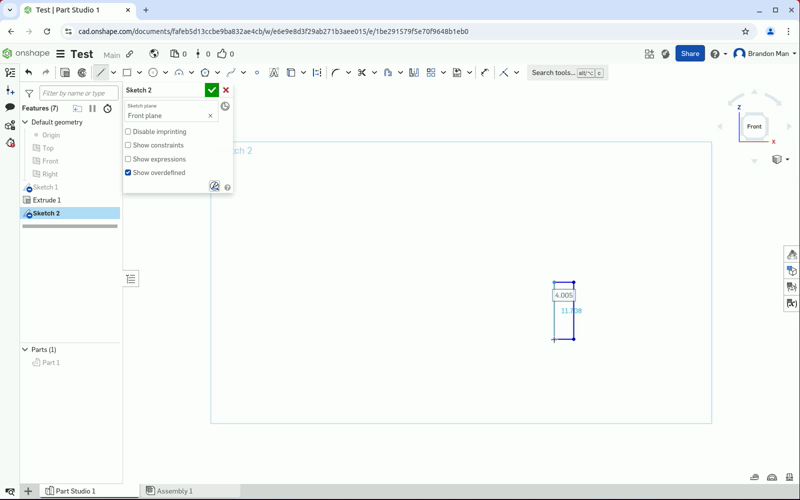
key_up(shift)
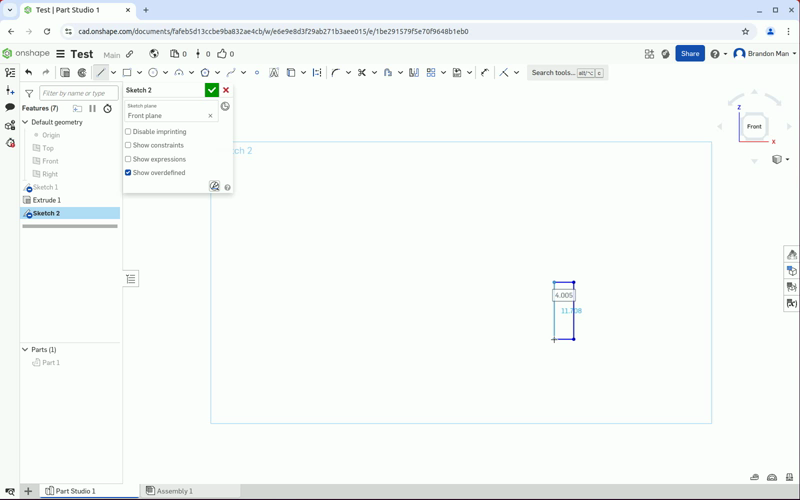
click(554, 339)
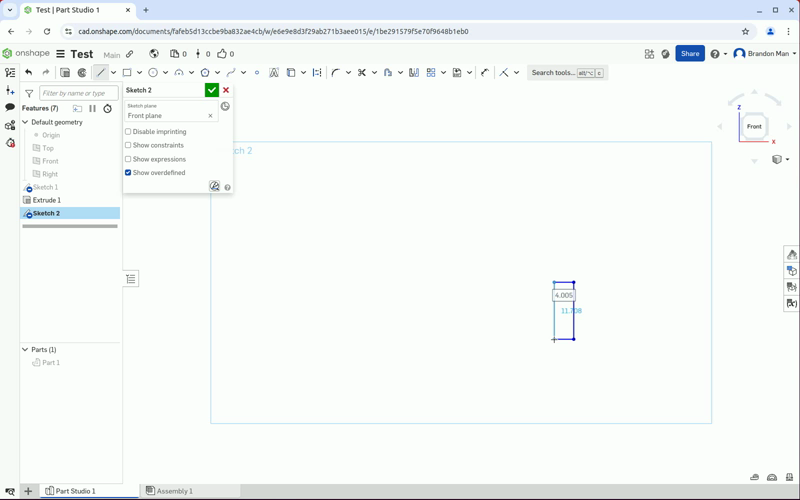
key(esc)
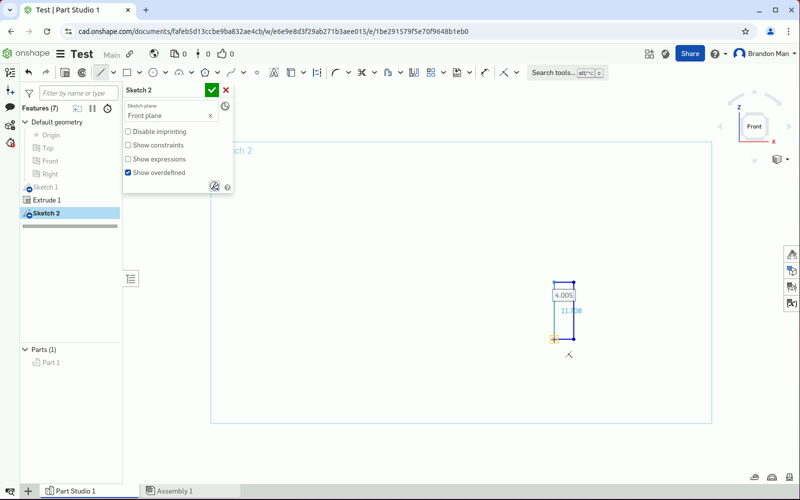
mouse_move(559, 301)
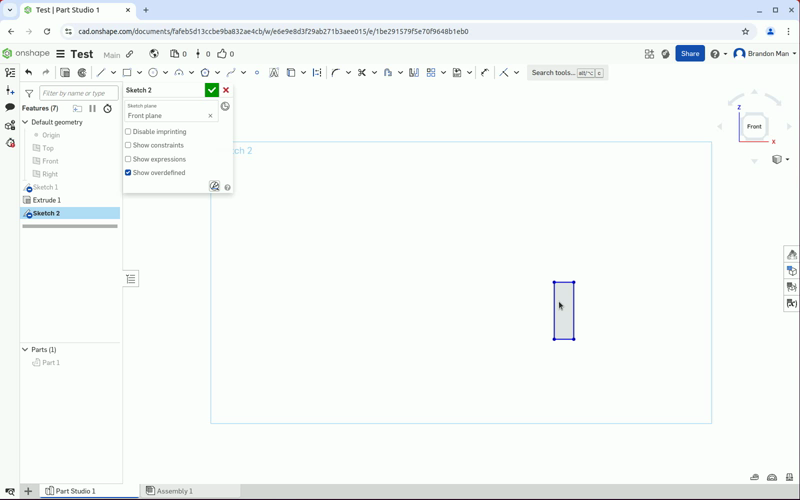
scroll(6)
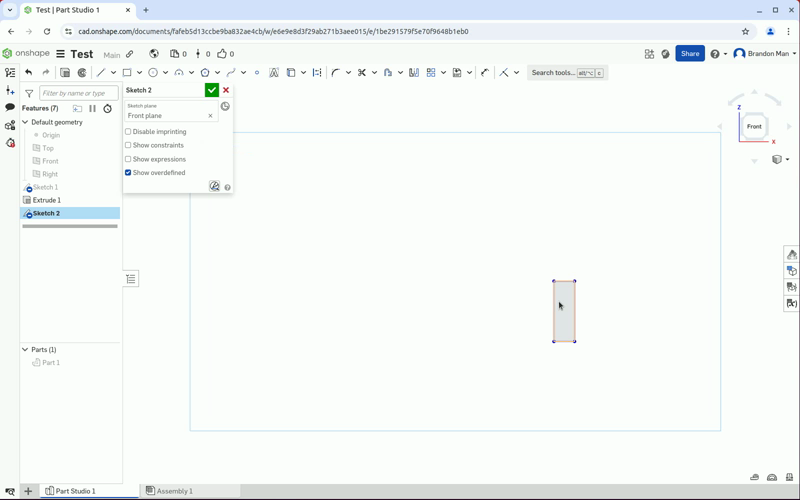
scroll(6)
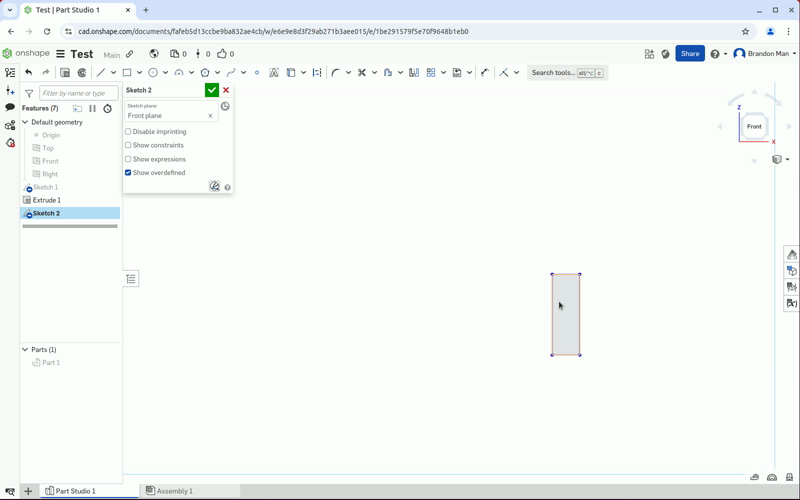
scroll(6)
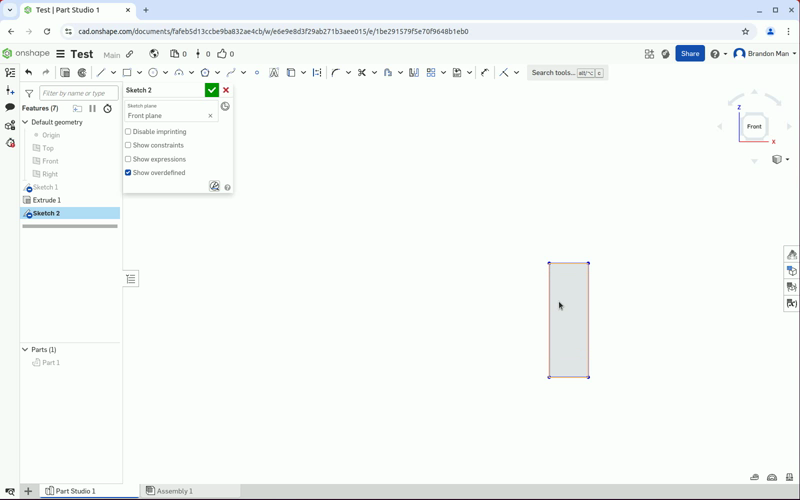
scroll(6)
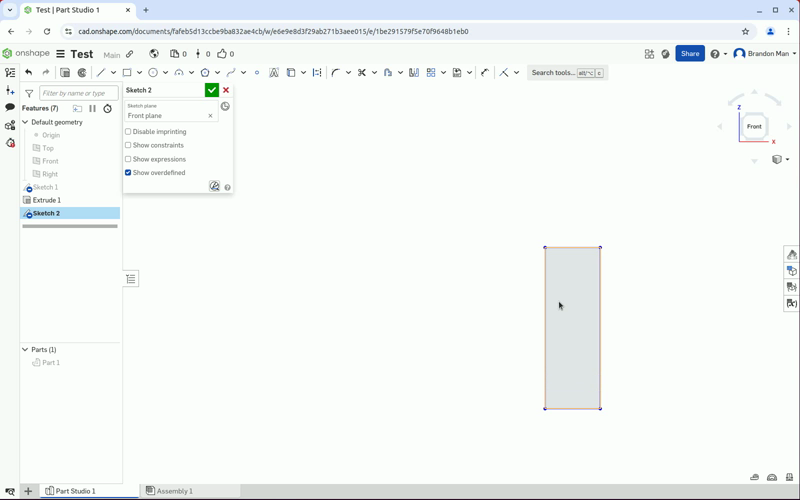
scroll(6)
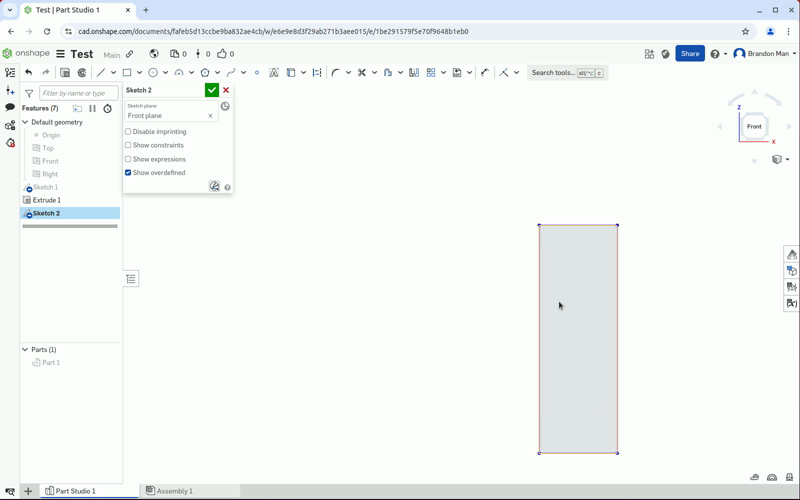
scroll(6)
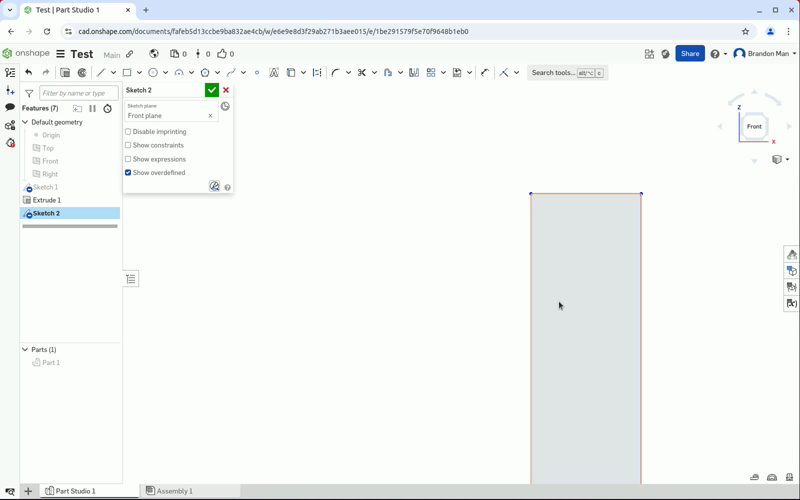
scroll(6)
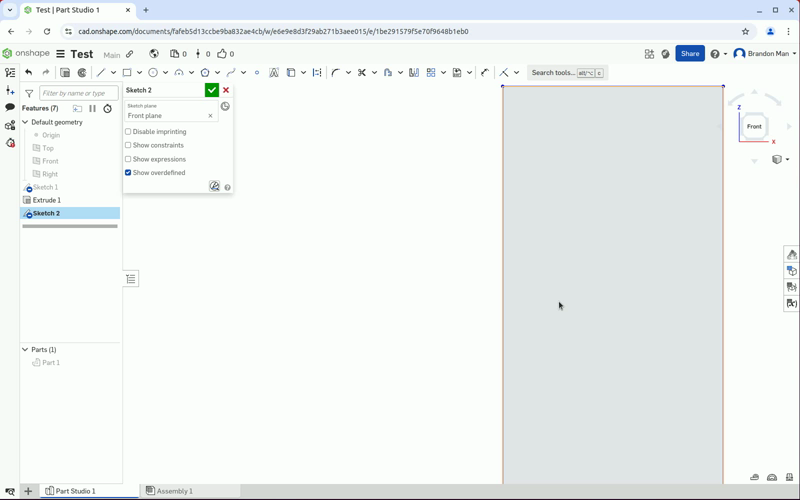
click(559, 301)
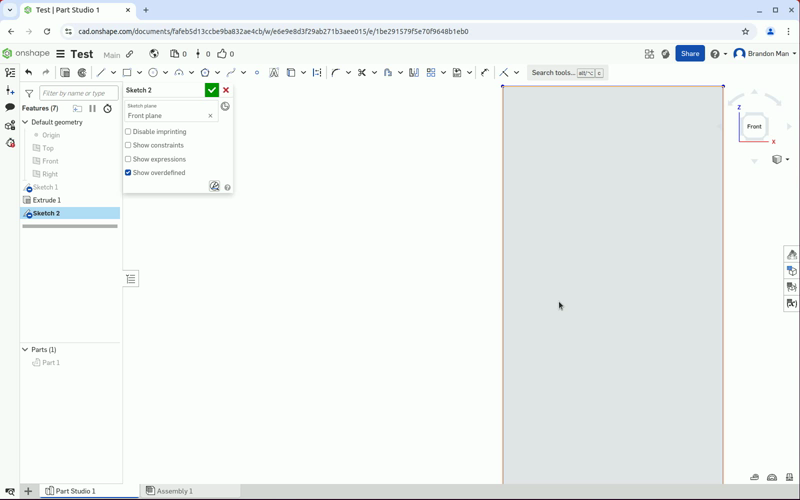
scroll(-6)
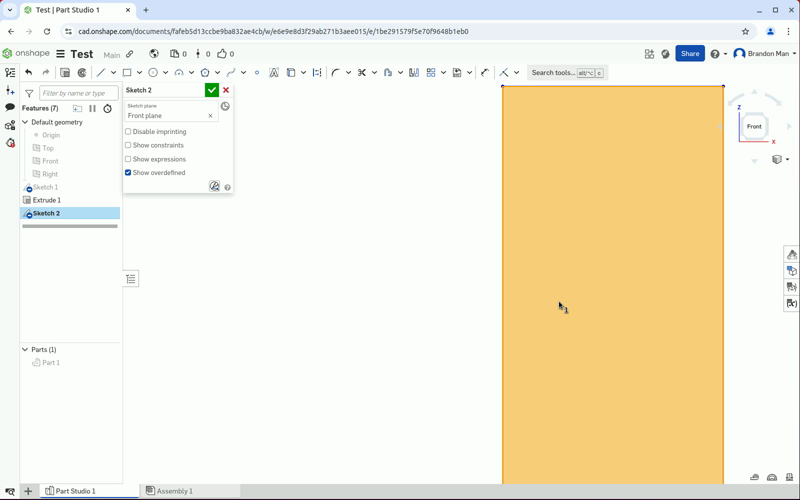
scroll(-6)
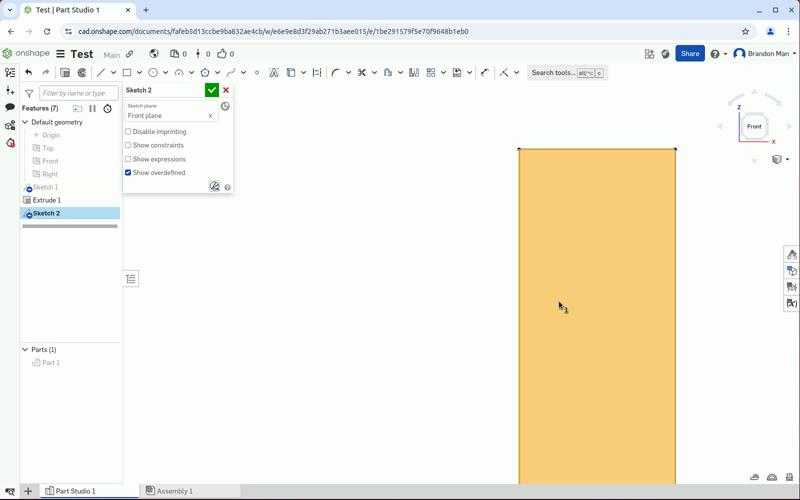
scroll(-6)
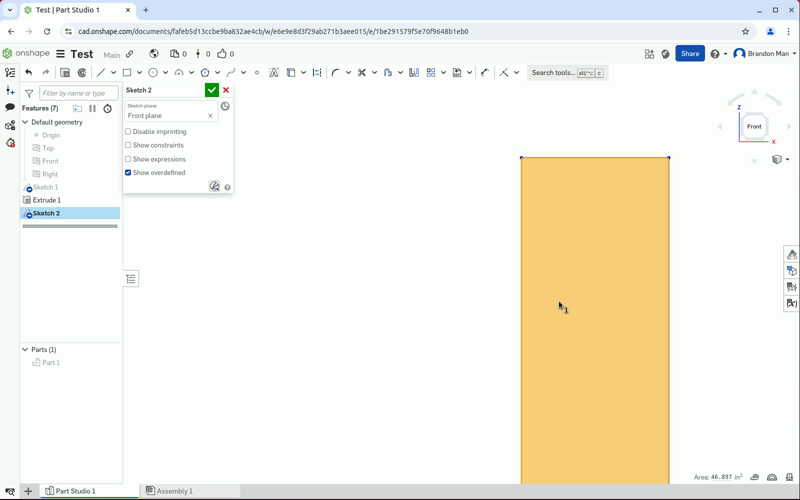
scroll(-6)
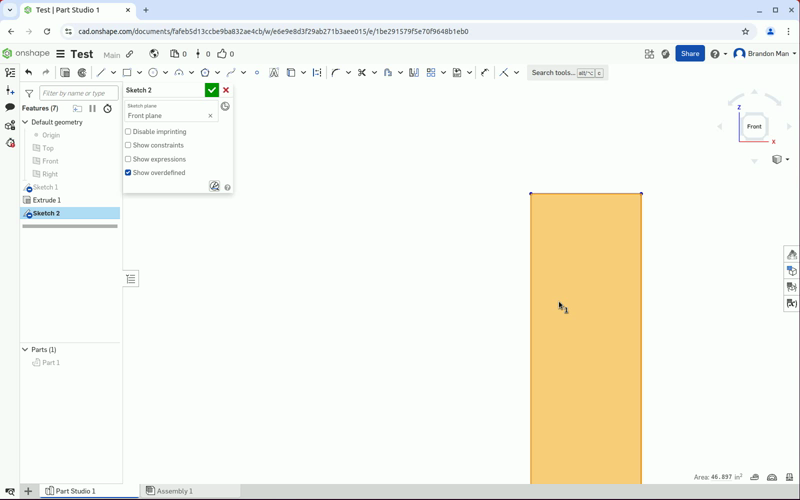
scroll(-6)
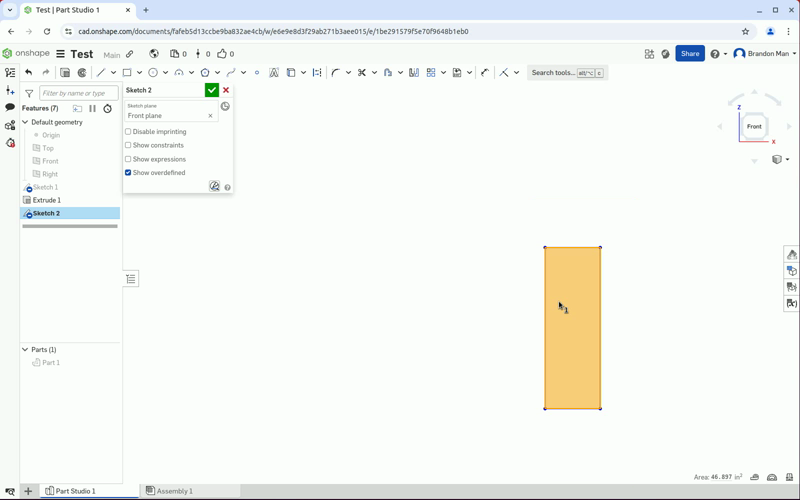
scroll(-6)
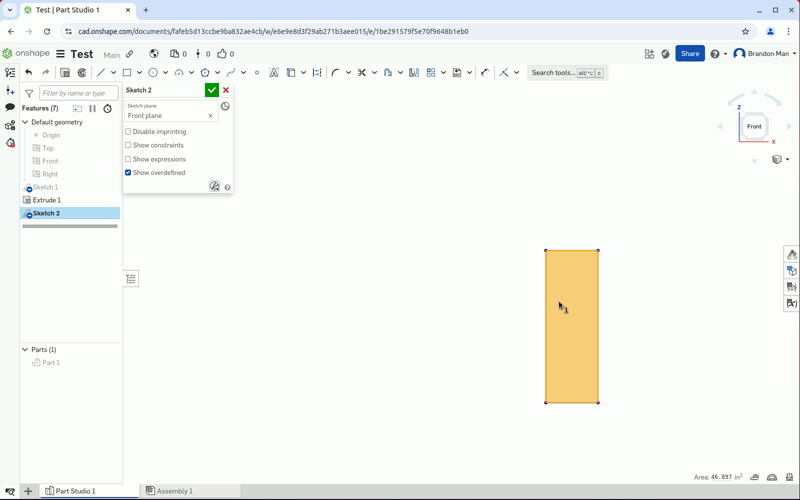
scroll(-6)
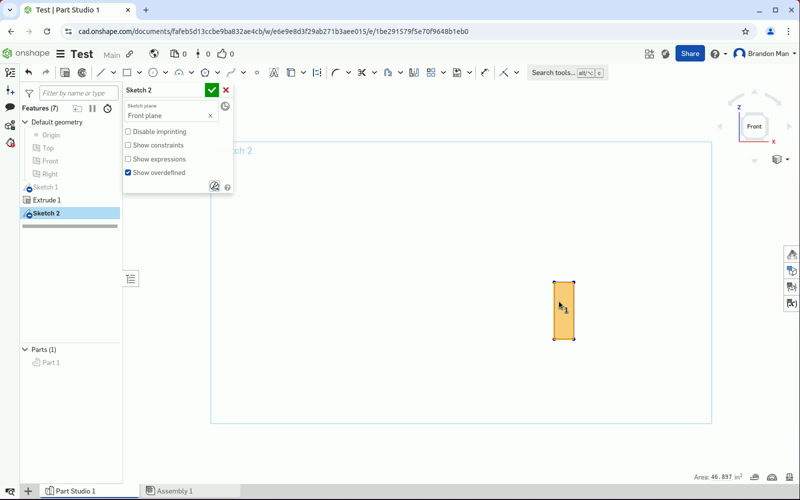
mouse_move(73, 352)
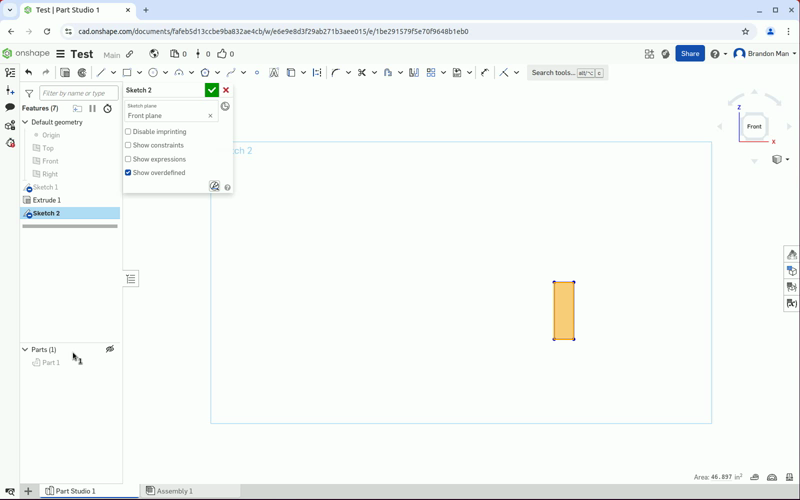
key(shift+y)
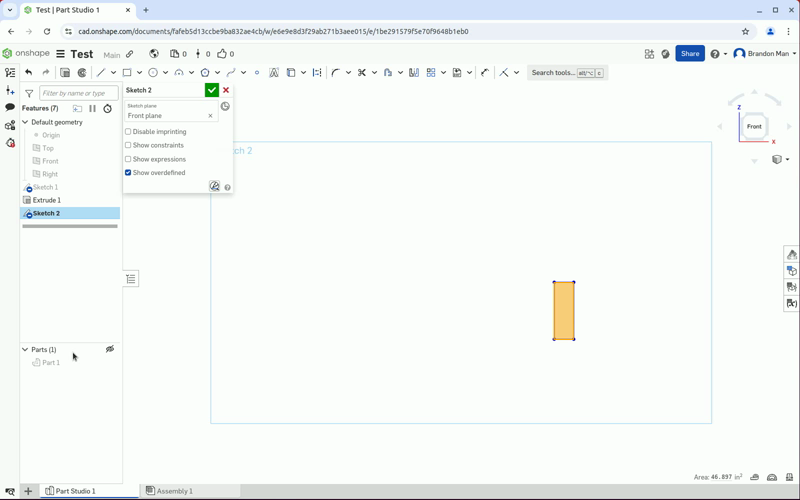
key(shift+e)
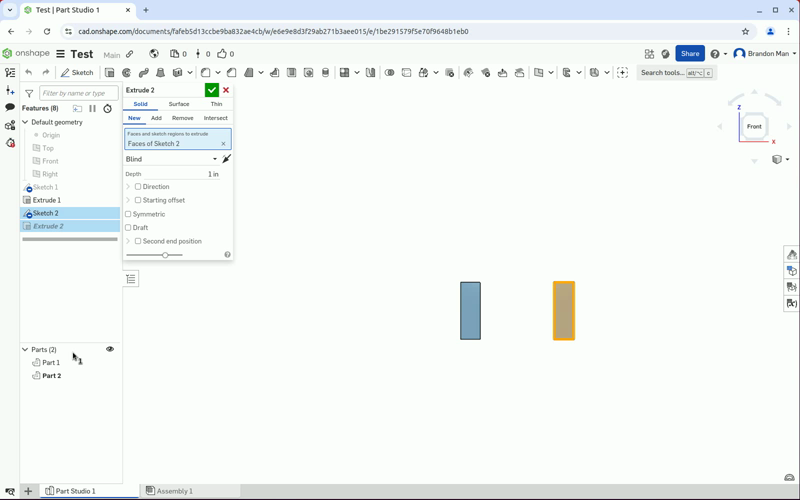
mouse_move(143, 106)
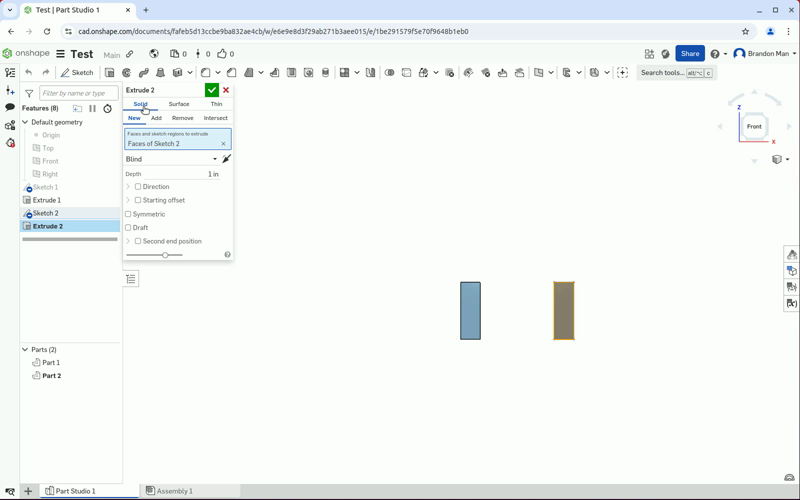
click(143, 106)
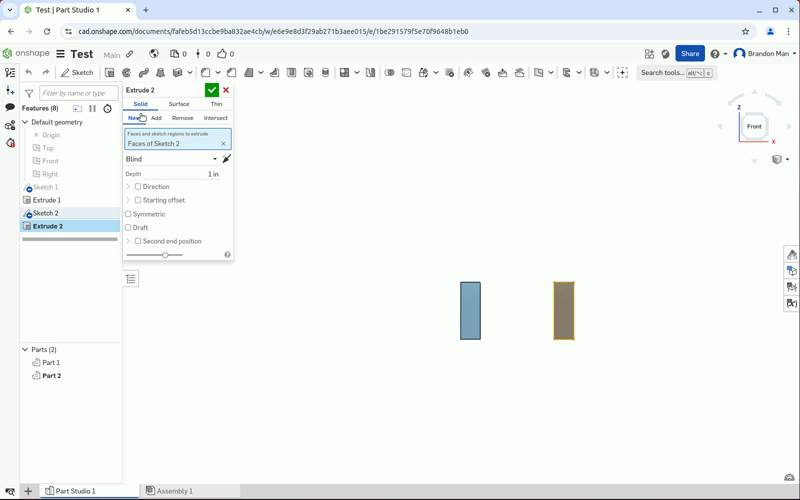
mouse_move(137, 120)
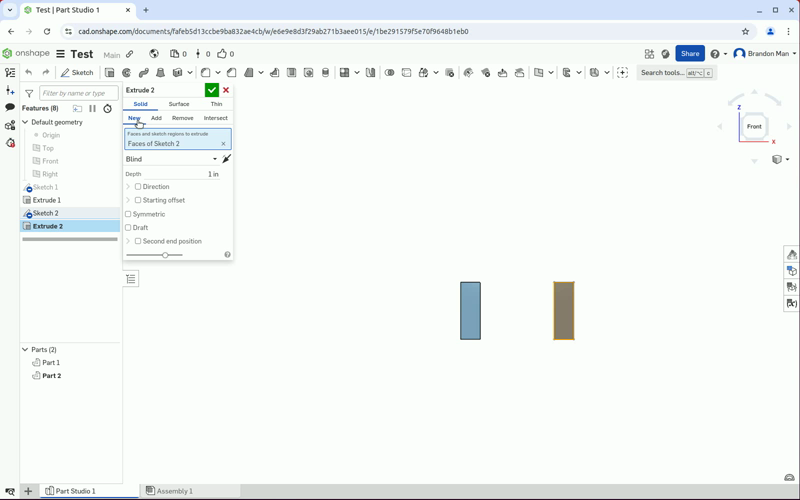
click(137, 120)
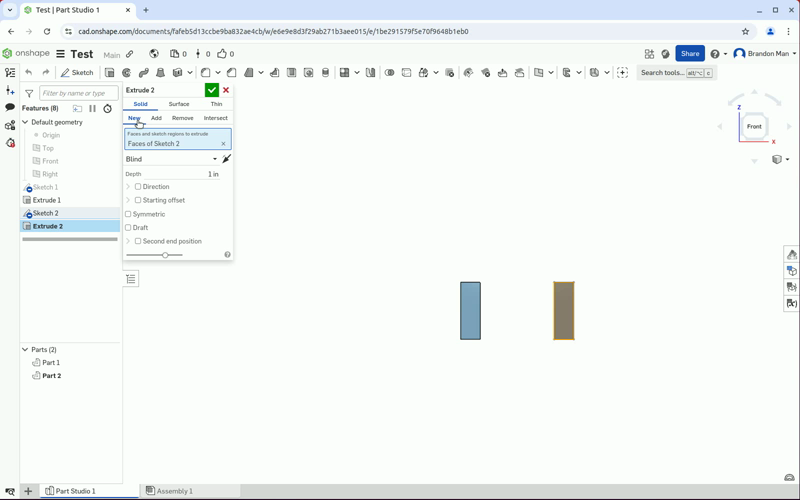
key(tab, 4)
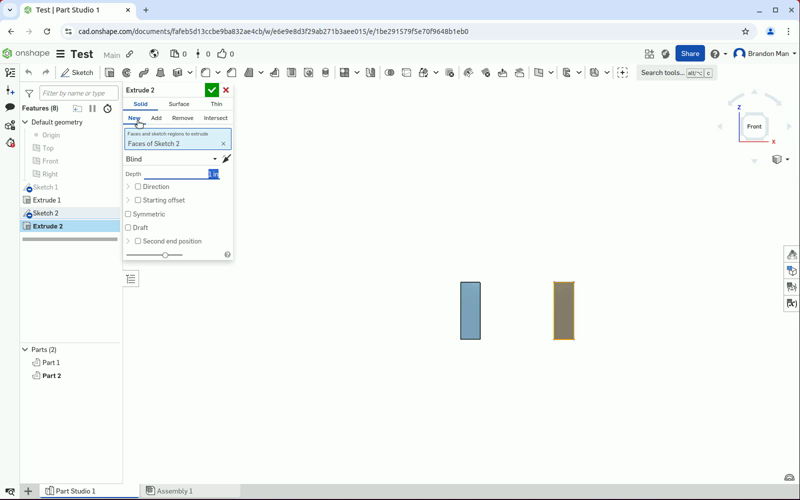
text(11.554)
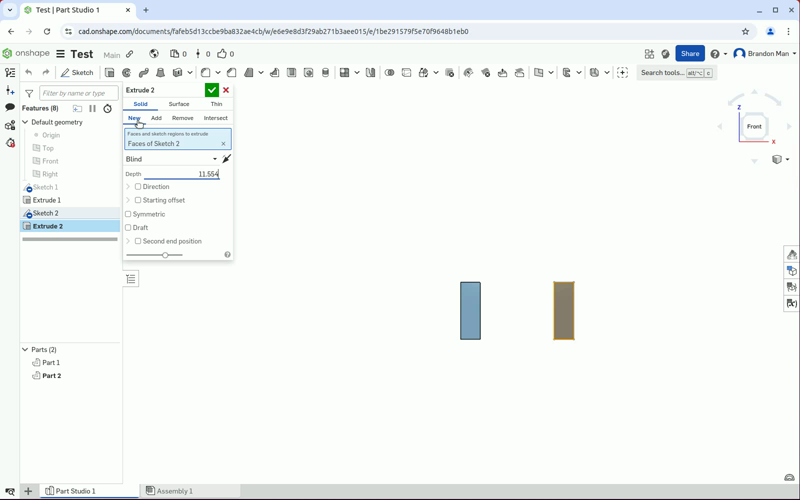
key(enter)
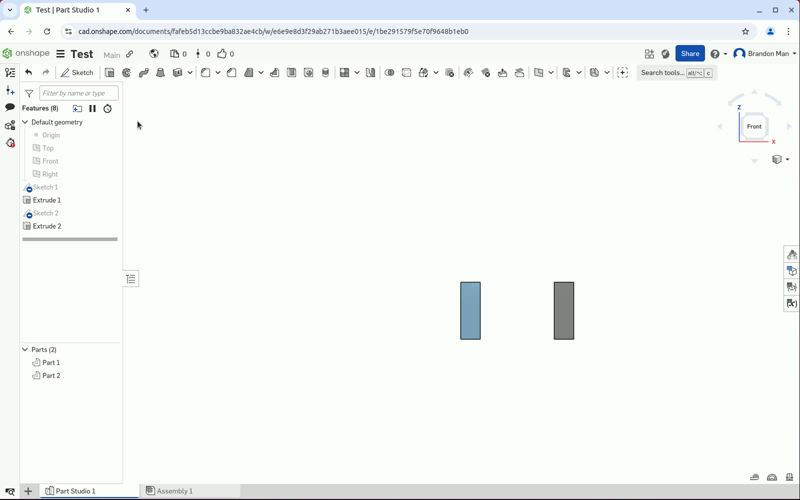
key(shift+h)
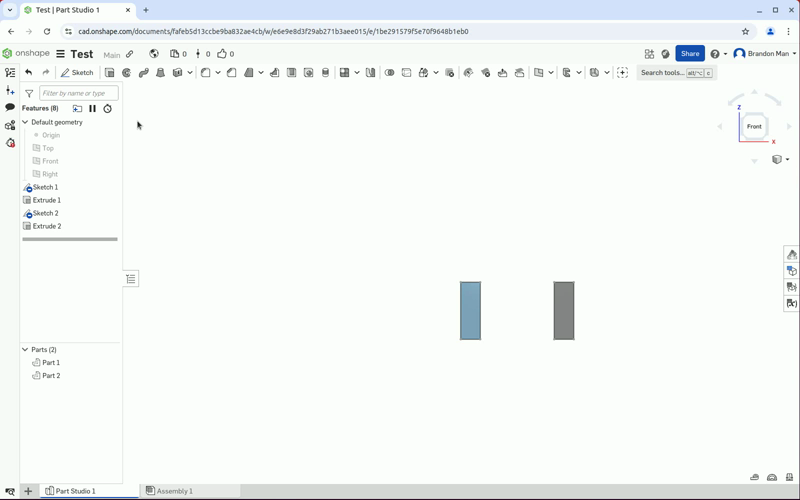
key(shift+h)
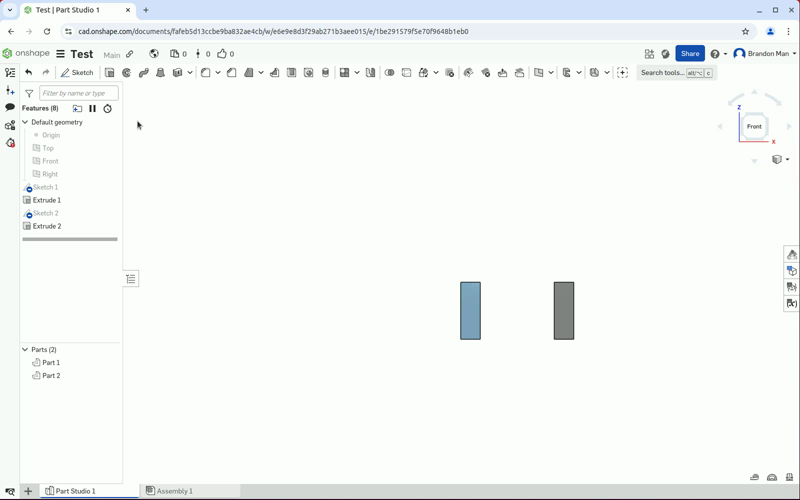
mouse_move(73, 189)
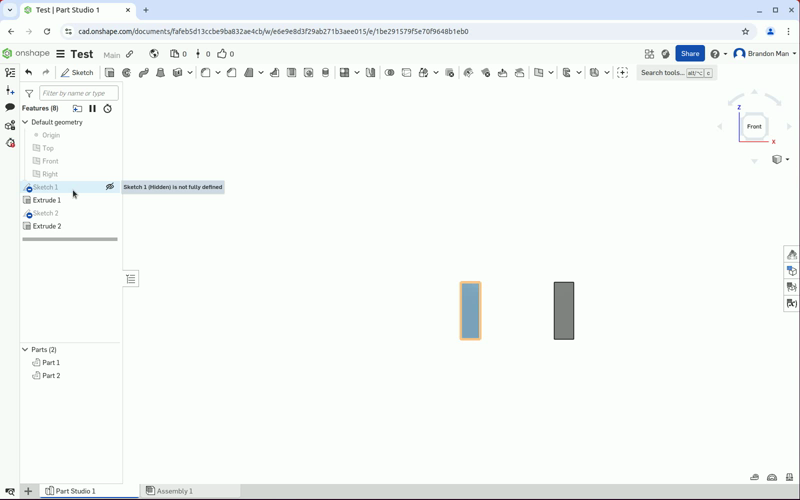
click(73, 189)
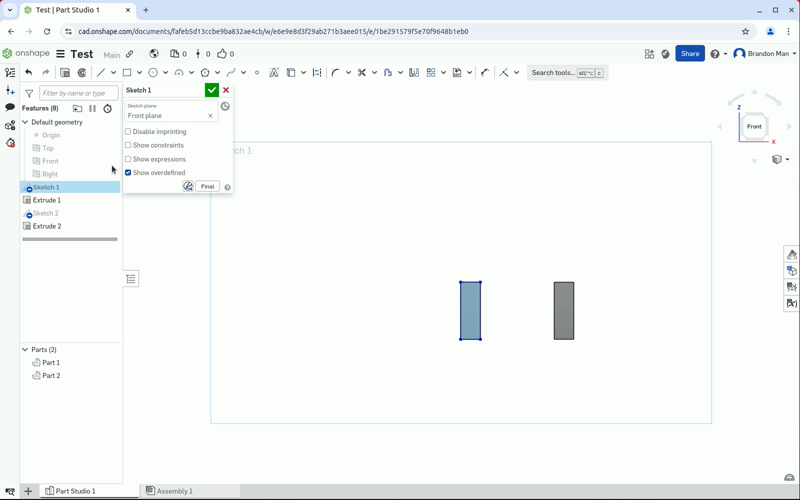
mouse_move(229, 92)
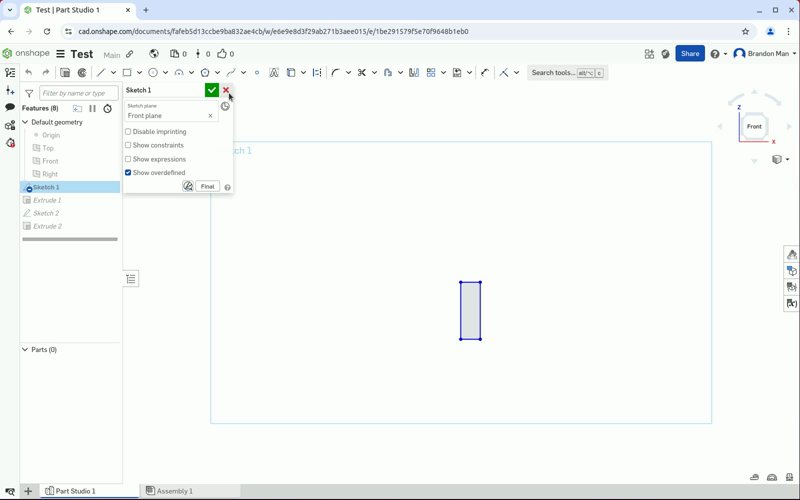
click(229, 92)
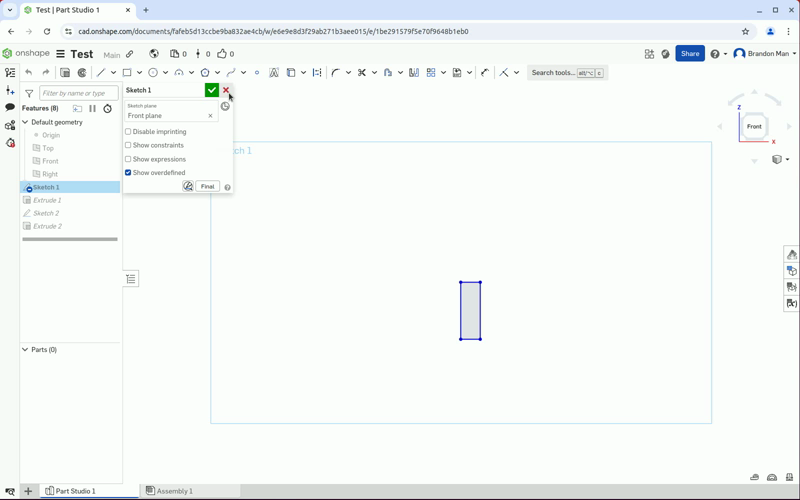
key(shift+s)
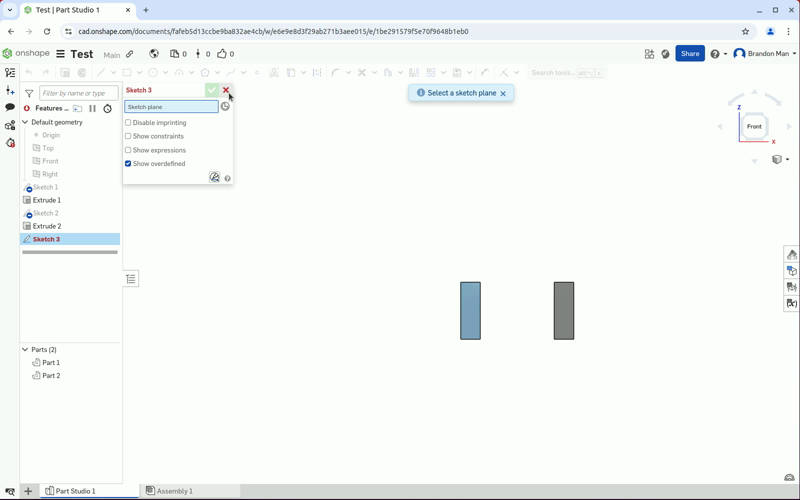
mouse_move(73, 163)
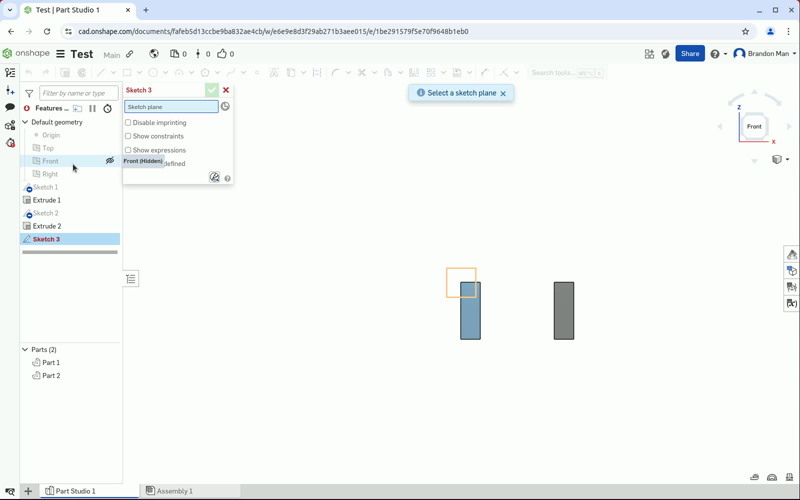
click(73, 163)
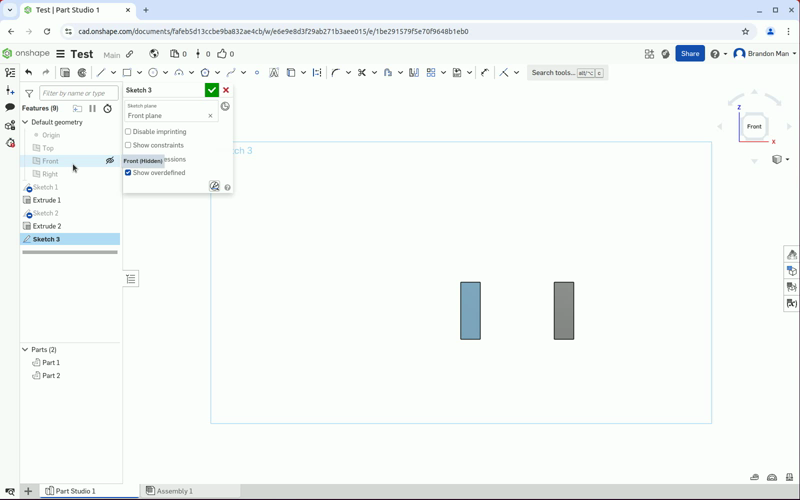
mouse_move(73, 352)
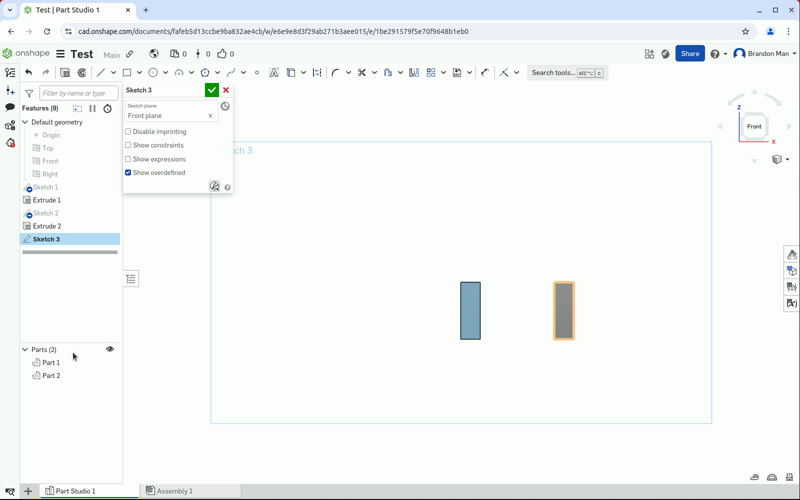
key(y)
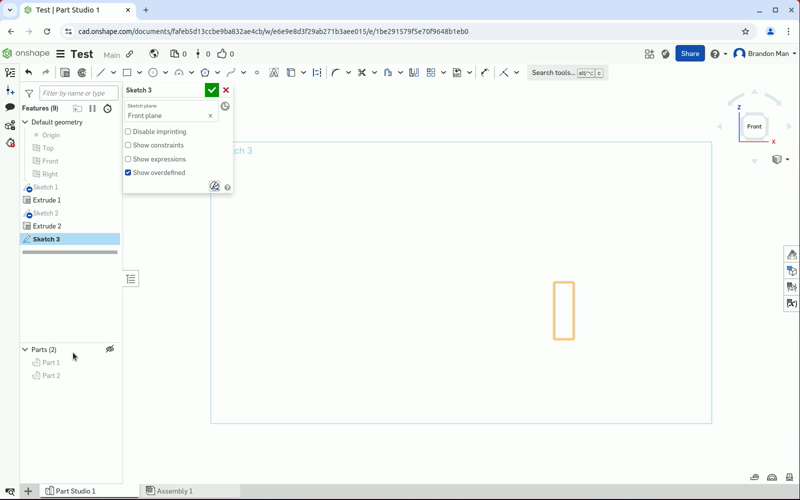
key(l)
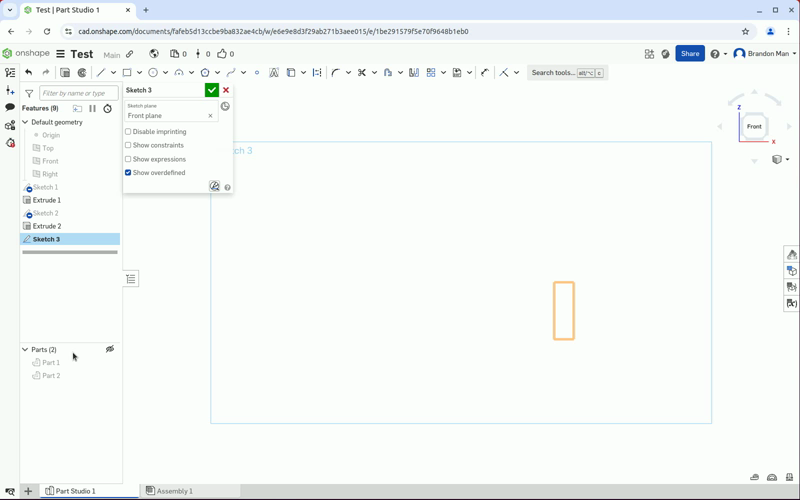
key_down(shift)
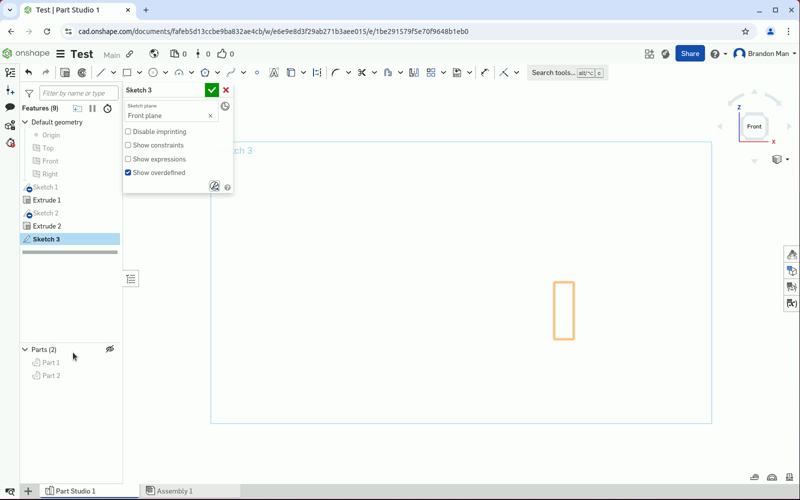
mouse_move(460, 339)
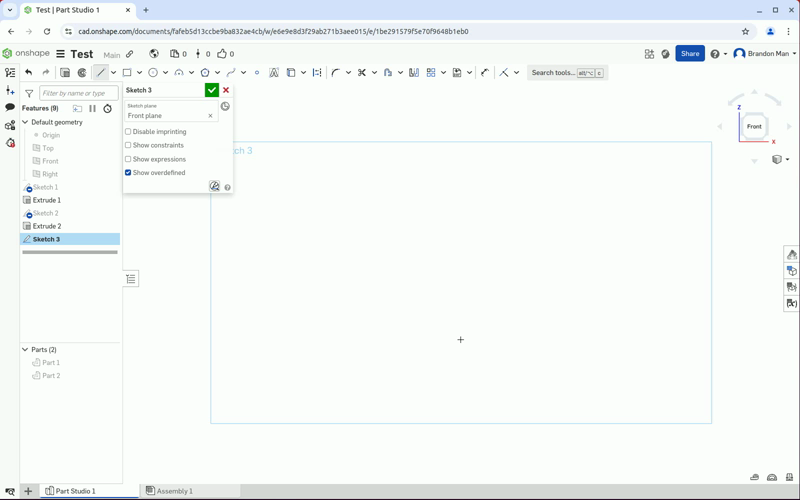
click(460, 339)
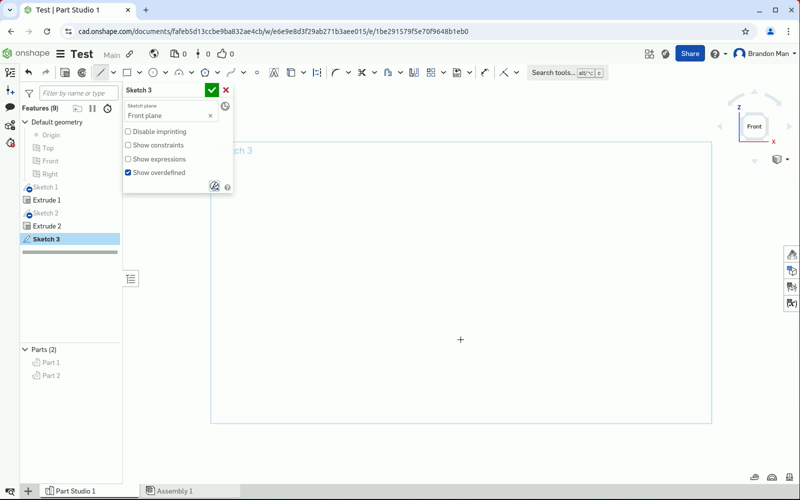
key_up(shift)
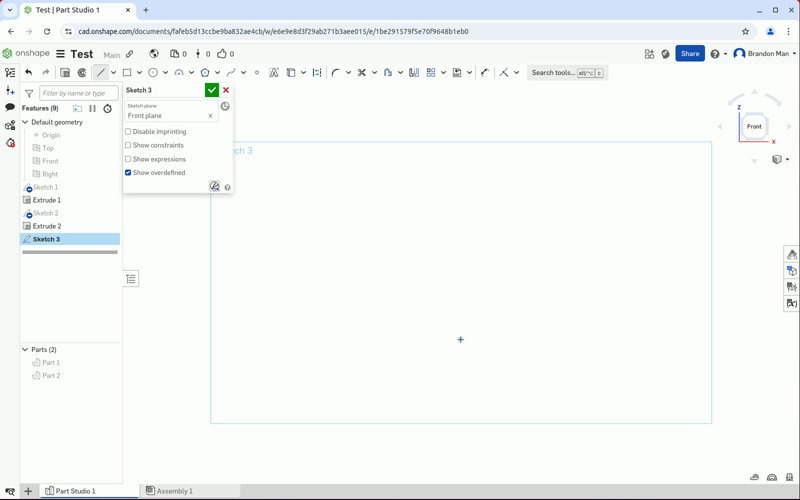
key_down(shift)
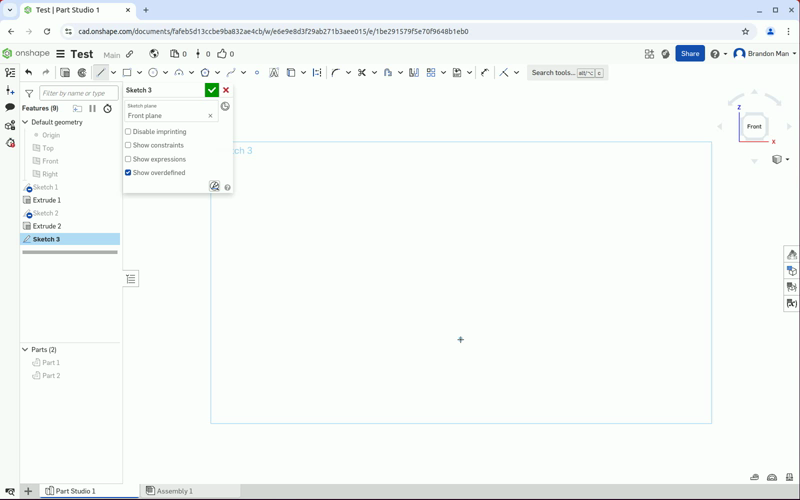
mouse_move(490, 339)
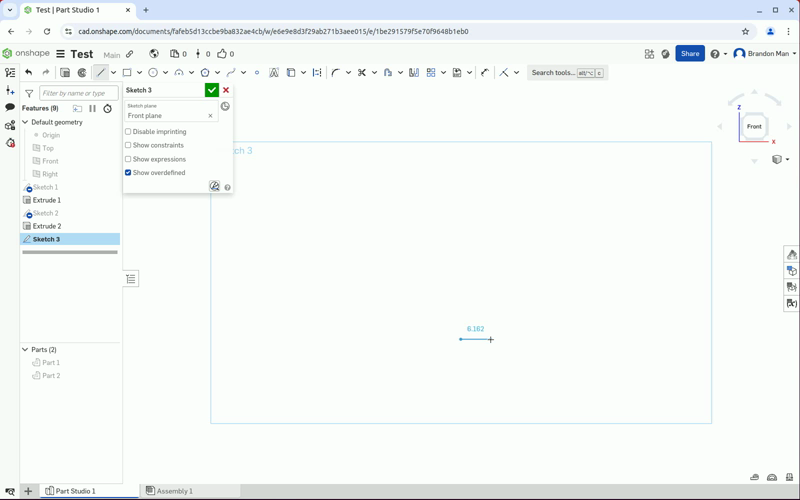
mouse_move(479, 339)
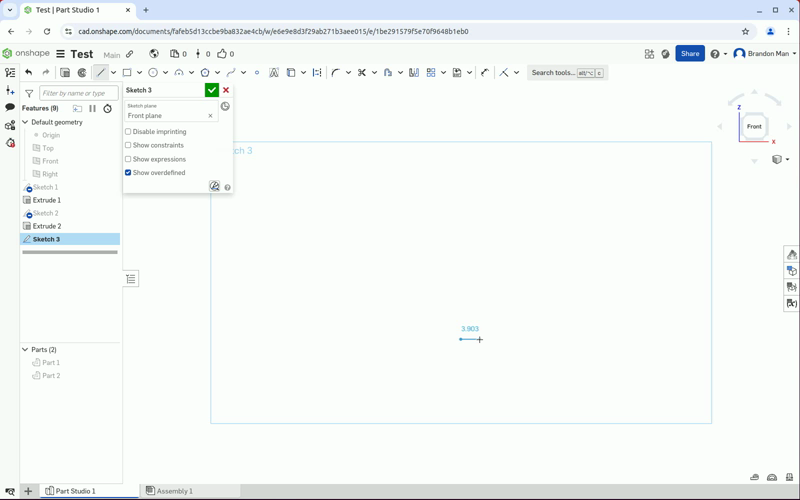
click(479, 339)
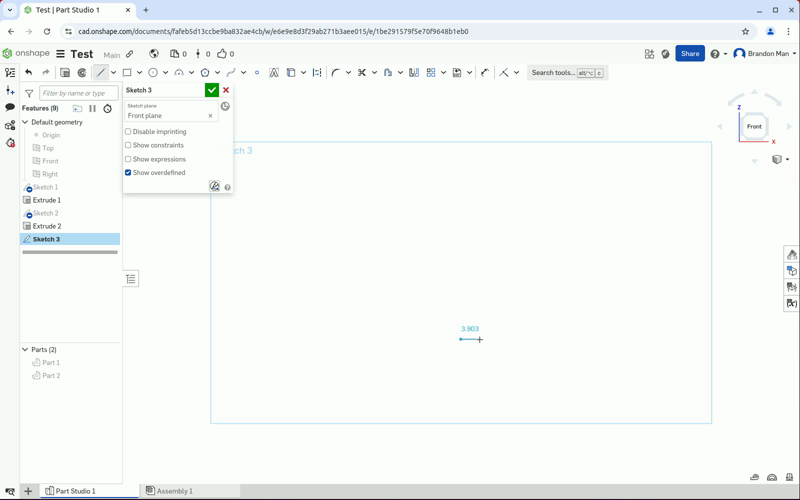
key_up(shift)
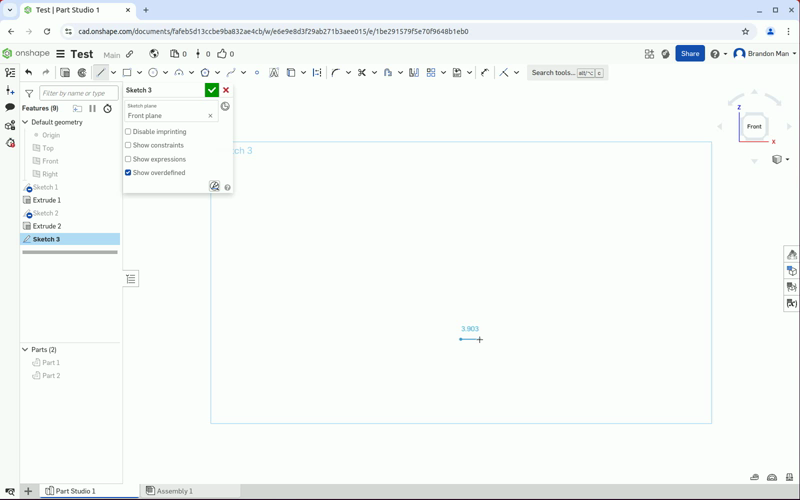
key_down(shift)
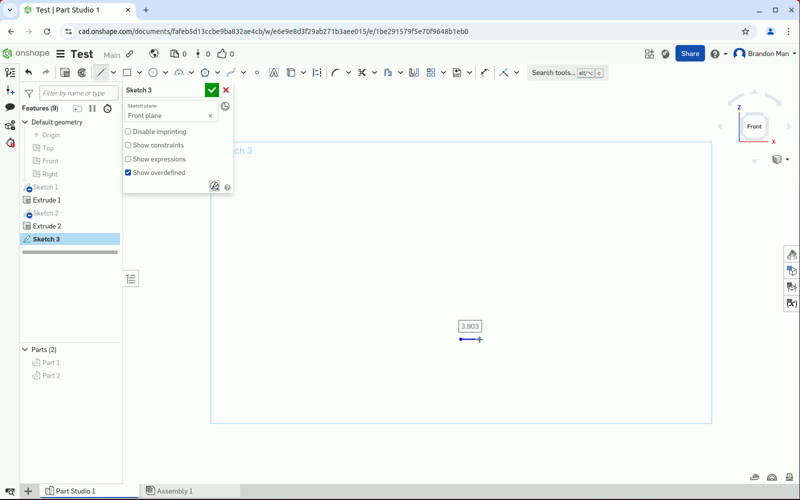
mouse_move(509, 339)
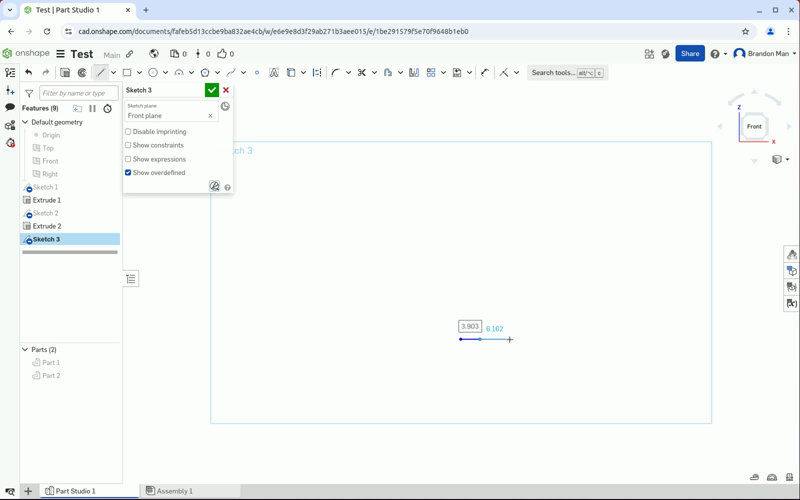
mouse_move(479, 282)
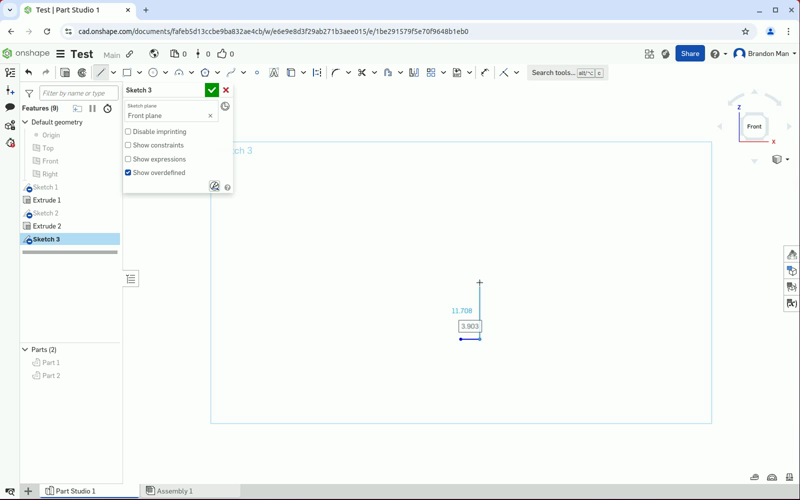
click(479, 282)
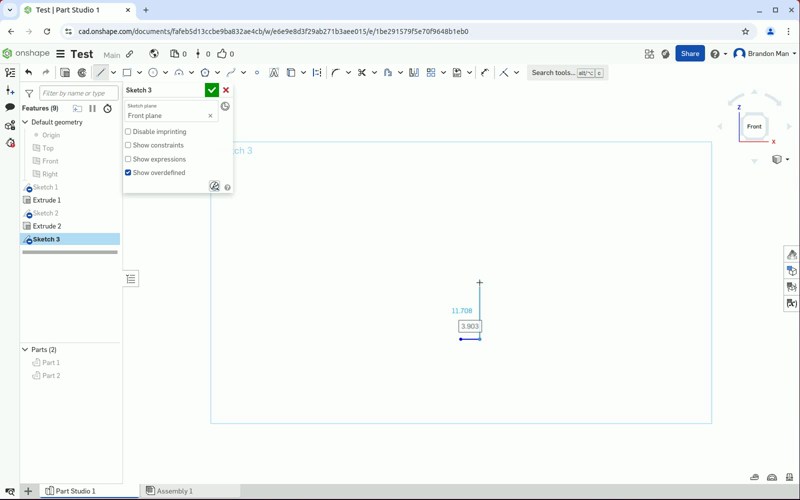
key_up(shift)
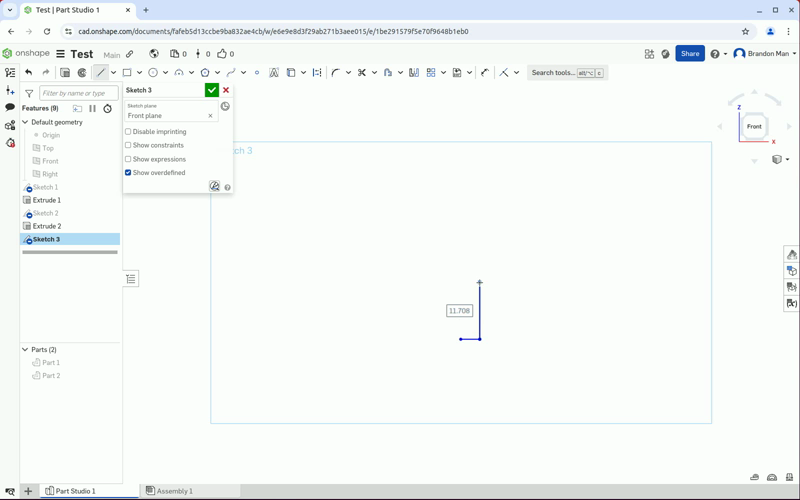
key_down(shift)
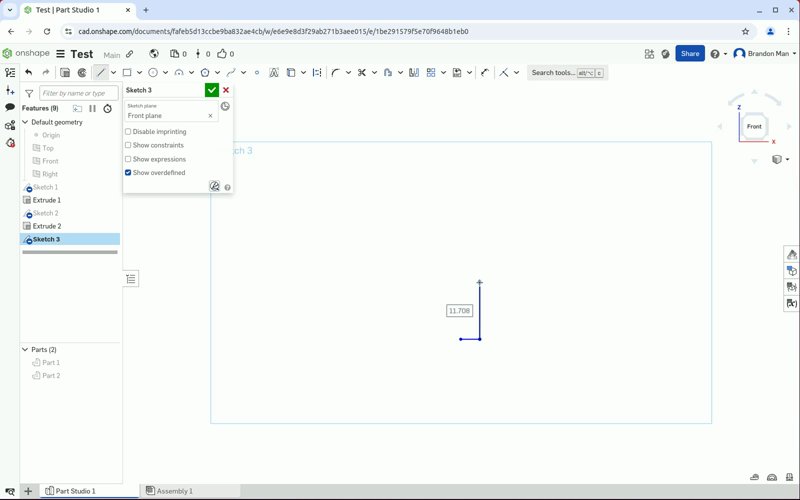
mouse_move(509, 282)
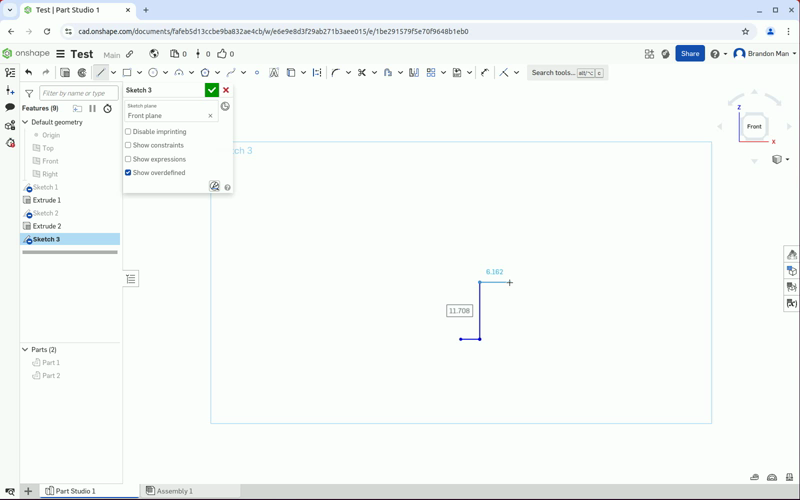
mouse_move(460, 282)
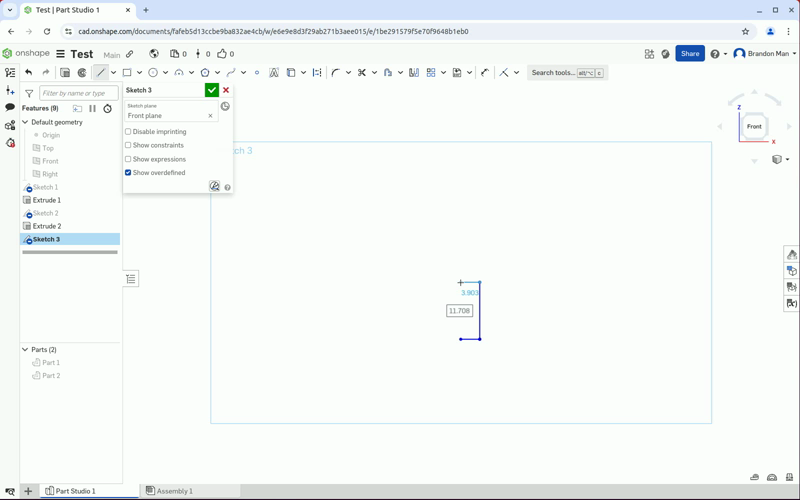
click(460, 282)
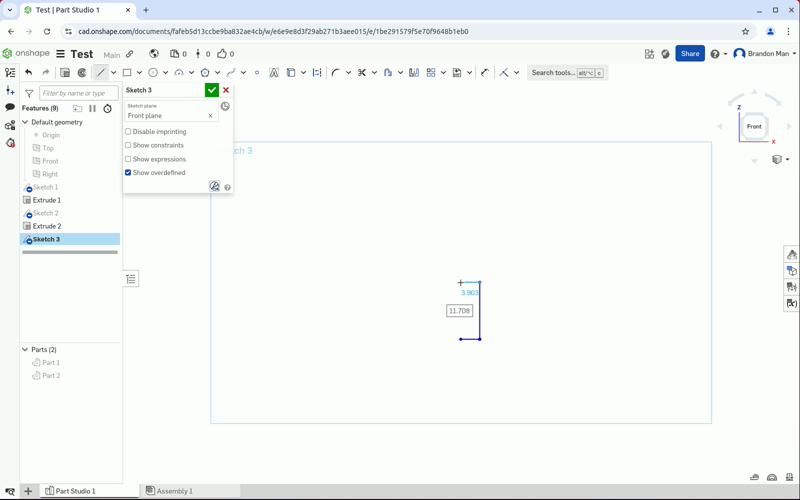
key_up(shift)
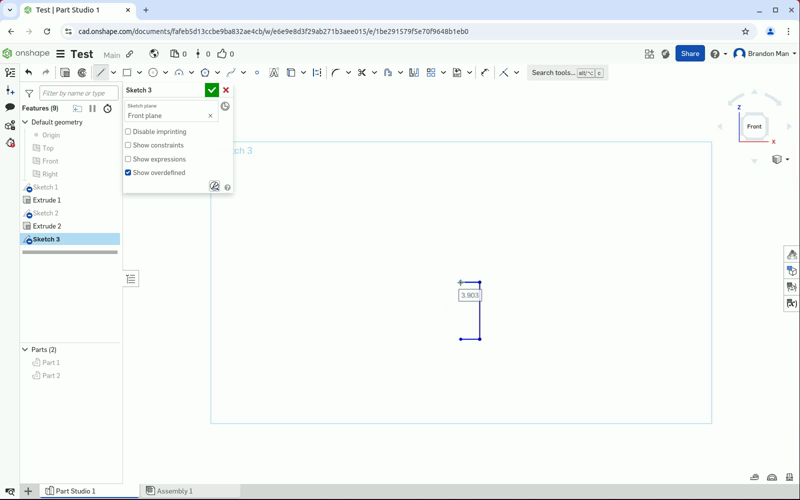
key_down(shift)
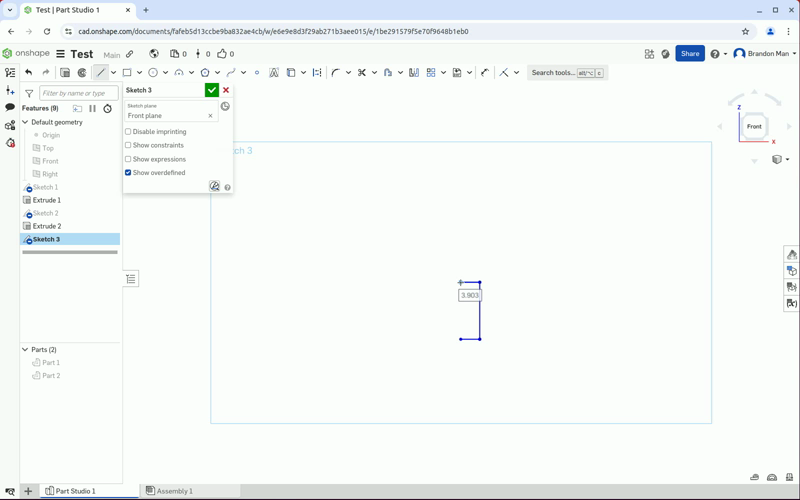
mouse_move(573, 282)
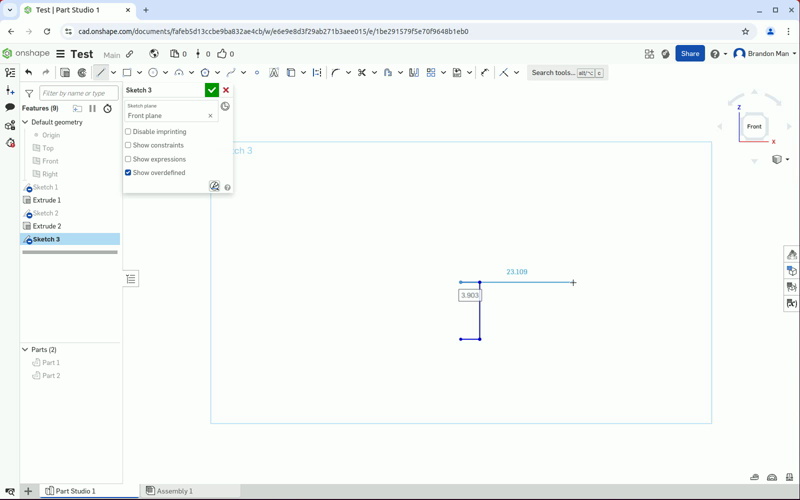
click(573, 282)
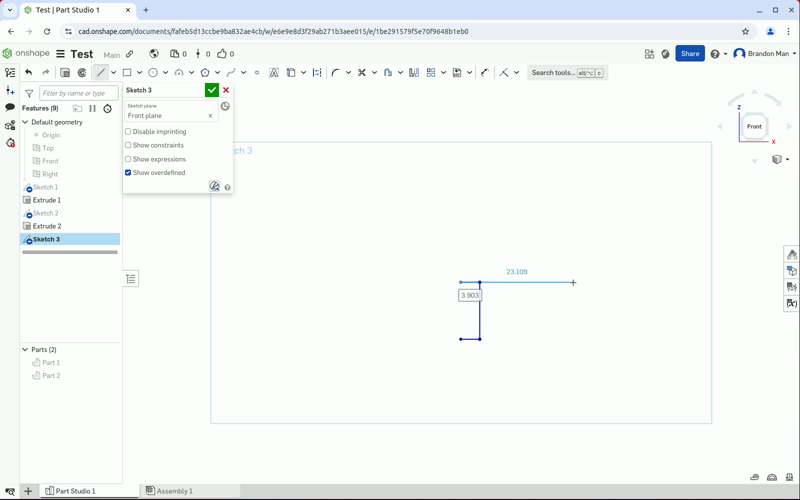
key_up(shift)
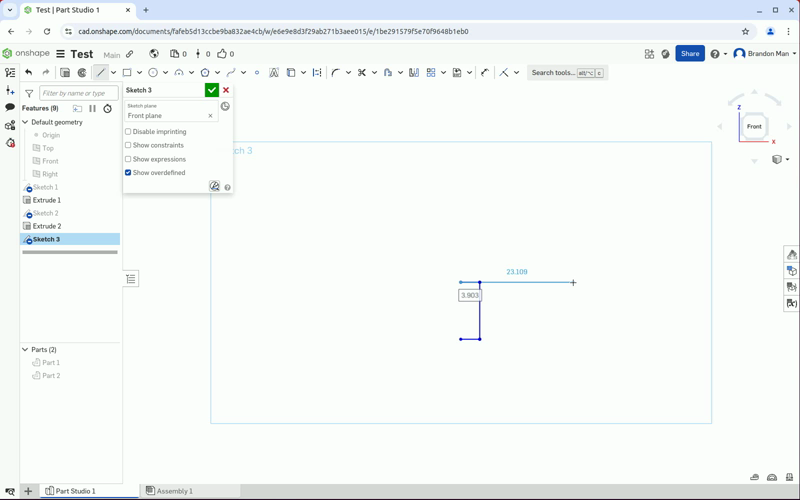
key_down(shift)
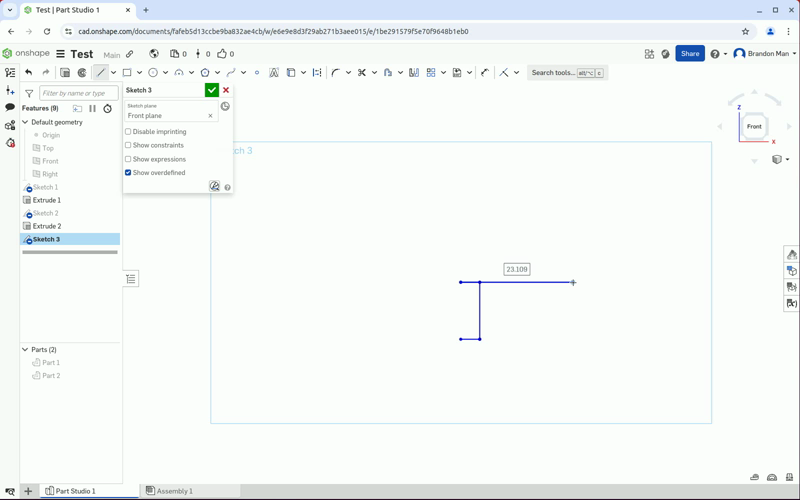
mouse_move(589, 282)
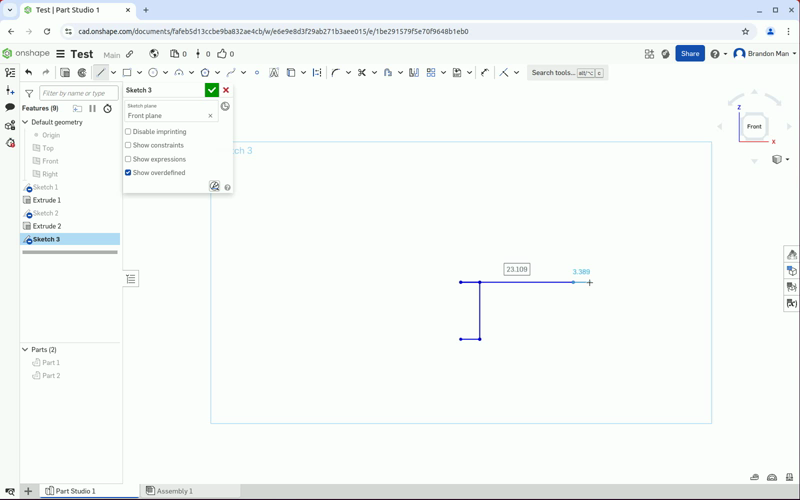
mouse_move(573, 339)
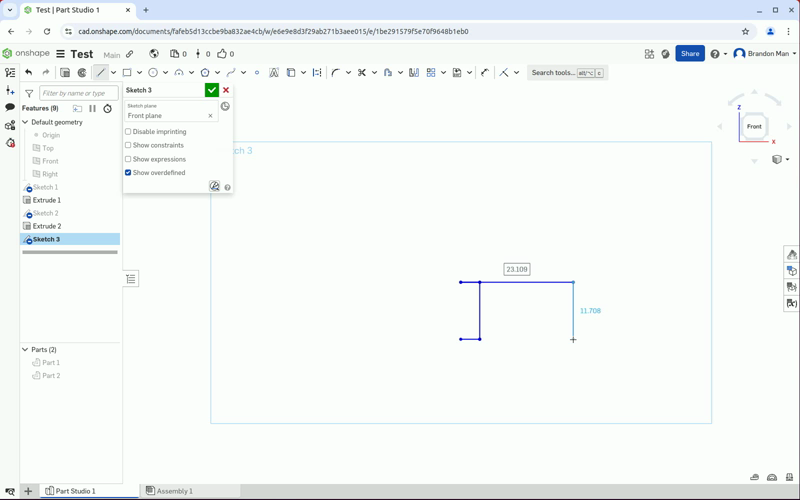
click(573, 339)
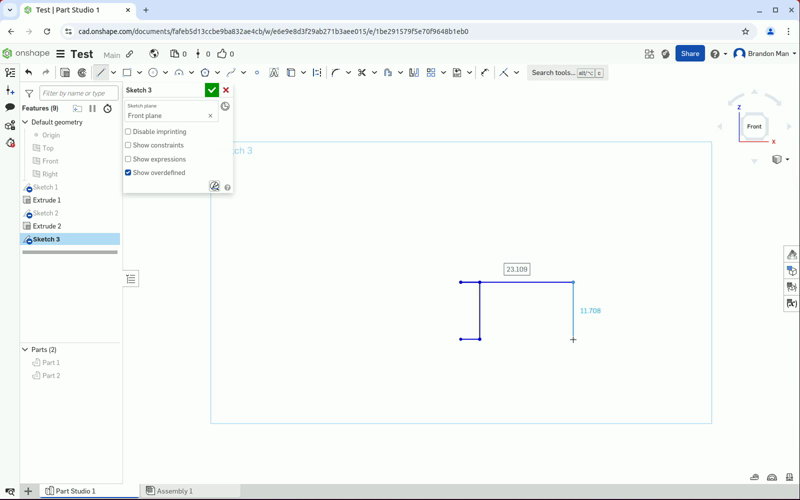
key_up(shift)
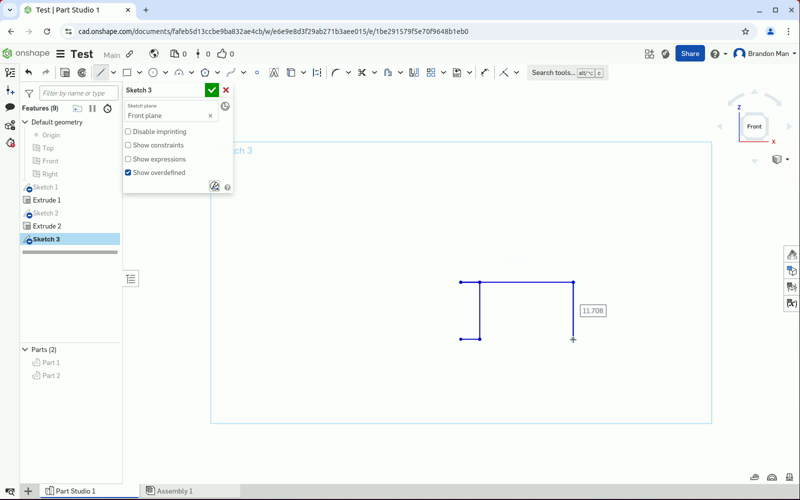
key_down(shift)
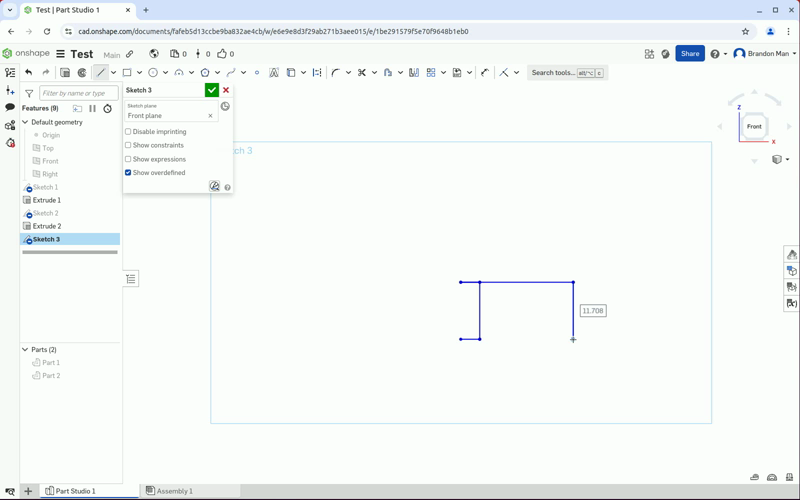
mouse_move(460, 339)
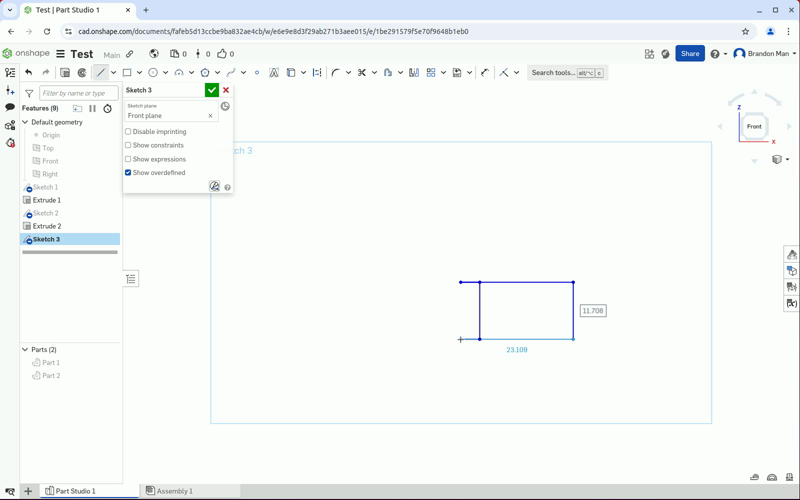
key_up(shift)
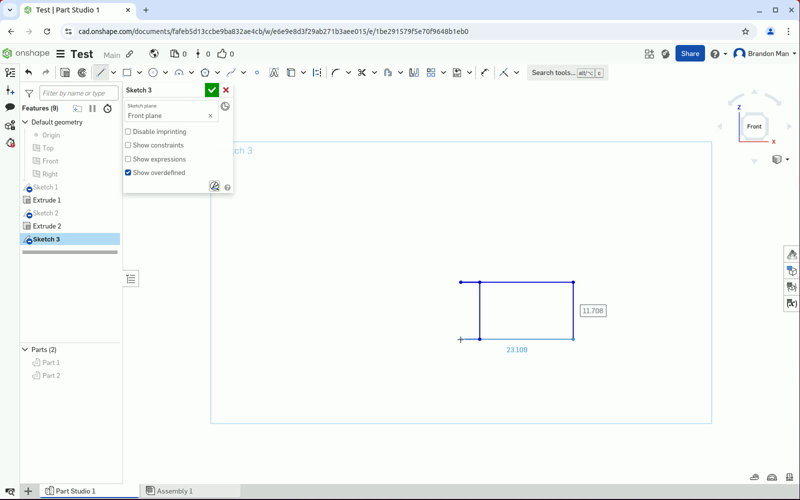
click(460, 339)
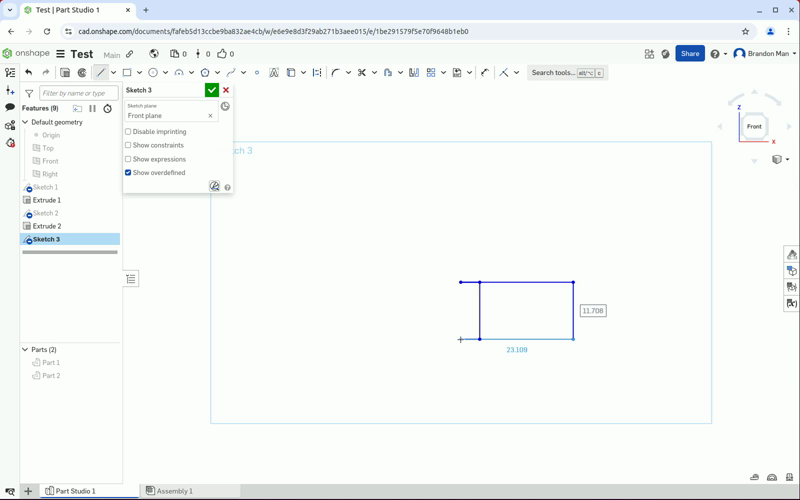
key(esc)
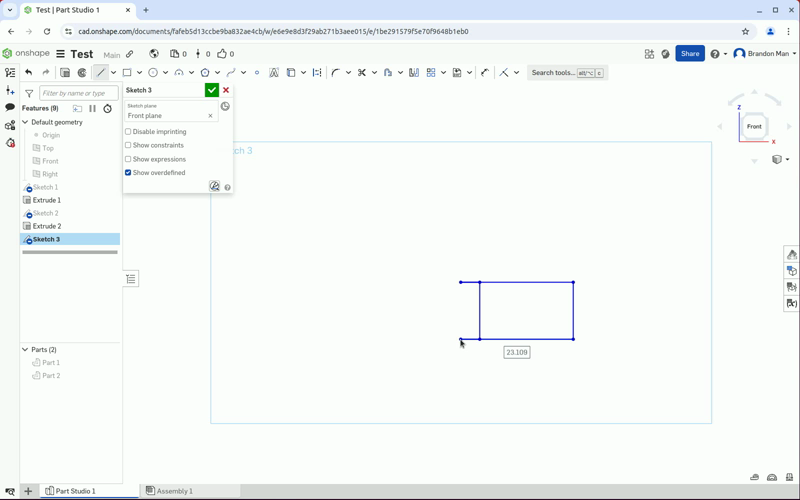
mouse_move(545, 314)
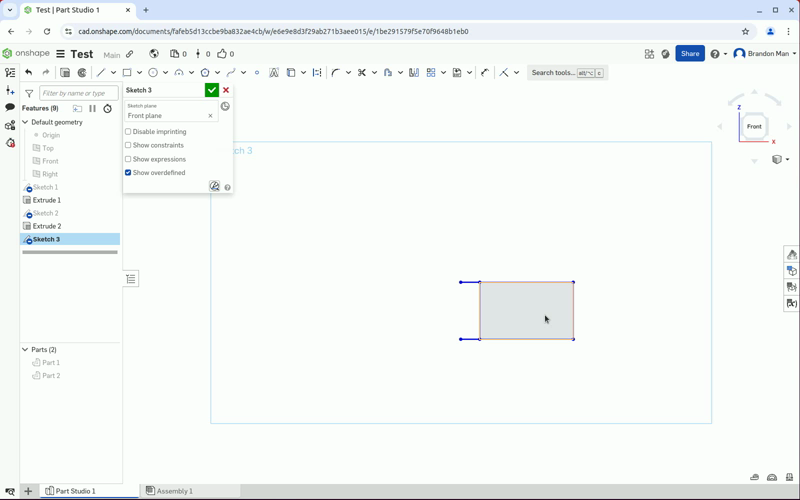
scroll(6)
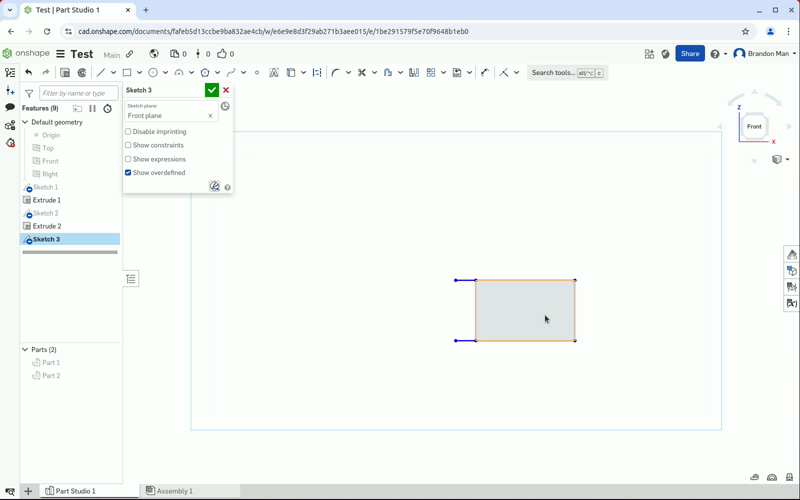
scroll(6)
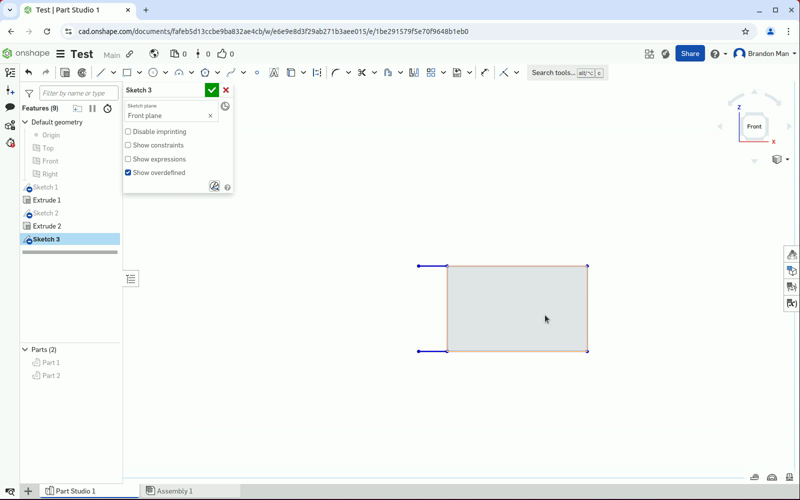
scroll(6)
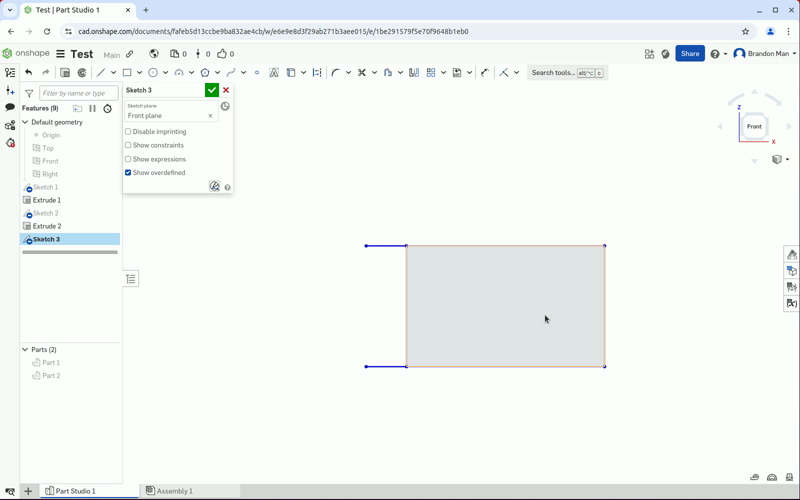
scroll(6)
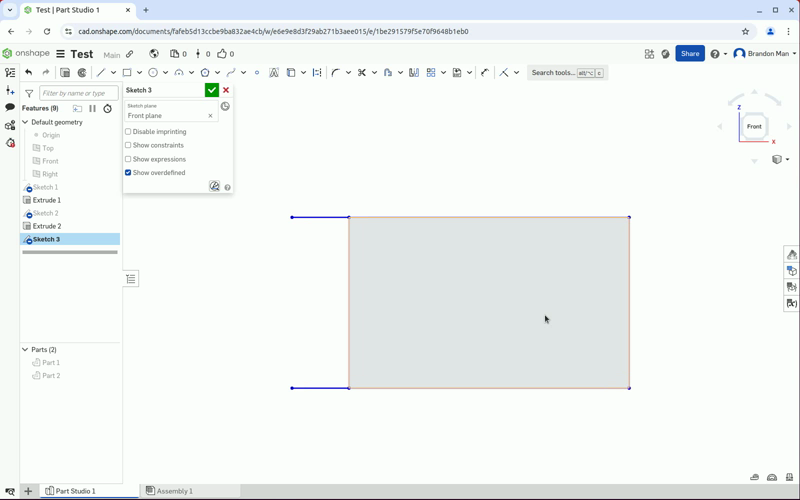
scroll(6)
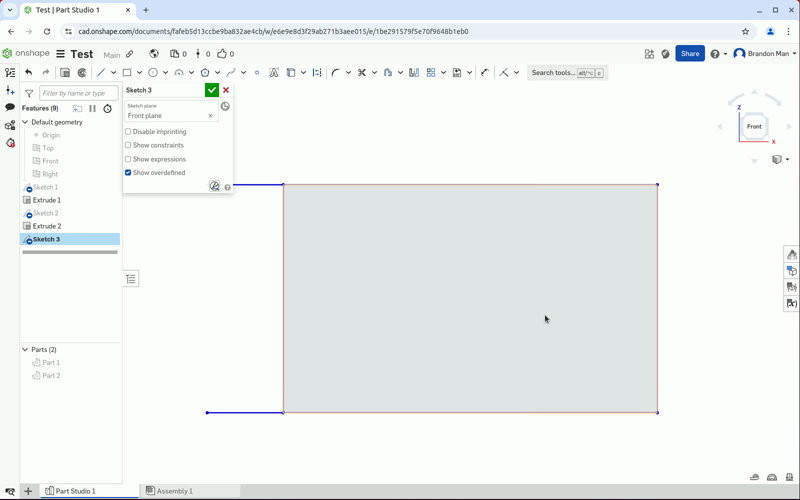
scroll(6)
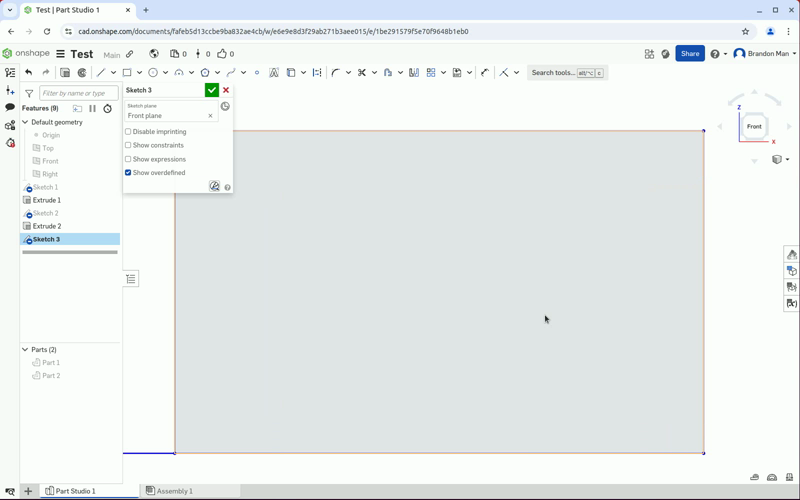
scroll(6)
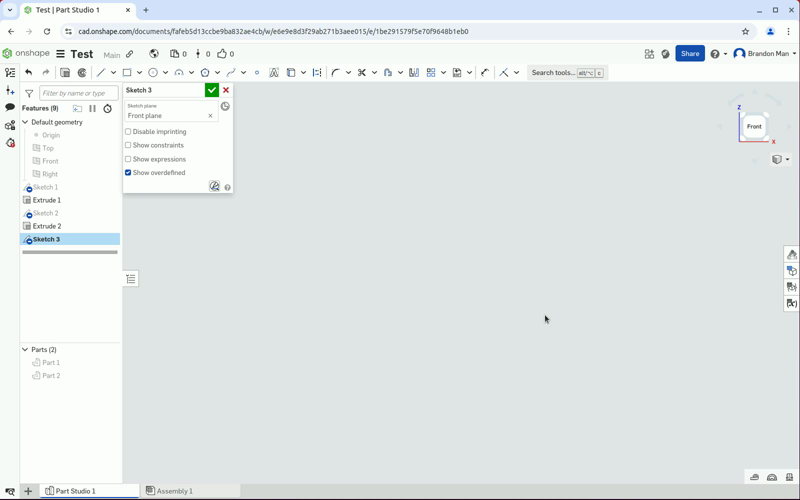
click(545, 314)
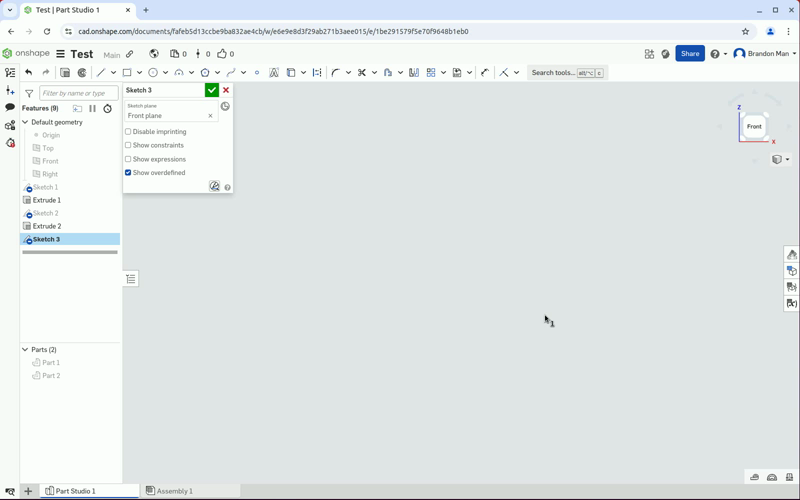
scroll(-6)
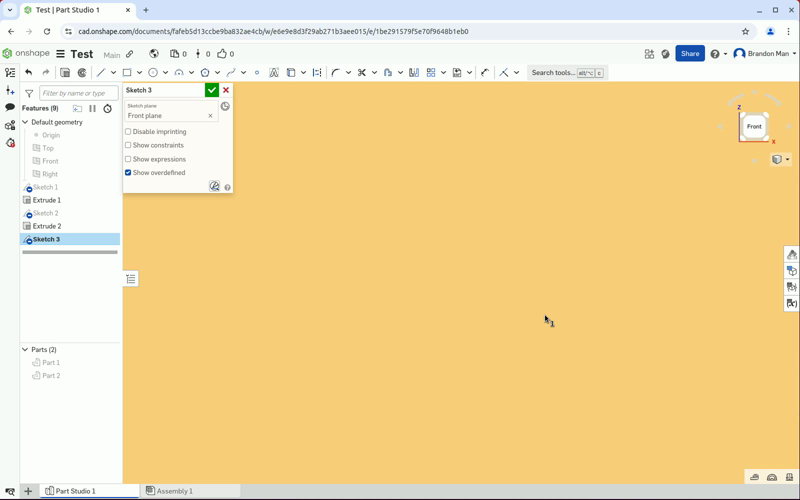
scroll(-6)
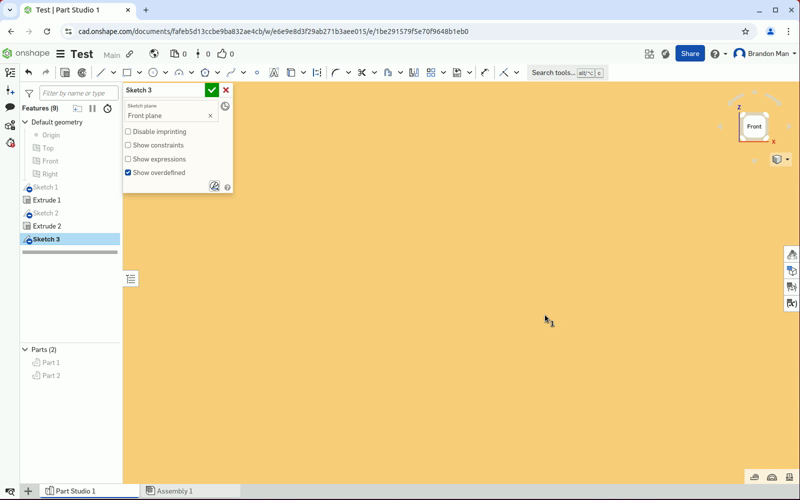
scroll(-6)
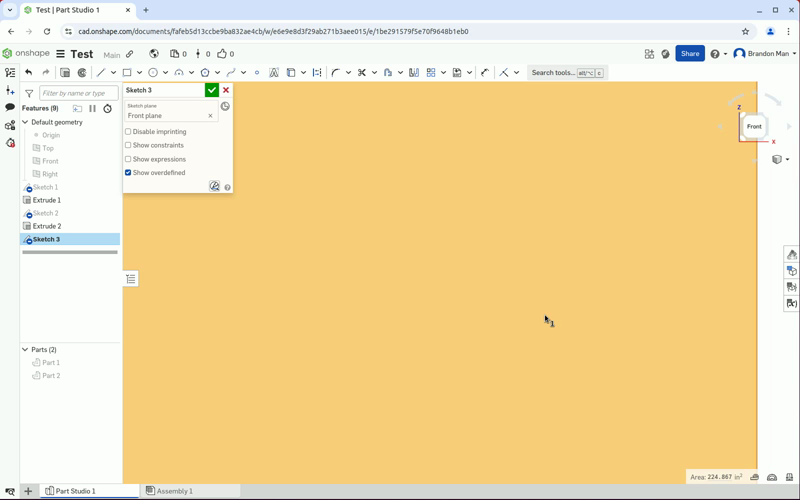
scroll(-6)
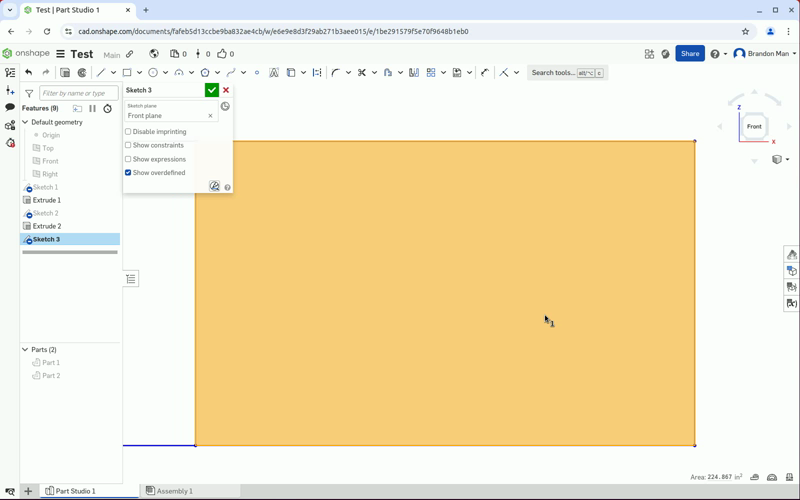
scroll(-6)
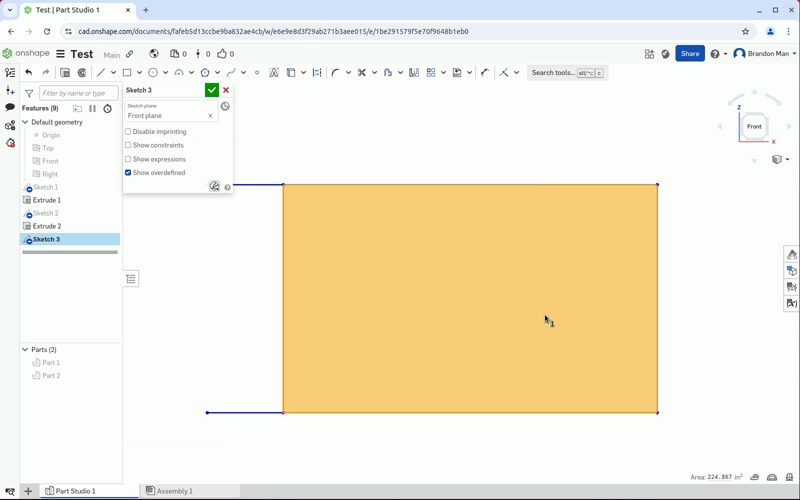
scroll(-6)
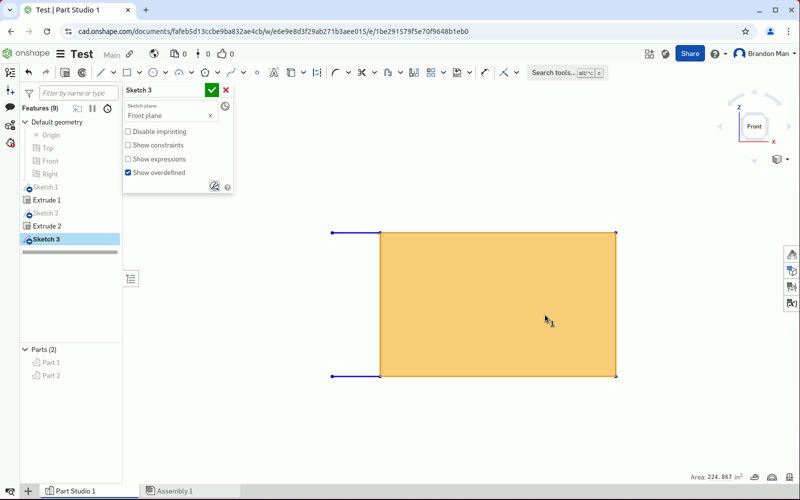
scroll(-6)
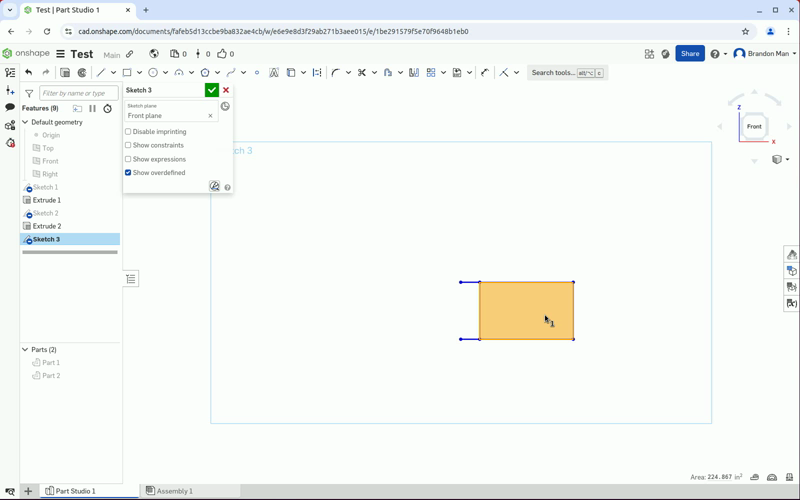
mouse_move(73, 352)
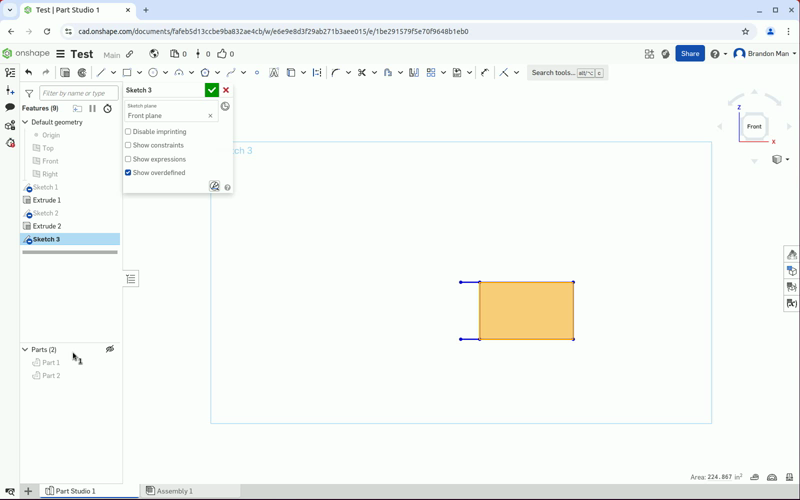
key(shift+y)
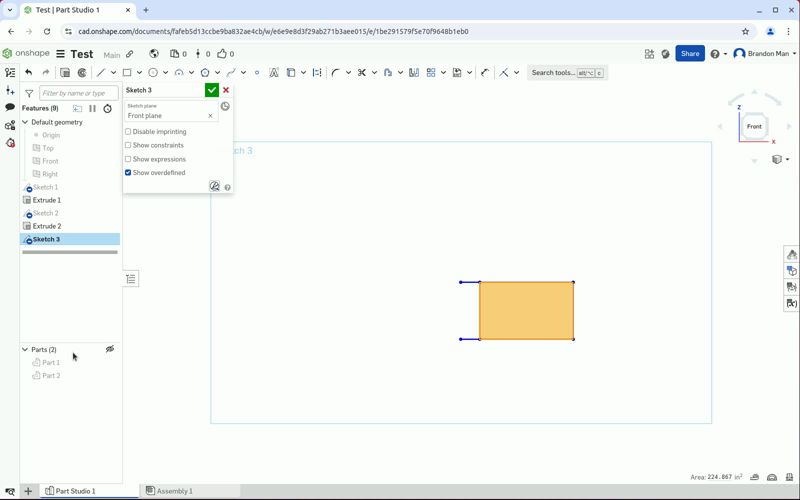
key(shift+e)
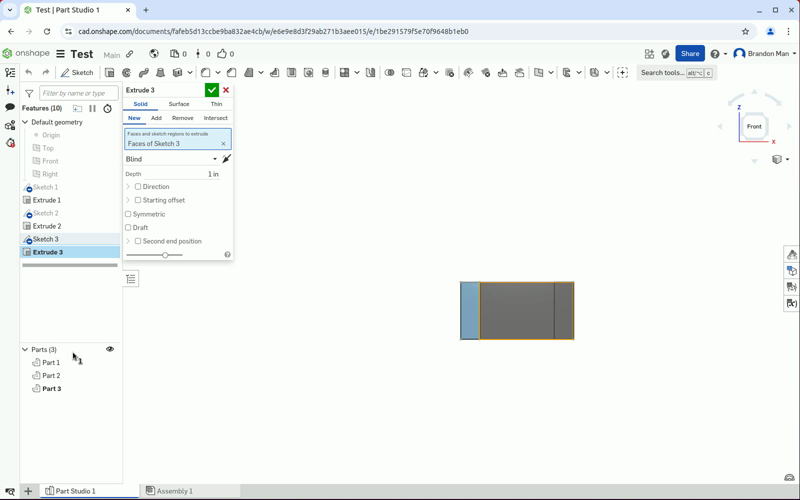
mouse_move(143, 106)
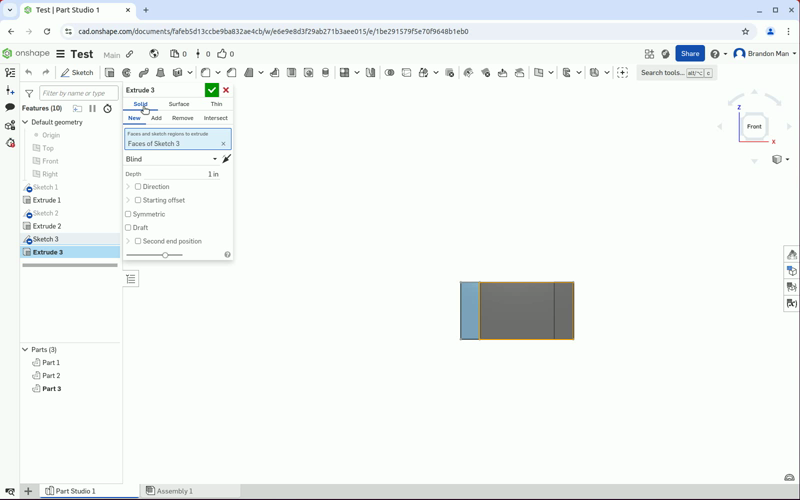
click(143, 106)
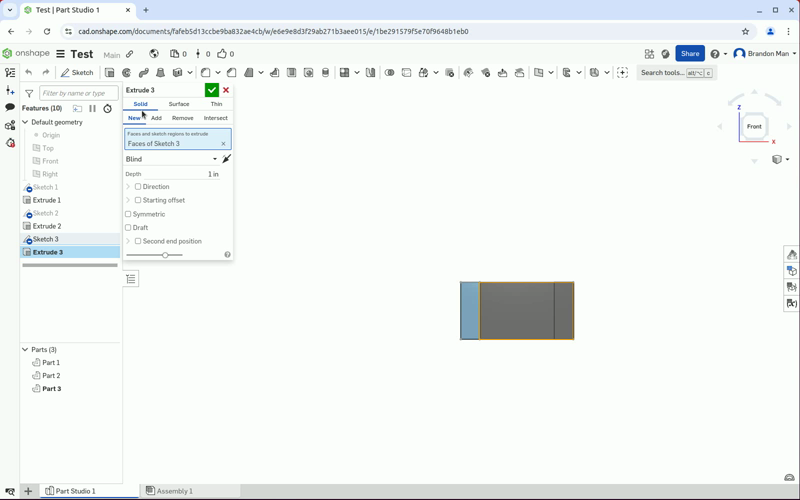
mouse_move(137, 120)
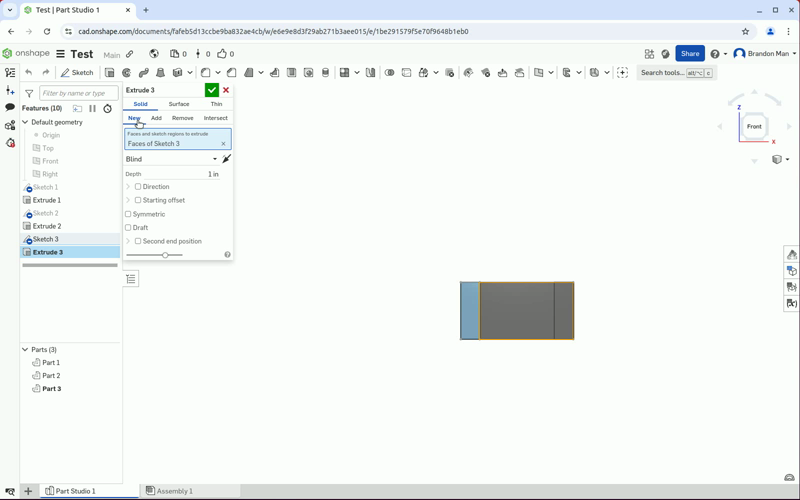
click(137, 120)
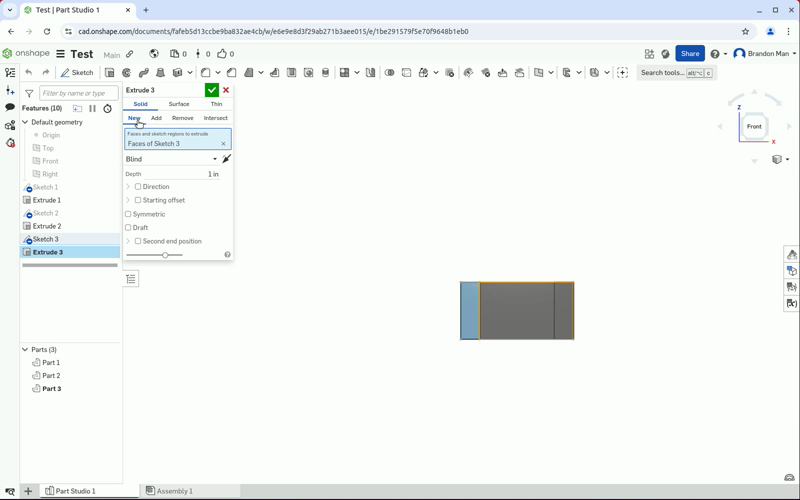
key(tab, 4)
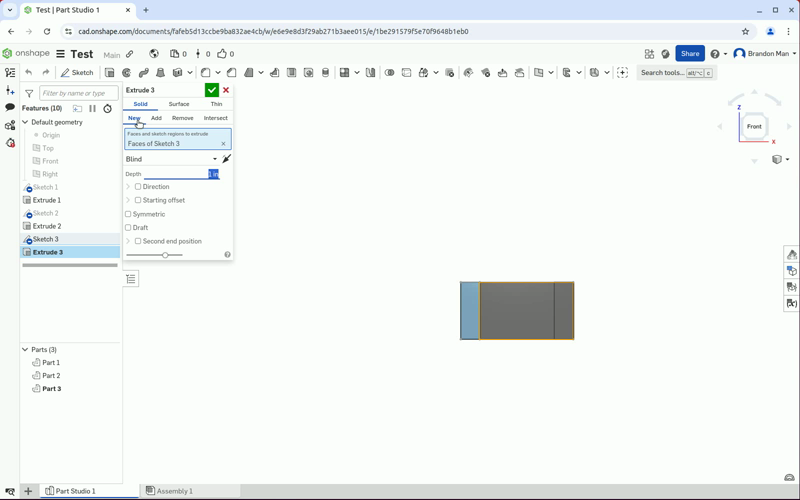
text(-3.851)
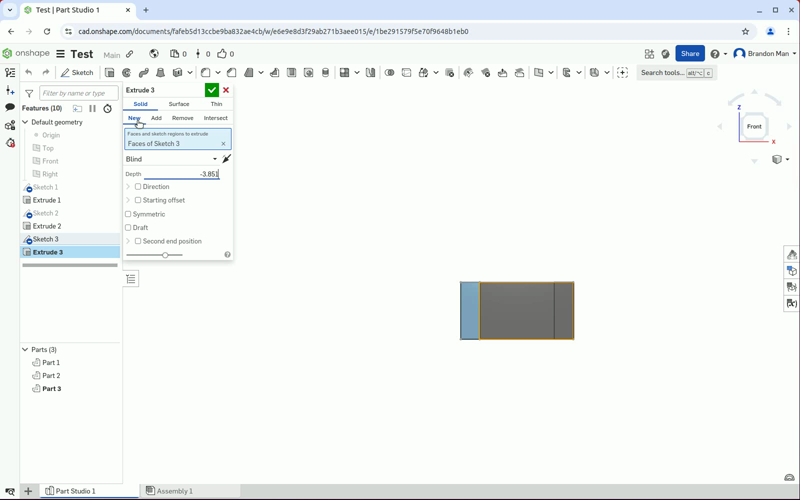
key(enter)
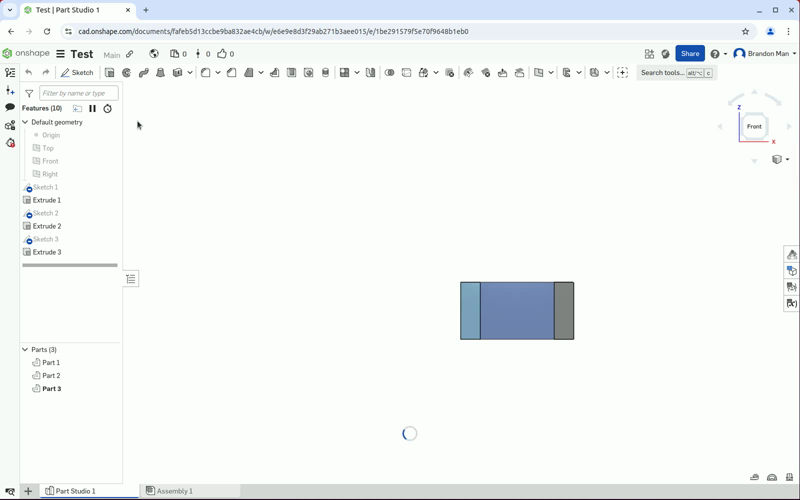
key(shift+h)
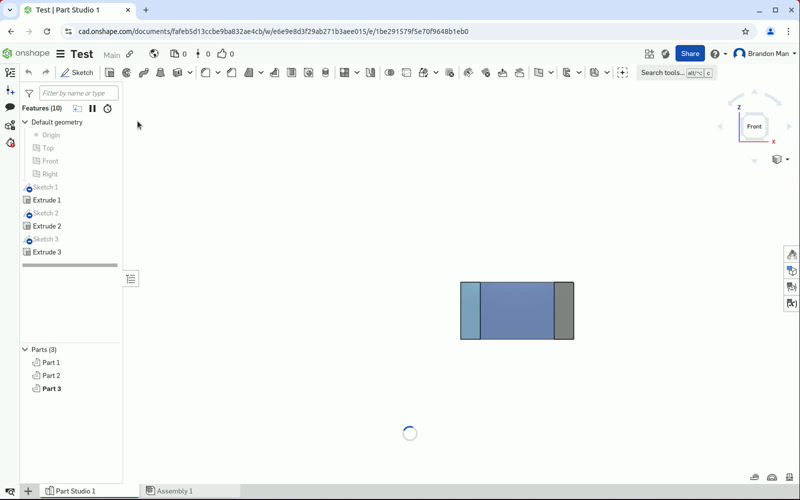
key(shift+h)
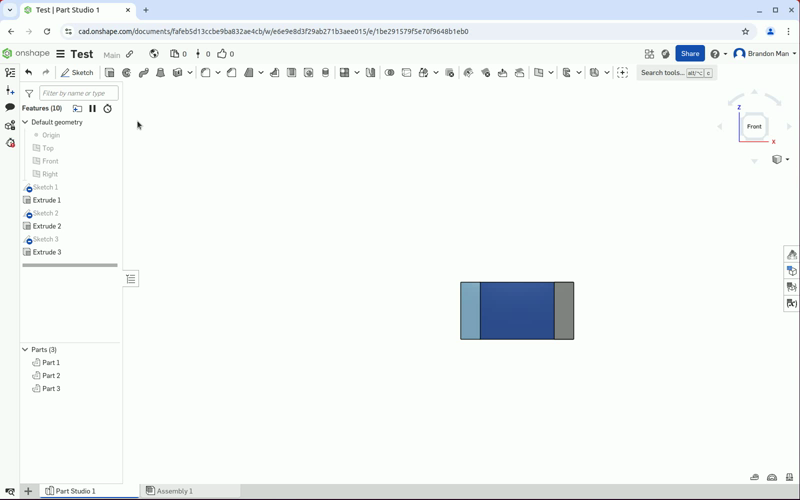
mouse_move(73, 189)
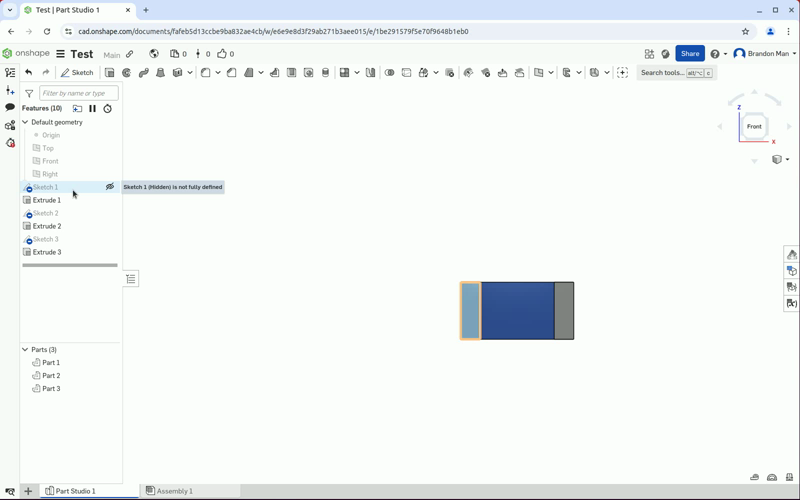
click(73, 189)
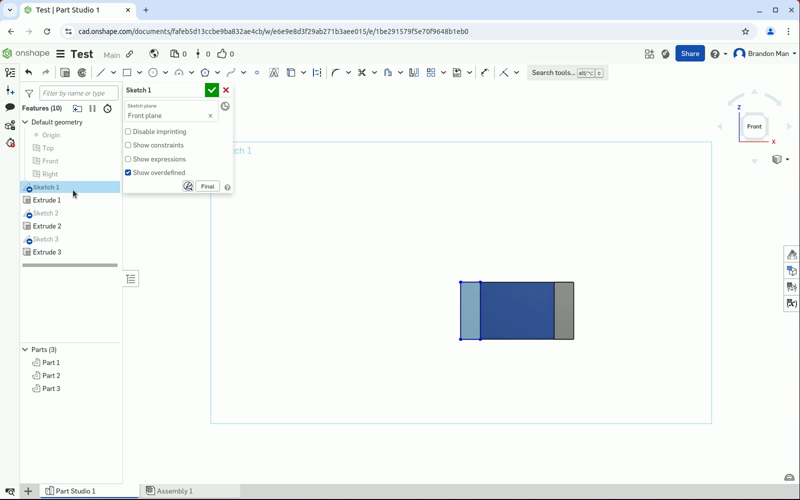
mouse_move(229, 92)
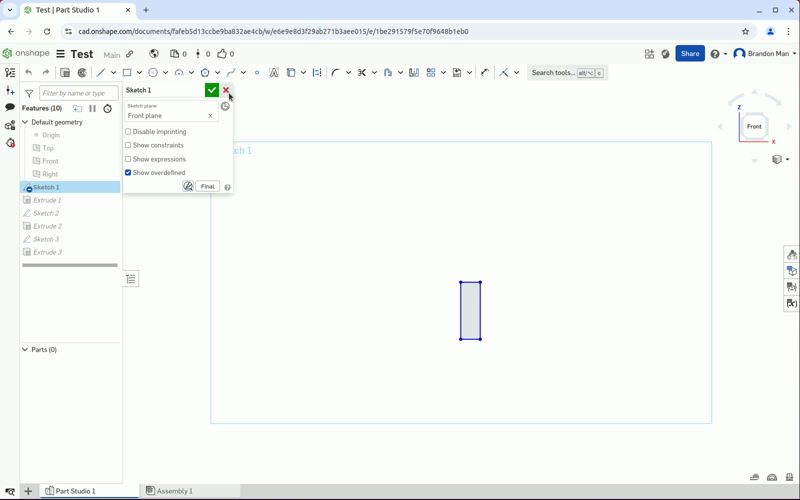
click(229, 92)
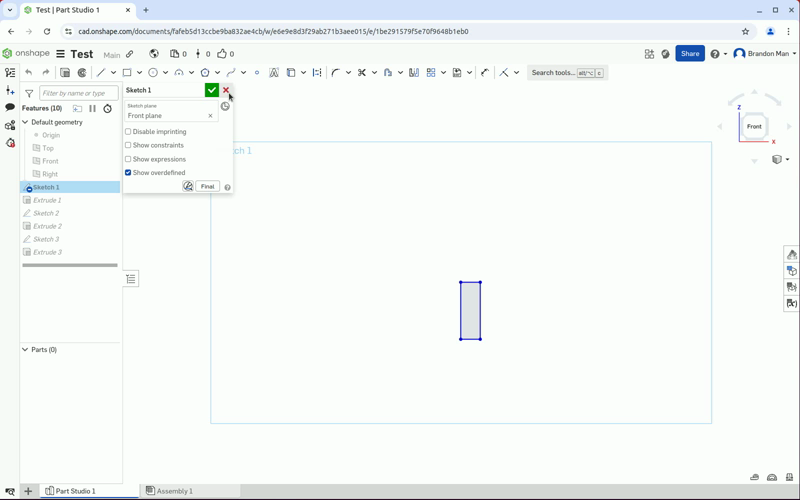
key(shift+s)
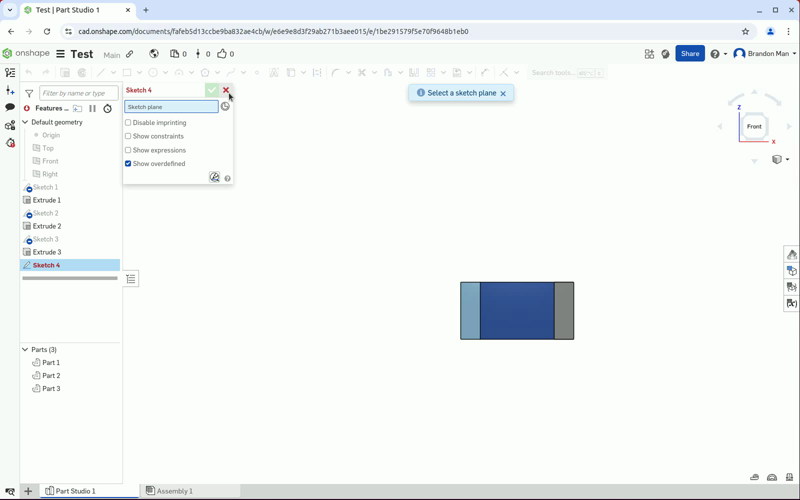
mouse_move(73, 163)
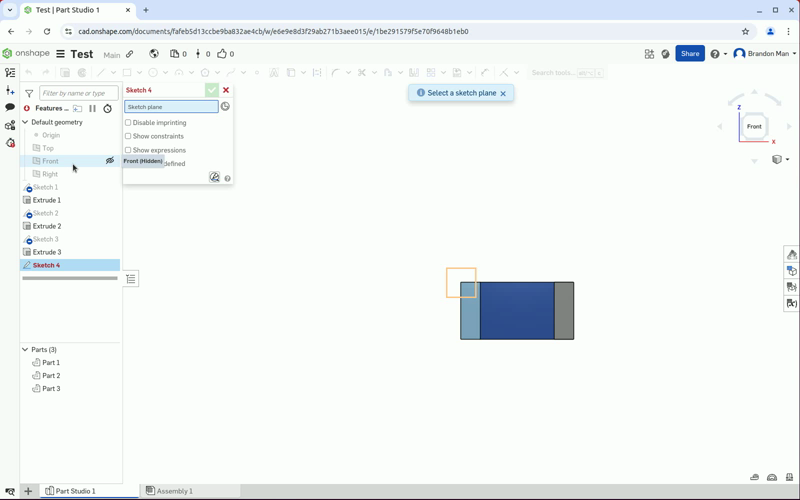
click(73, 163)
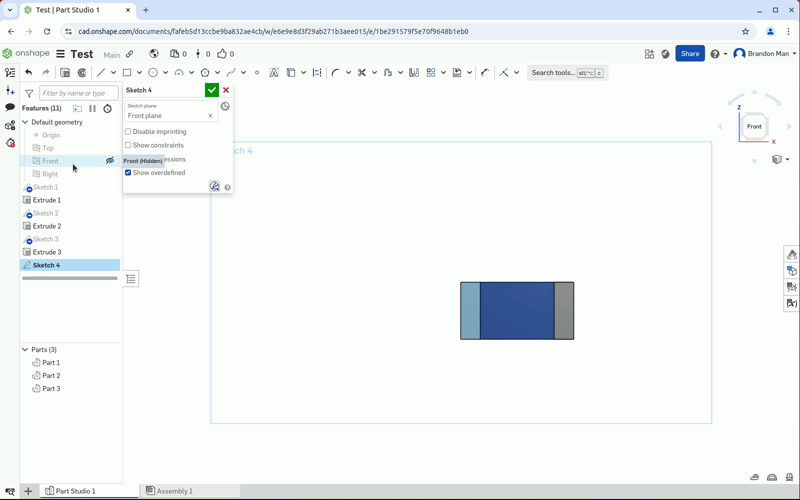
mouse_move(73, 352)
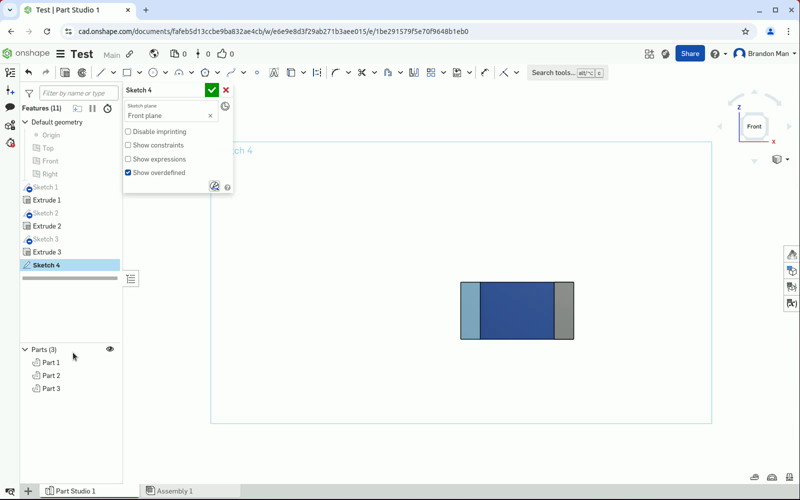
key(y)
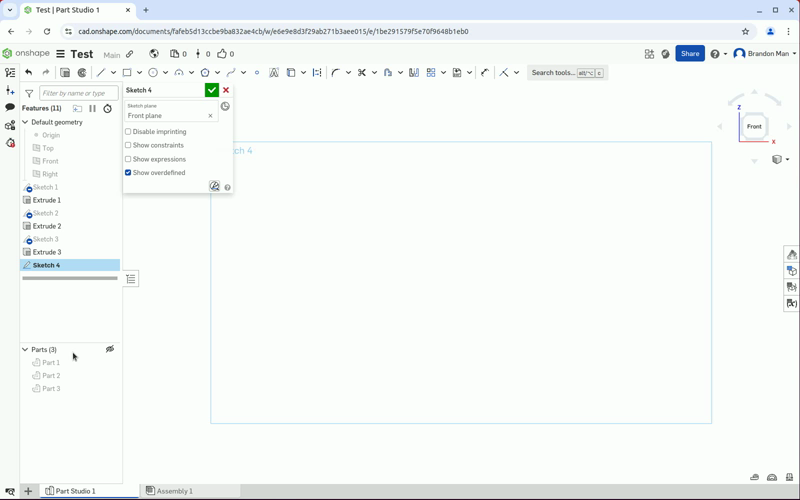
key(l)
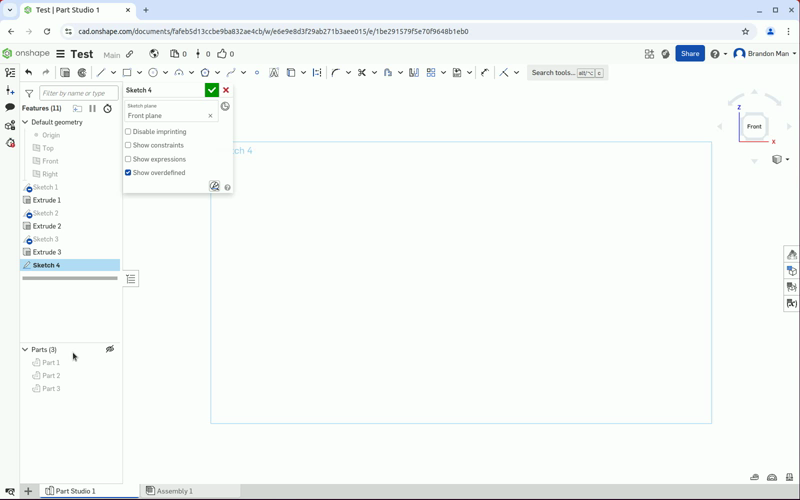
key_down(shift)
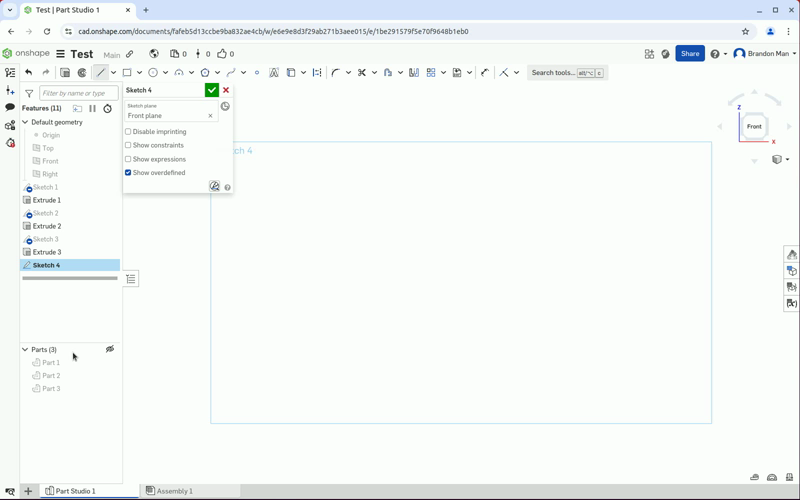
mouse_move(460, 339)
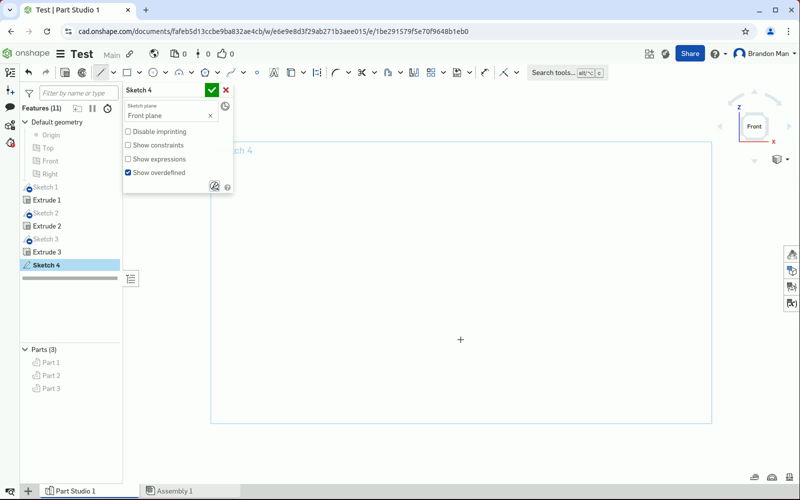
click(460, 339)
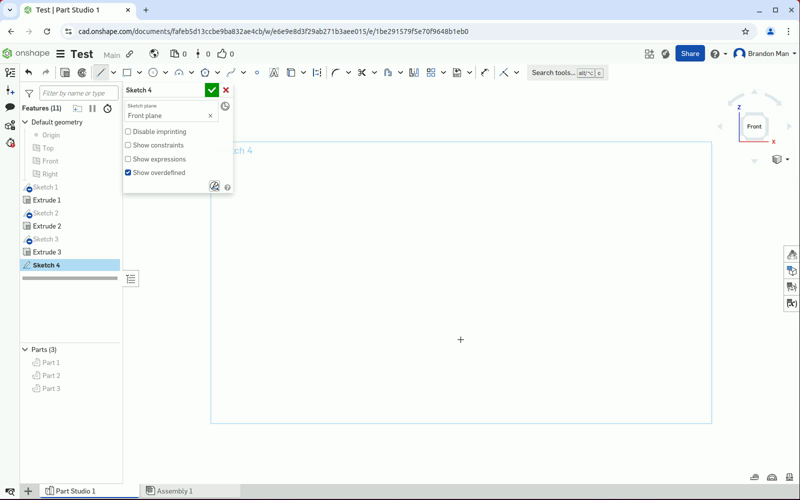
key_up(shift)
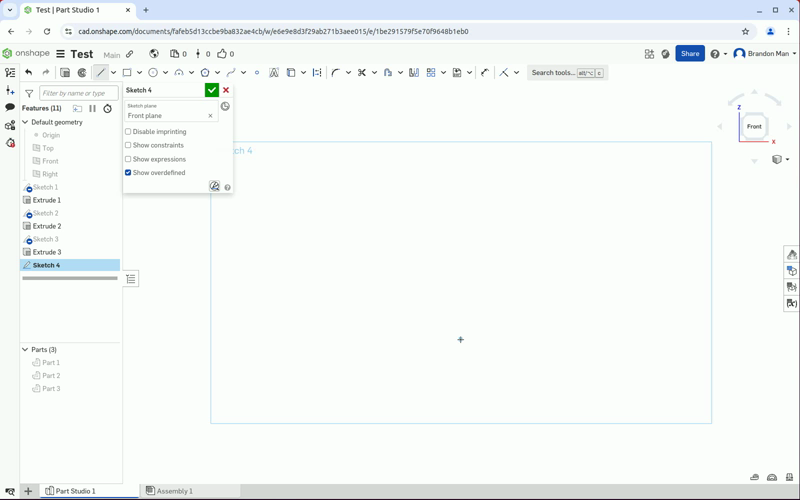
key_down(shift)
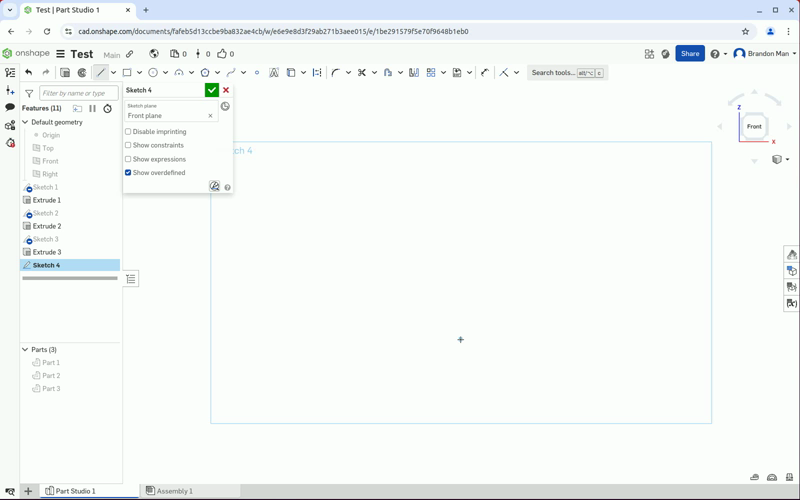
mouse_move(490, 339)
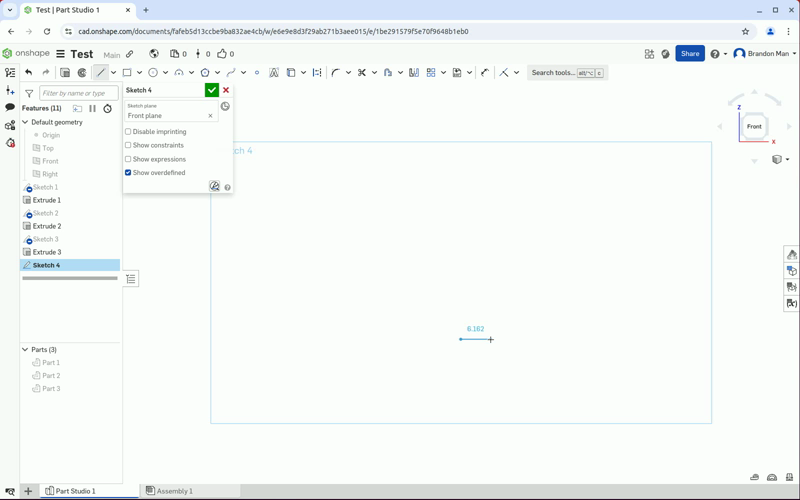
mouse_move(480, 339)
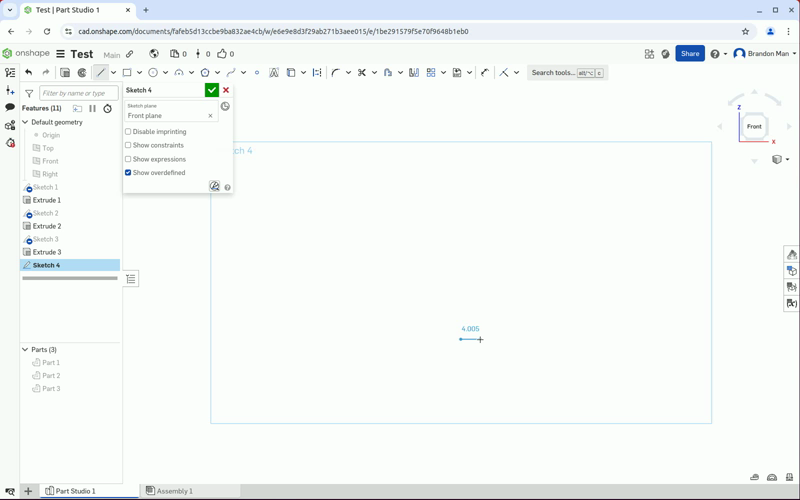
click(480, 339)
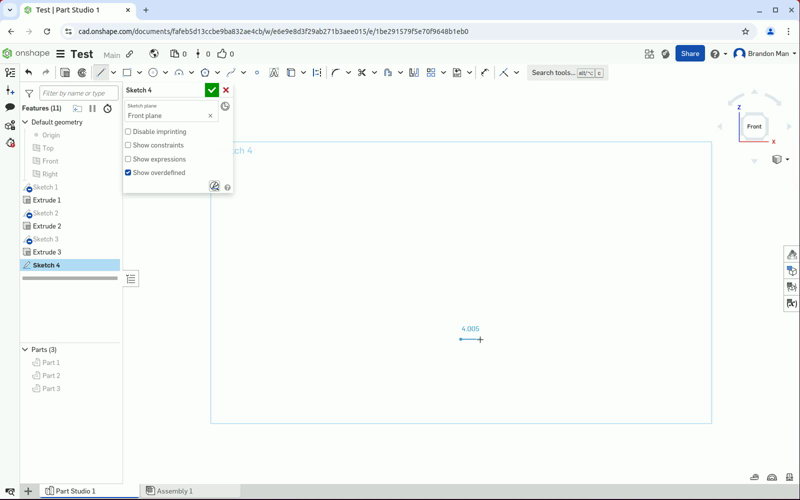
key_up(shift)
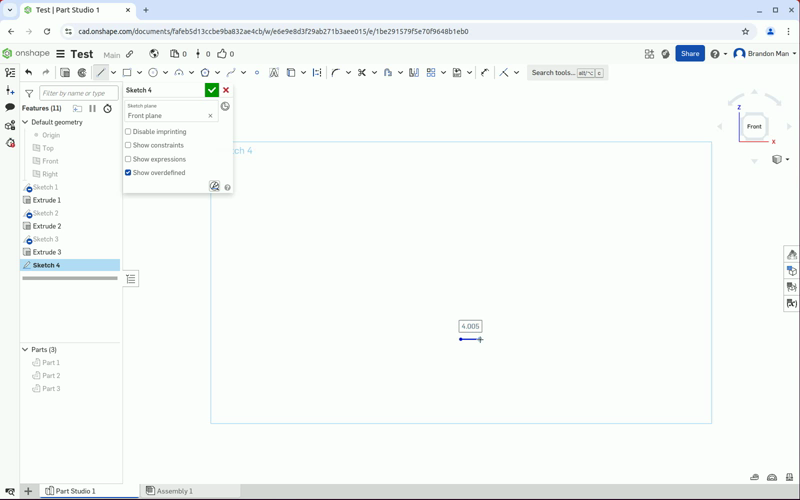
key_down(shift)
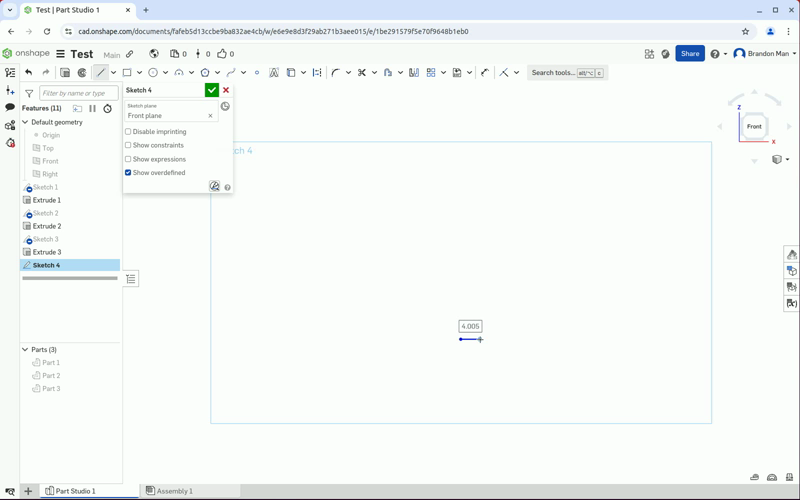
mouse_move(510, 339)
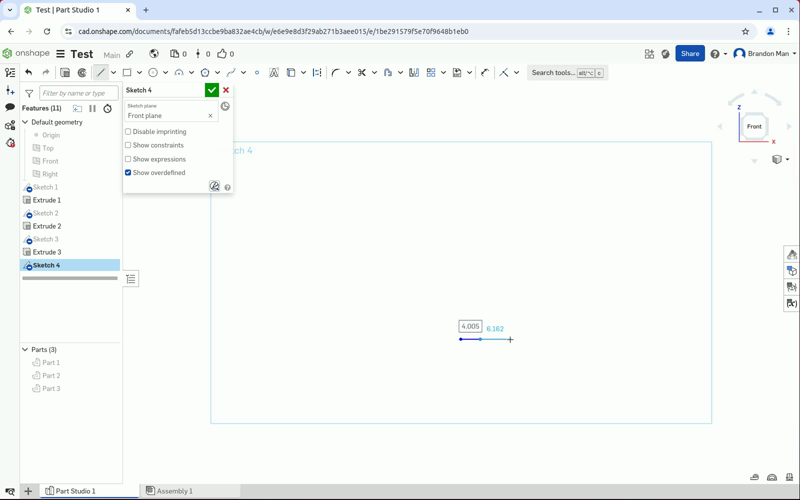
mouse_move(480, 282)
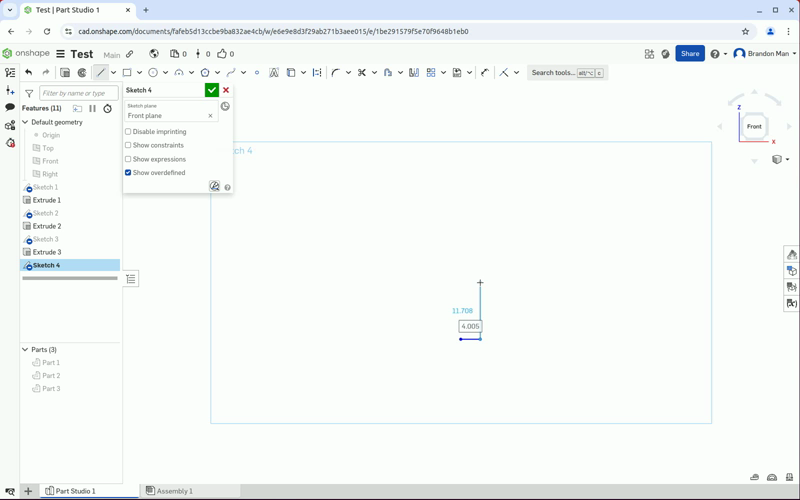
click(480, 282)
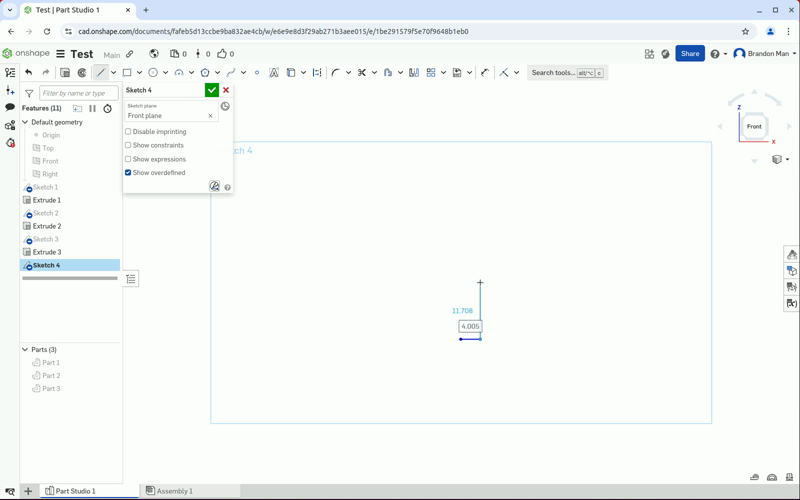
key_up(shift)
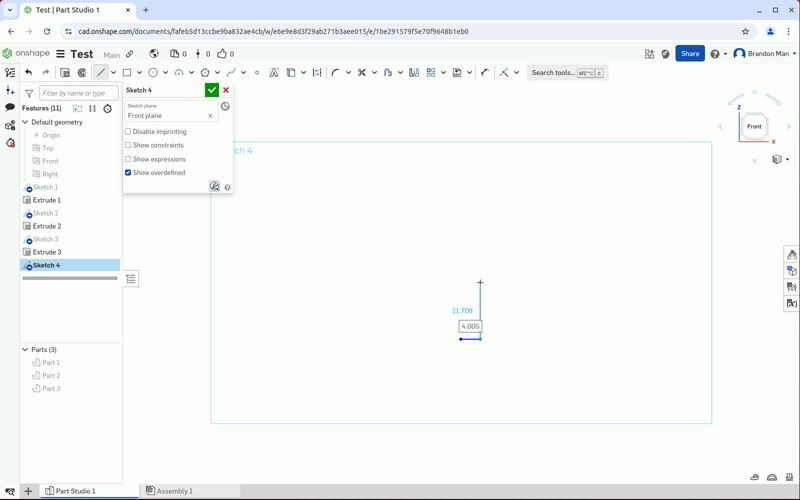
key_down(shift)
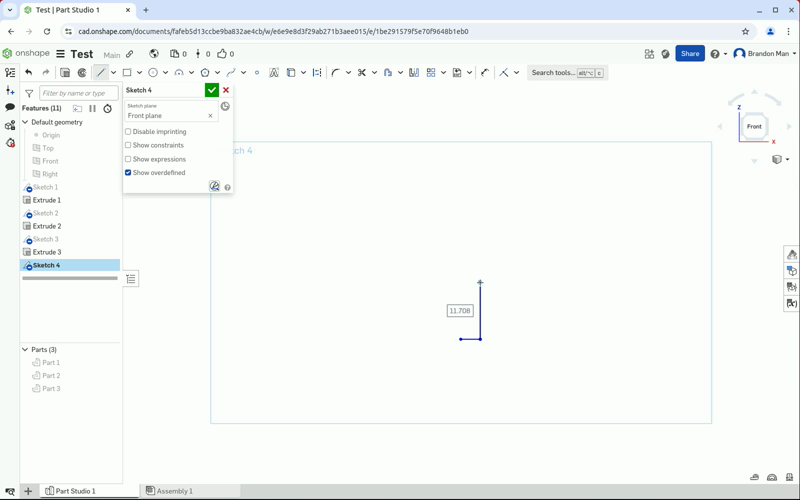
mouse_move(510, 282)
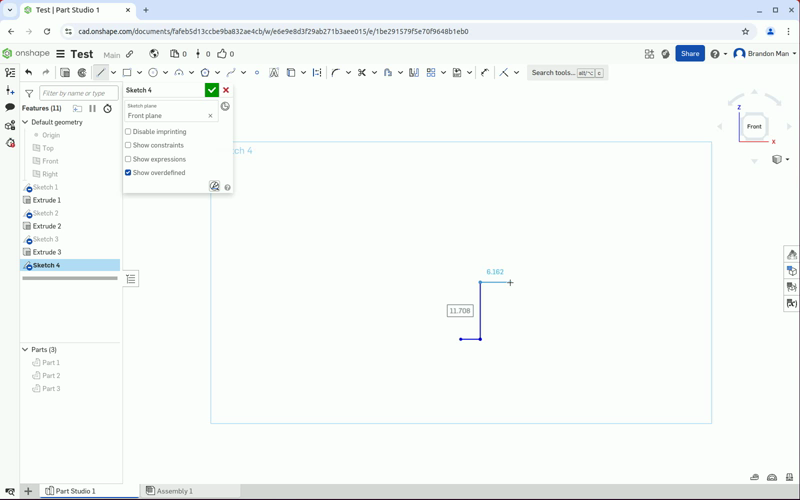
mouse_move(460, 282)
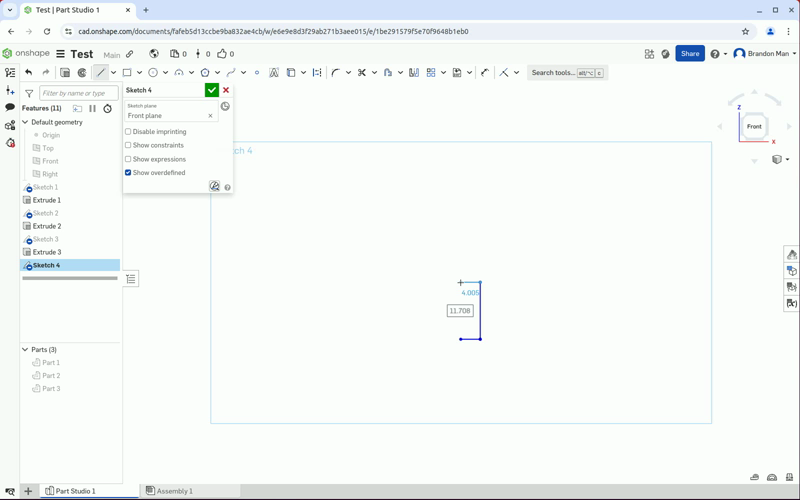
click(460, 282)
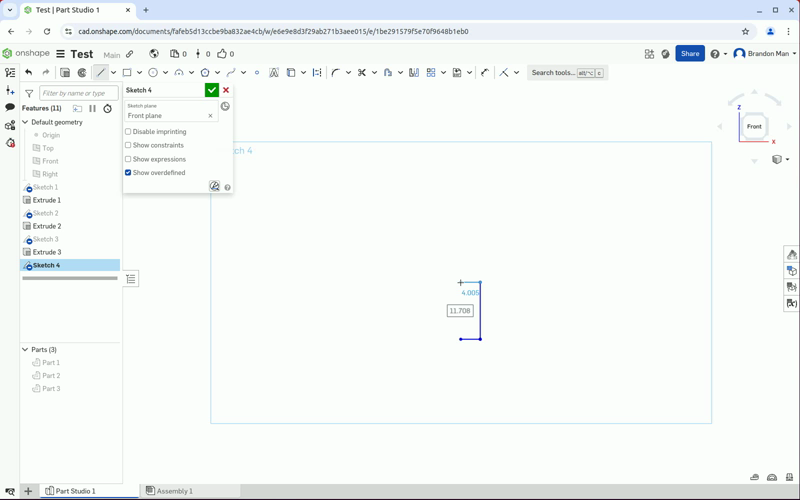
key_up(shift)
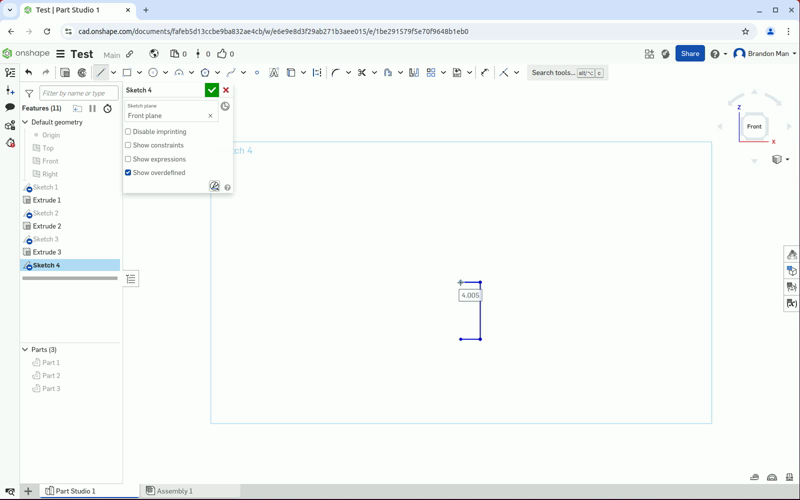
mouse_move(490, 282)
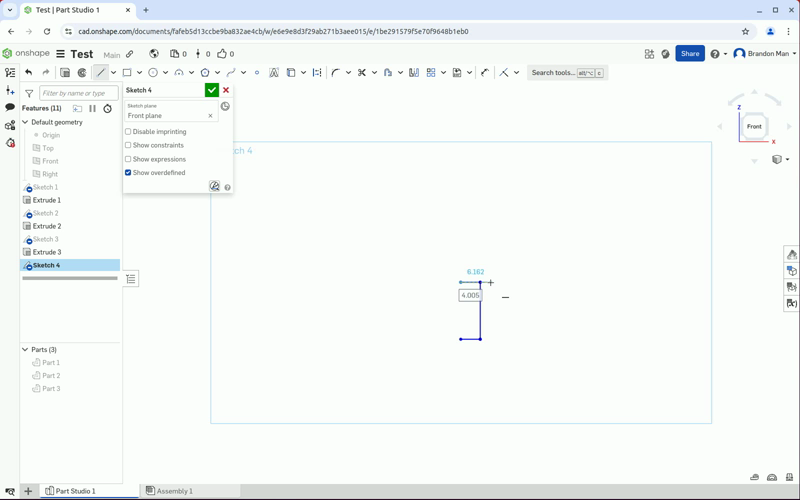
key_down(shift)
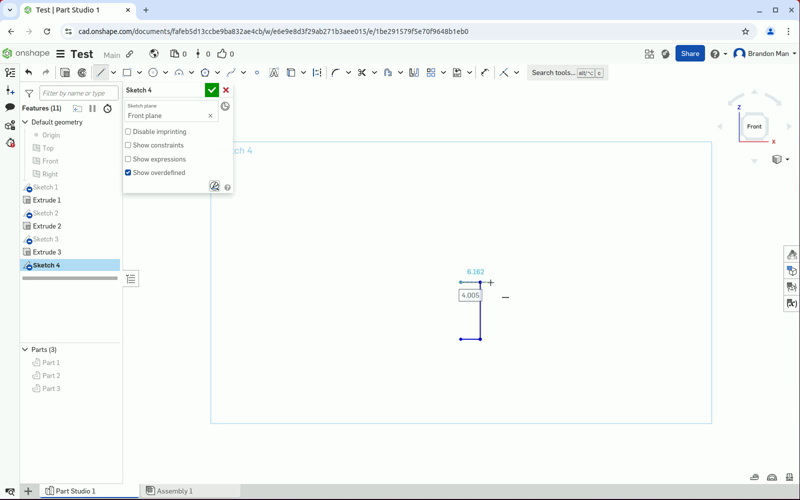
mouse_move(460, 339)
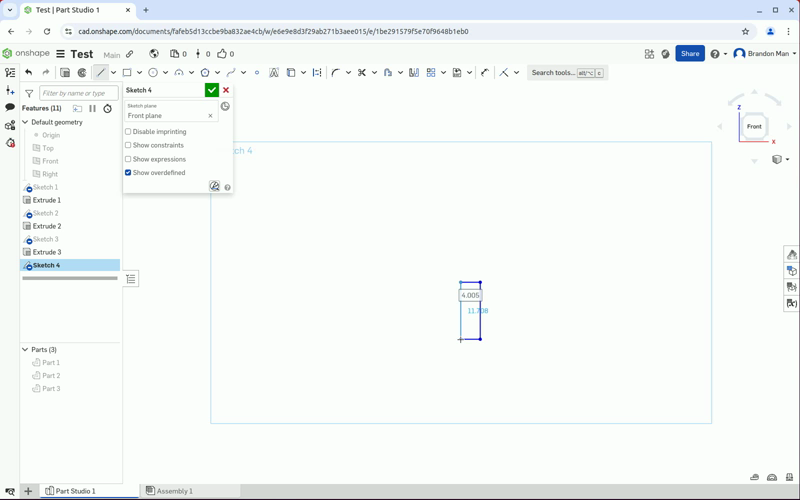
key_up(shift)
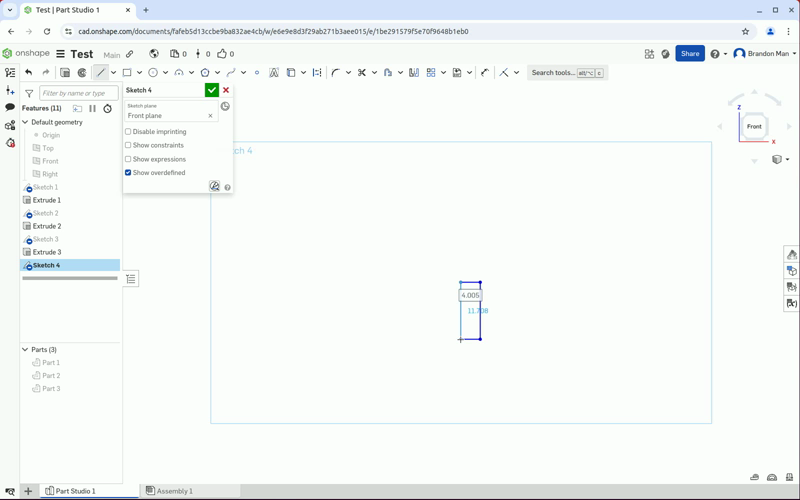
click(460, 339)
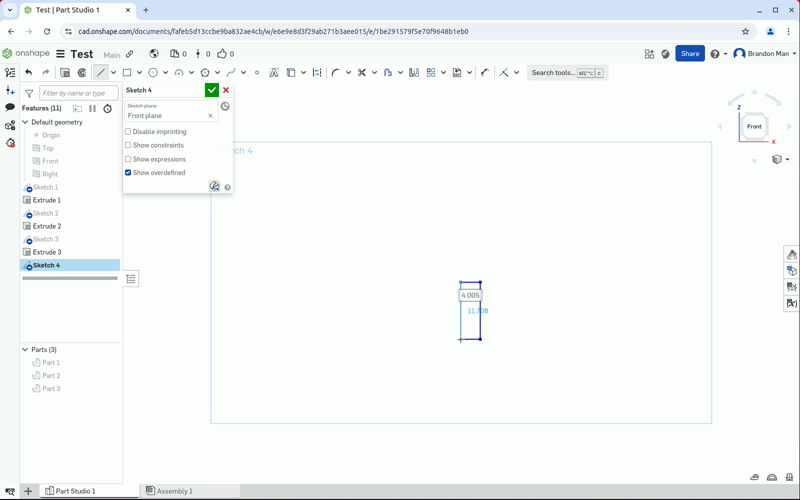
key(esc)
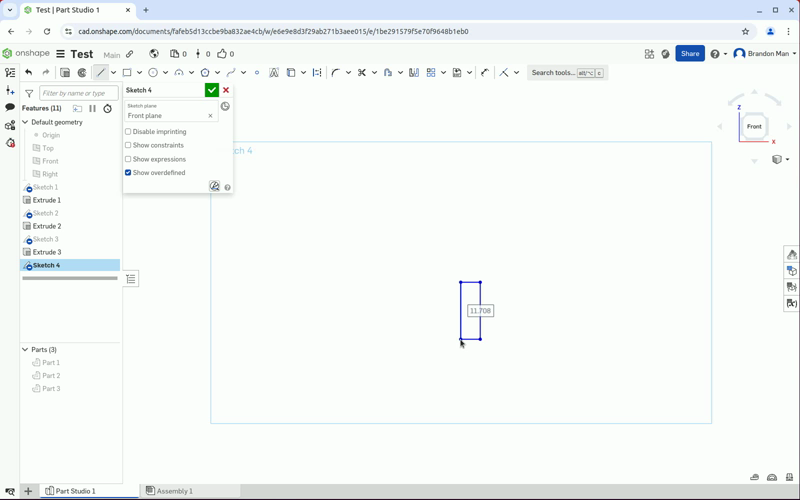
mouse_move(466, 306)
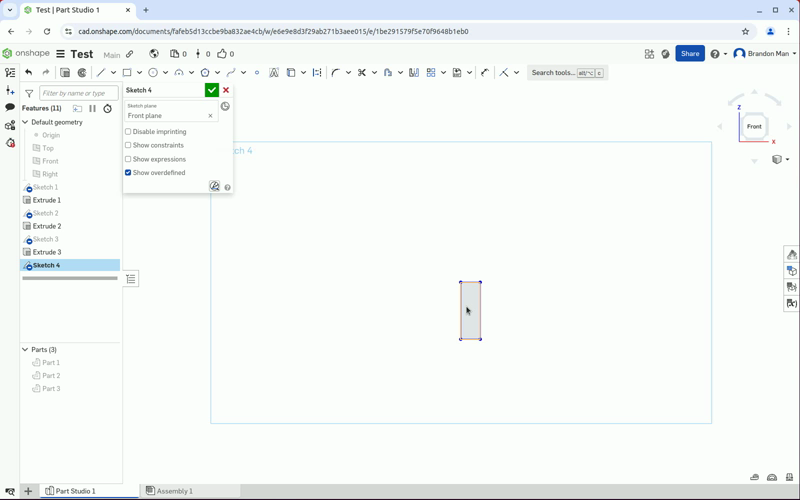
scroll(6)
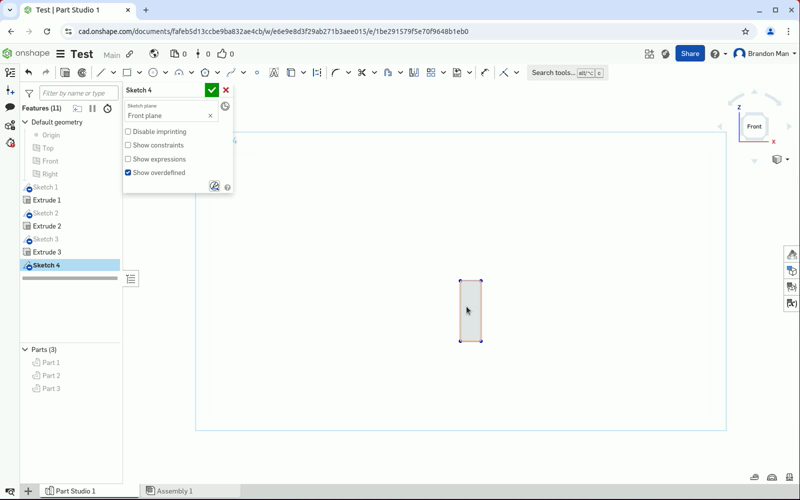
scroll(6)
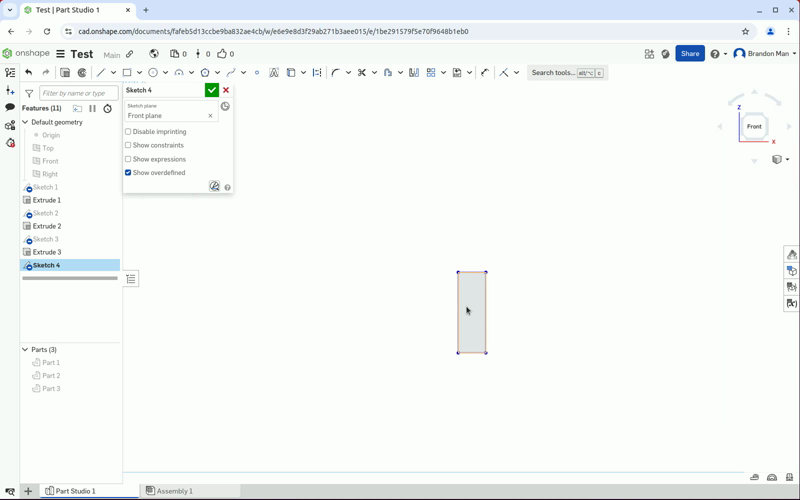
scroll(6)
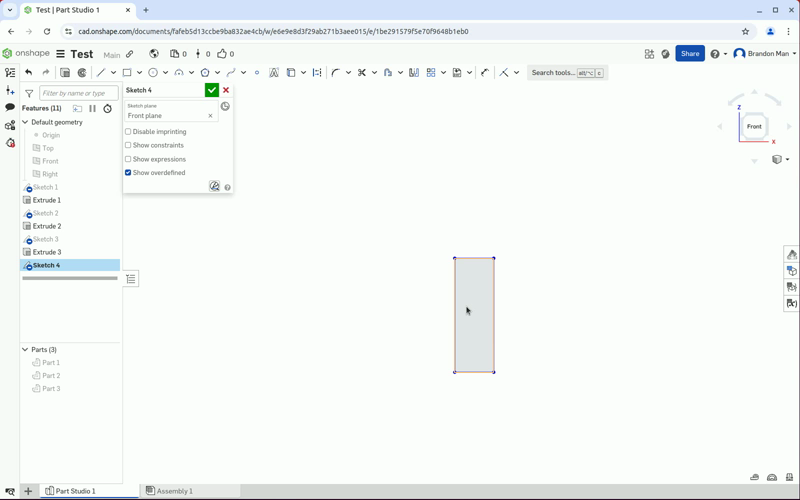
scroll(6)
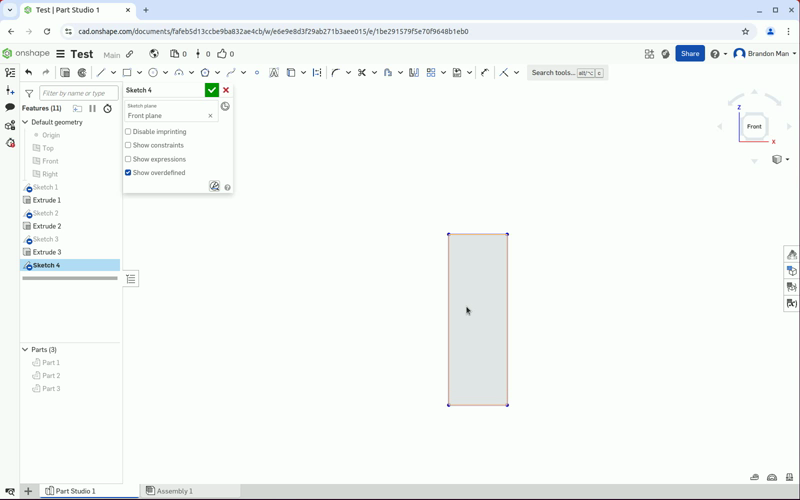
scroll(6)
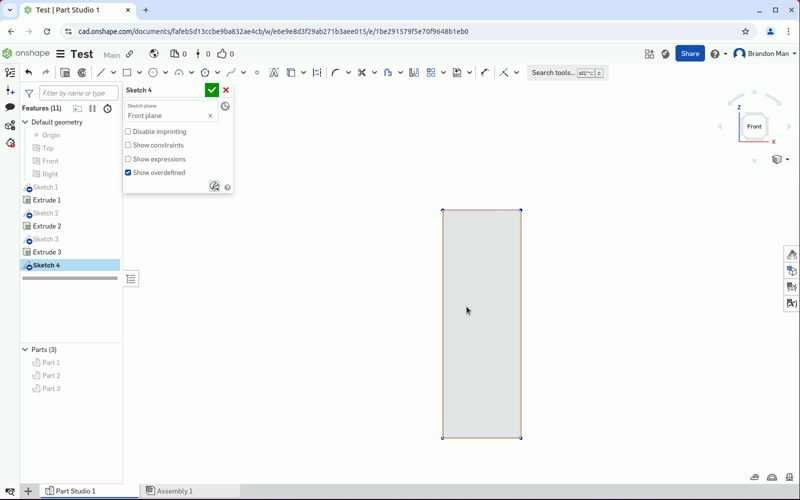
scroll(6)
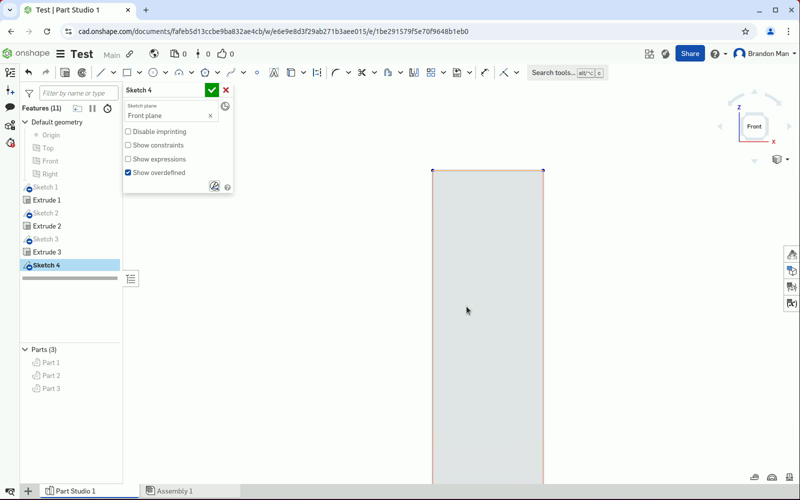
scroll(6)
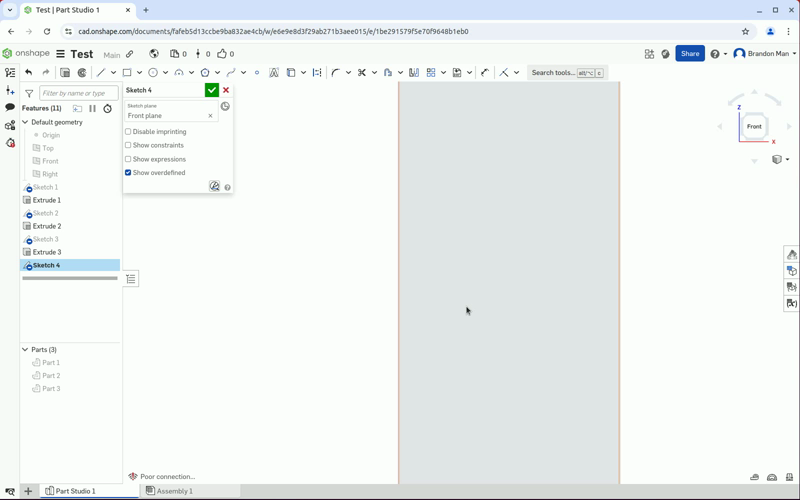
click(466, 306)
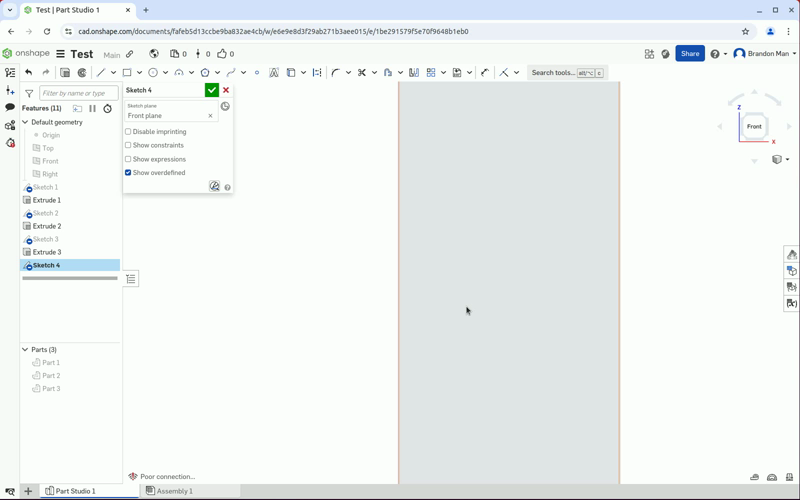
scroll(-6)
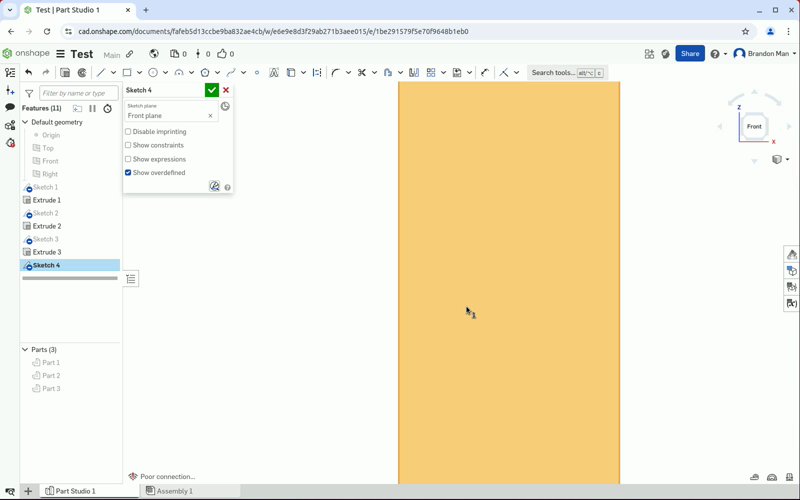
scroll(-6)
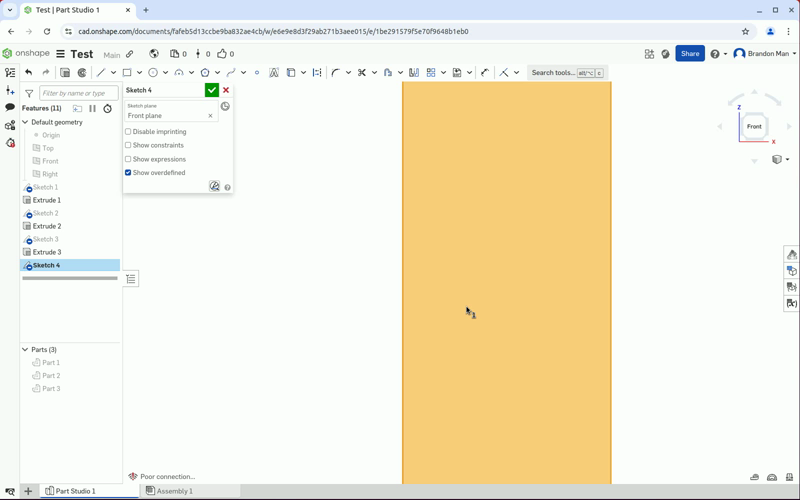
scroll(-6)
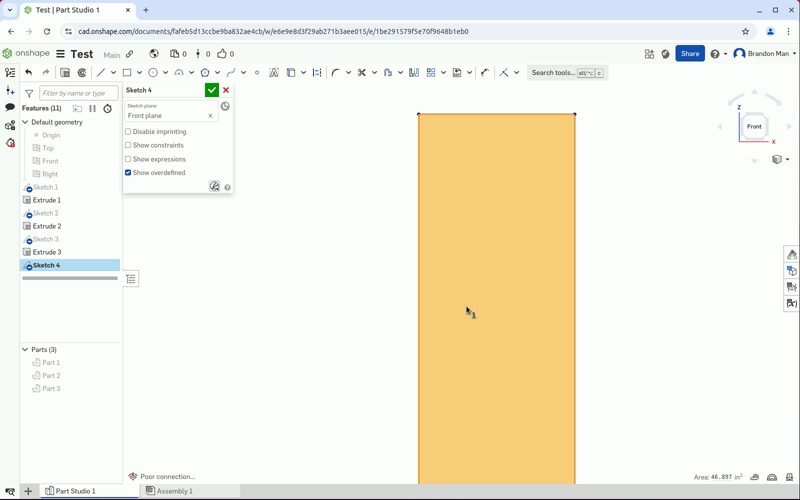
scroll(-6)
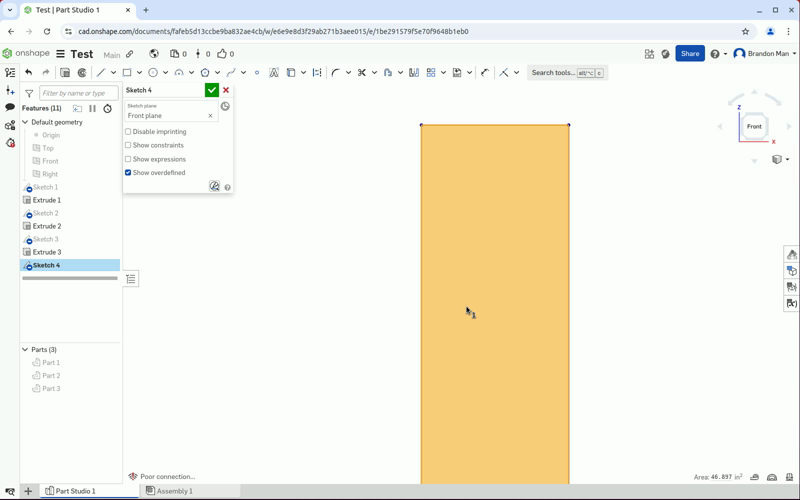
scroll(-6)
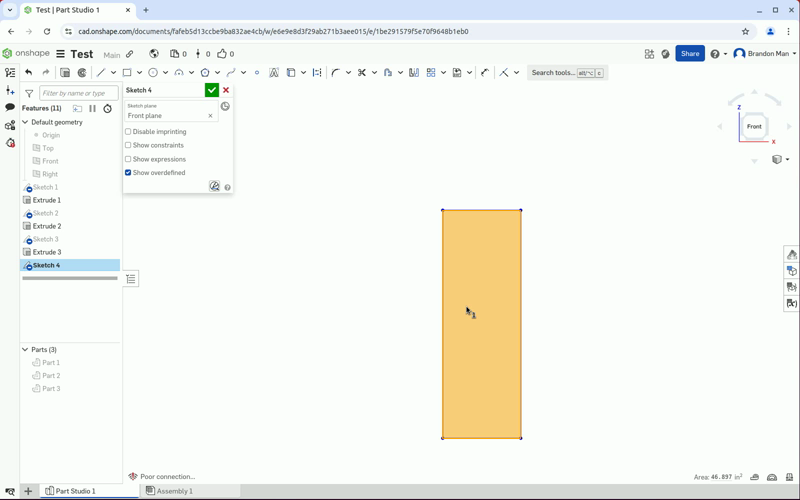
scroll(-6)
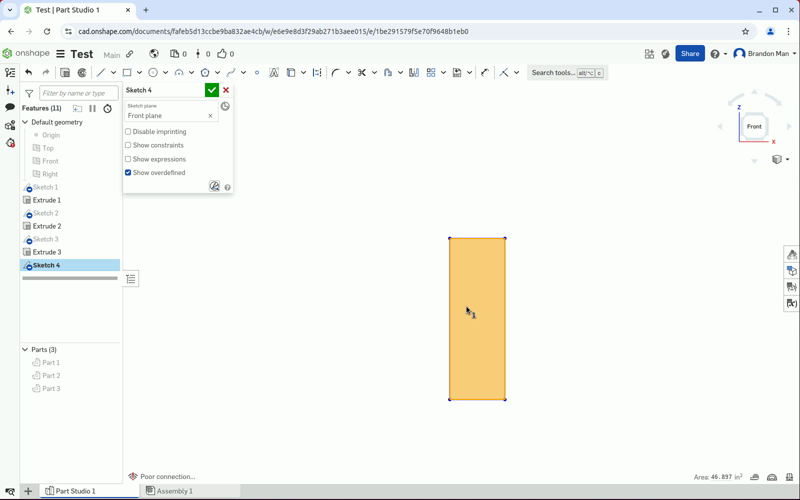
scroll(-6)
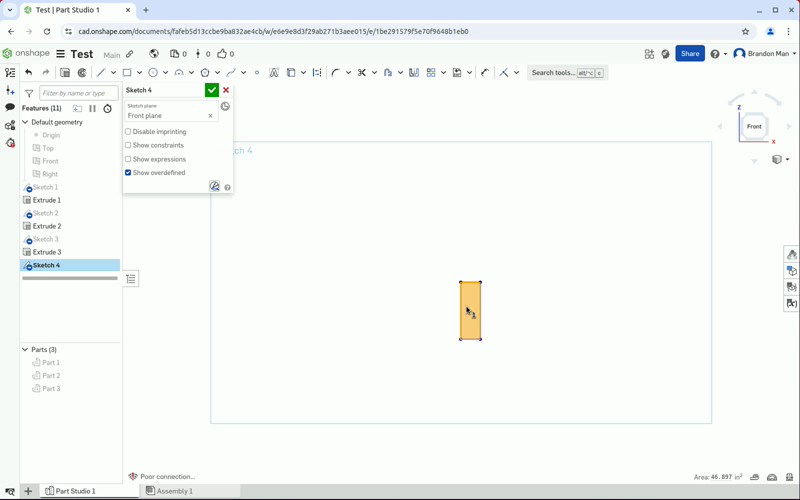
mouse_move(73, 352)
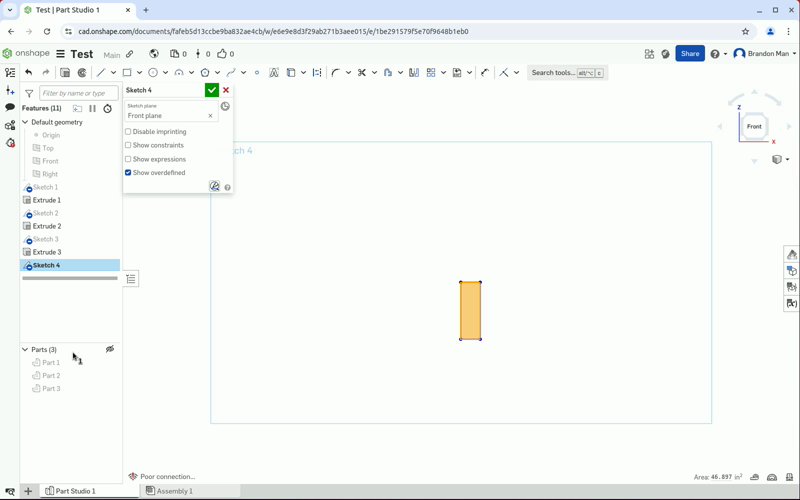
key(shift+y)
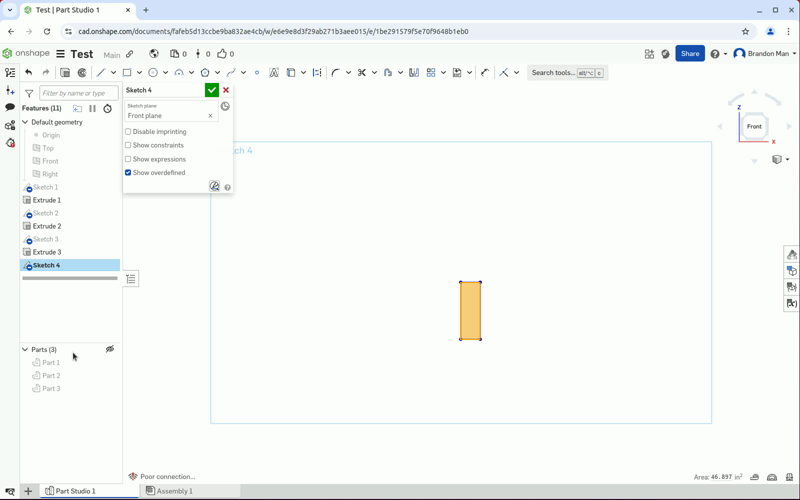
key(shift+e)
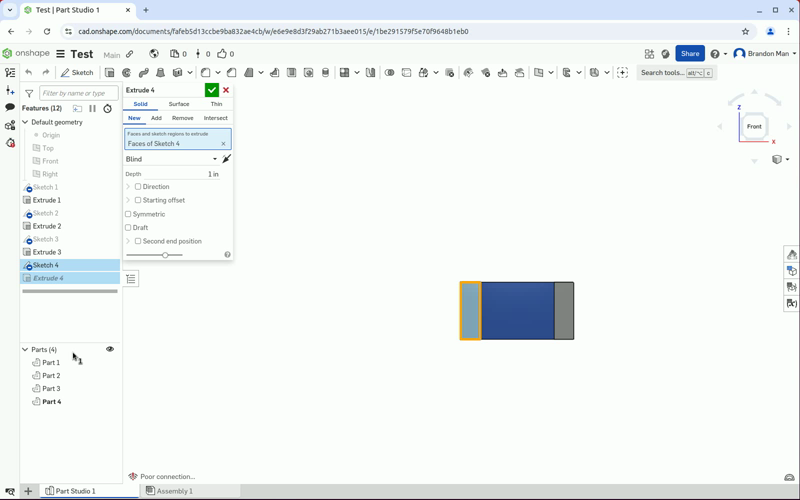
mouse_move(143, 106)
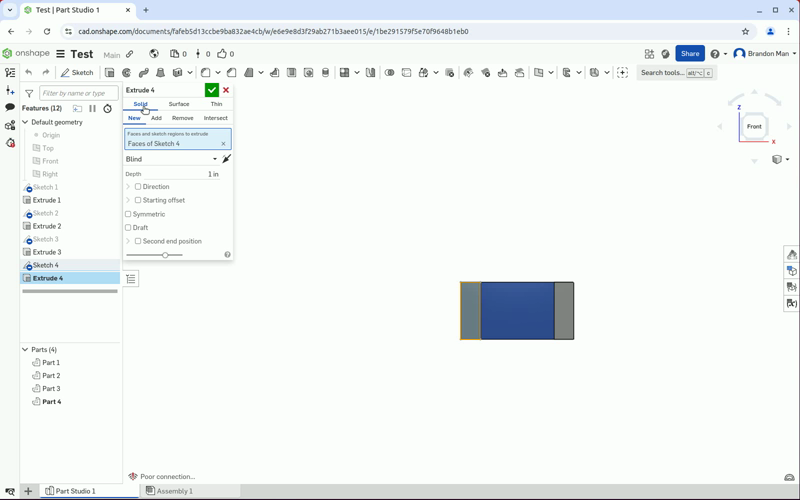
click(143, 106)
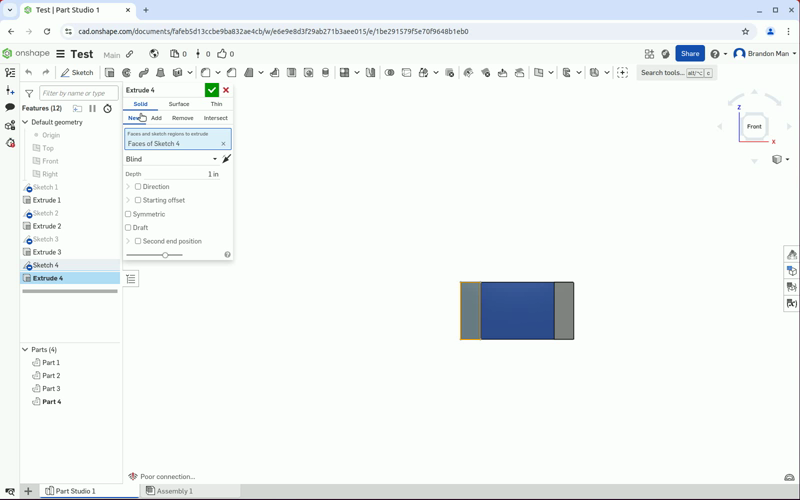
mouse_move(137, 120)
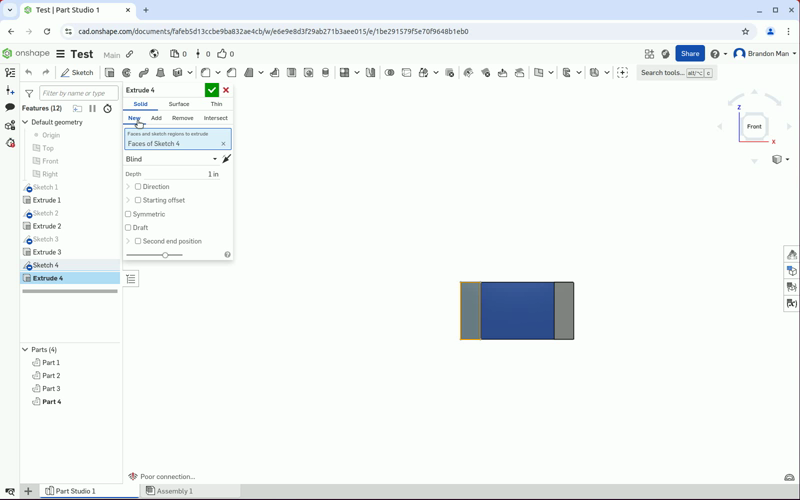
click(137, 120)
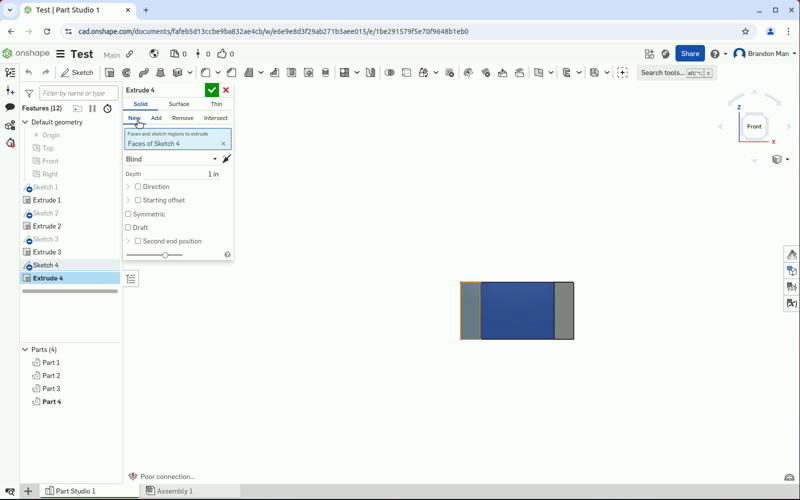
key(tab, 4)
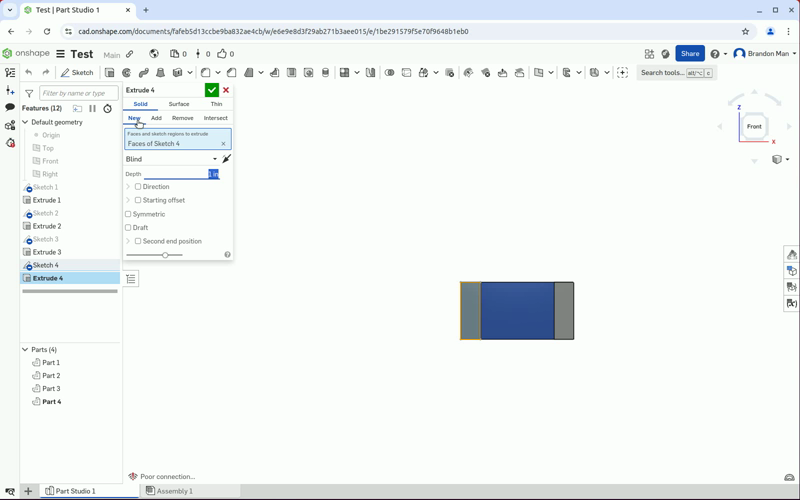
text(-3.851)
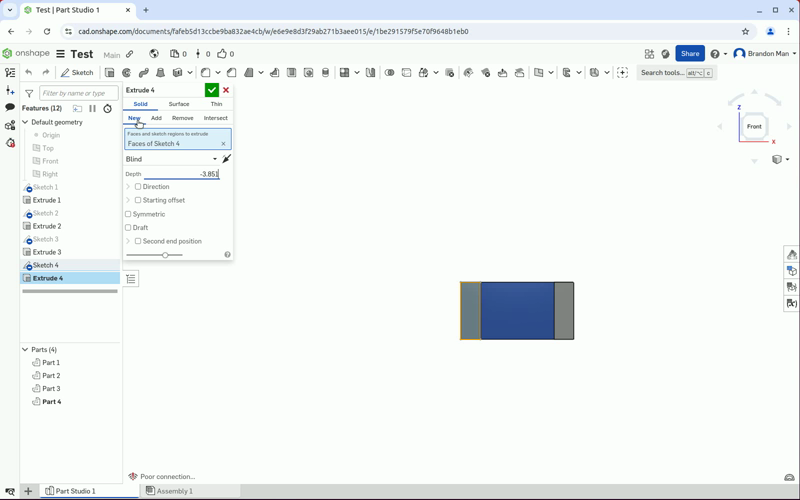
key(enter)
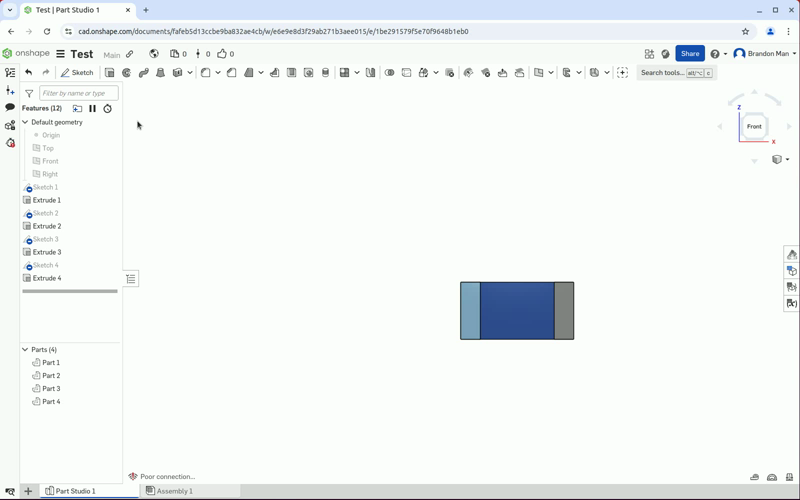
key(shift+h)
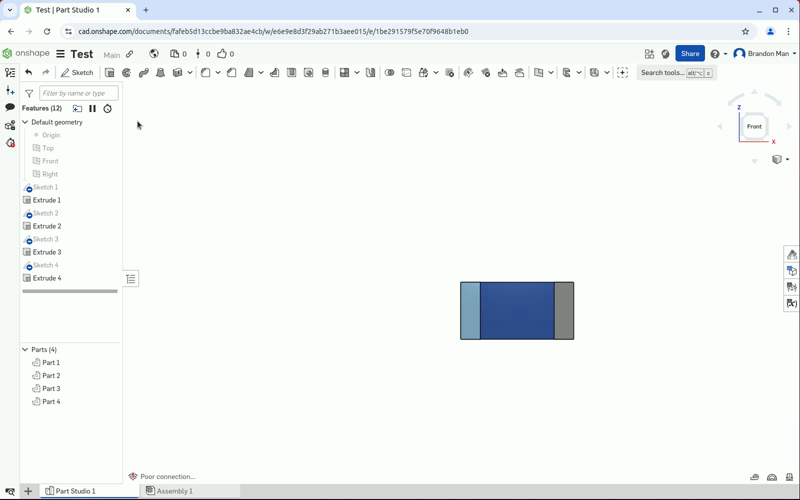
key(shift+h)
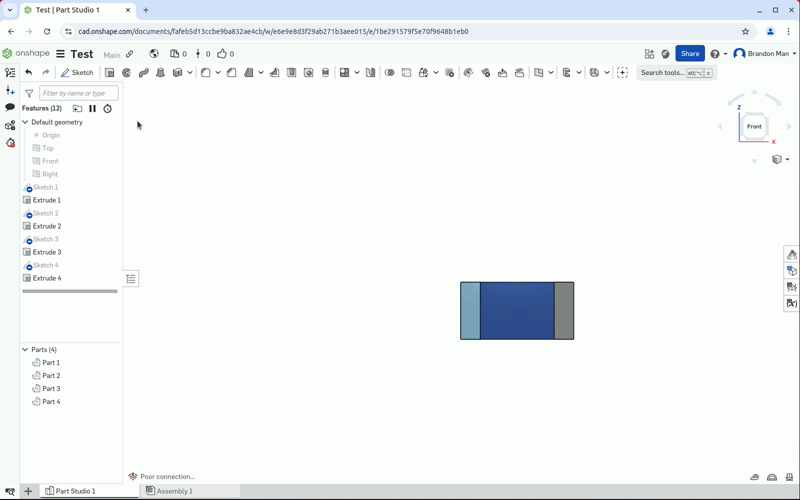
key(shift+7)
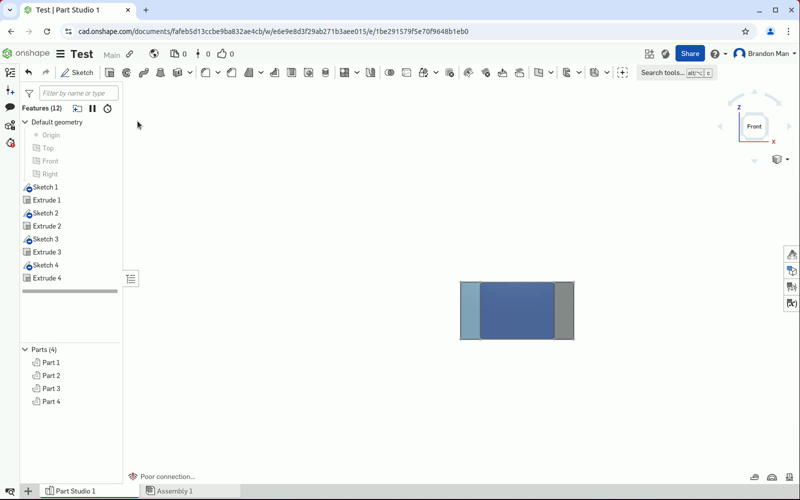
key(left, 2)
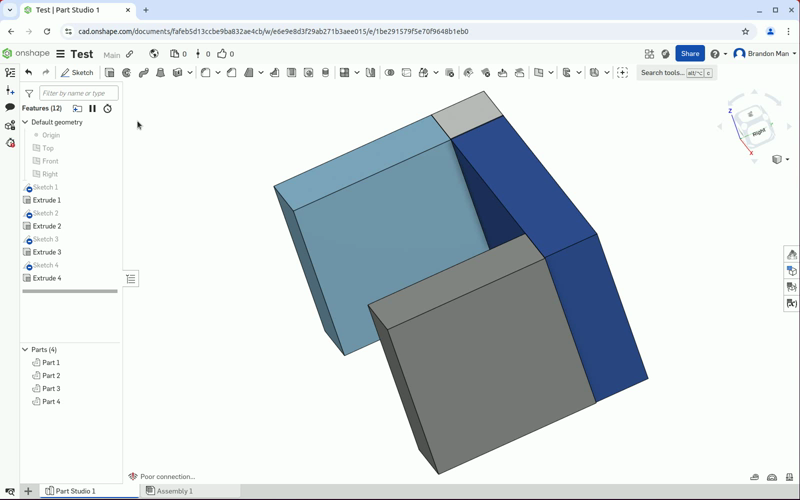
key(down, 2)
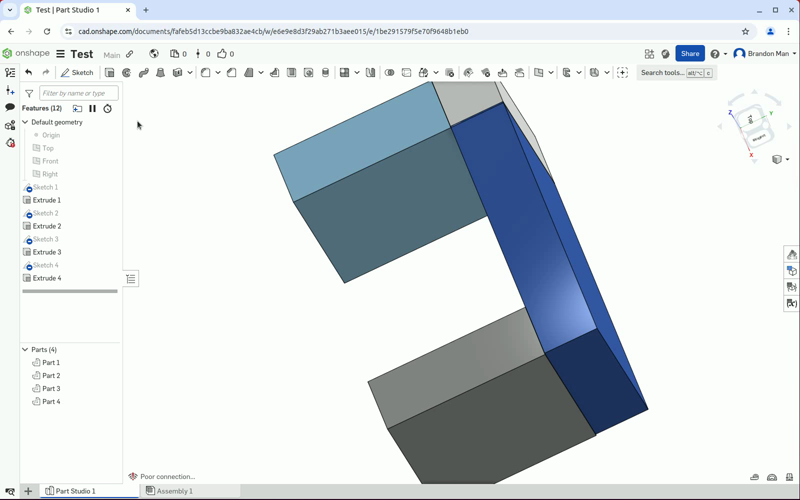
key(up, 2)
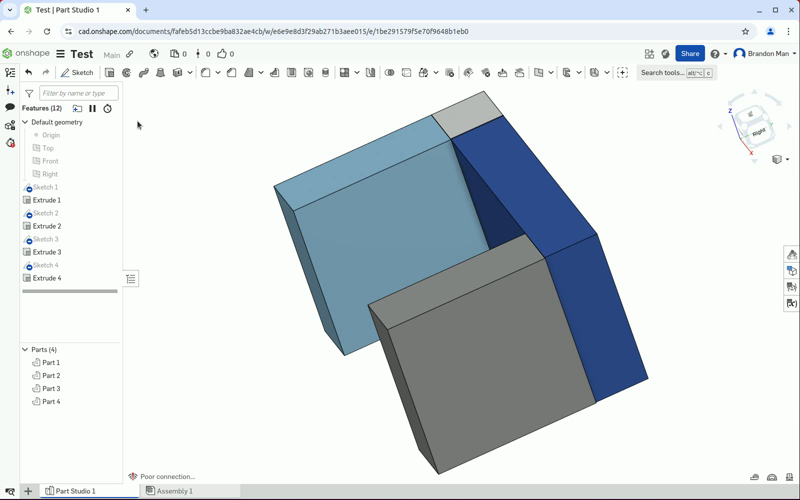
key(right, 2)
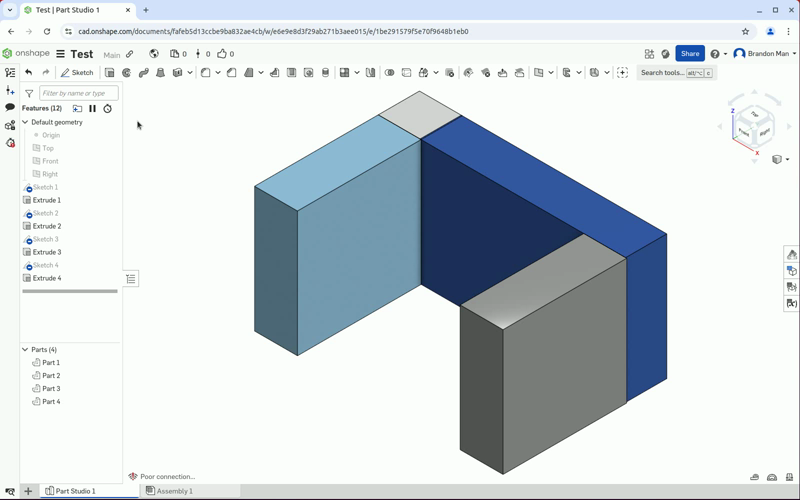
mouse_move(73, 189)
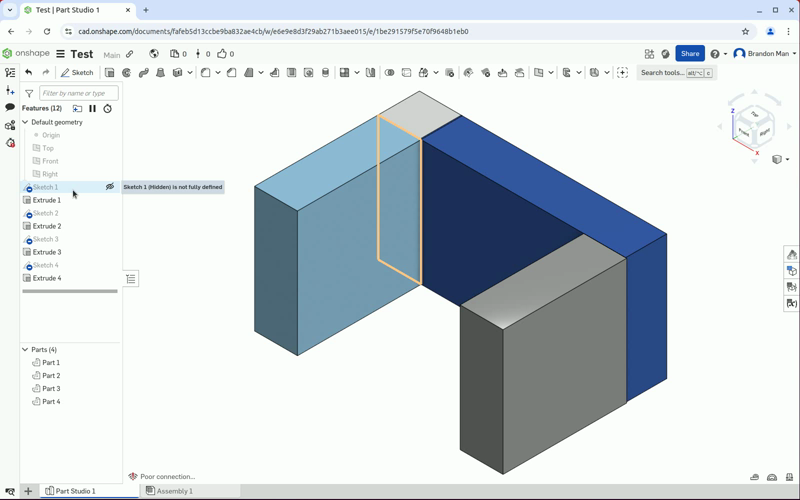
click(73, 189)